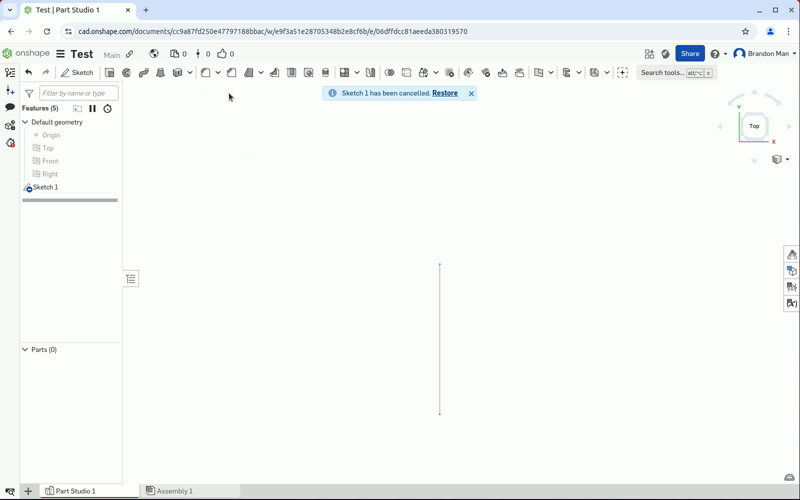
key(shift+h)
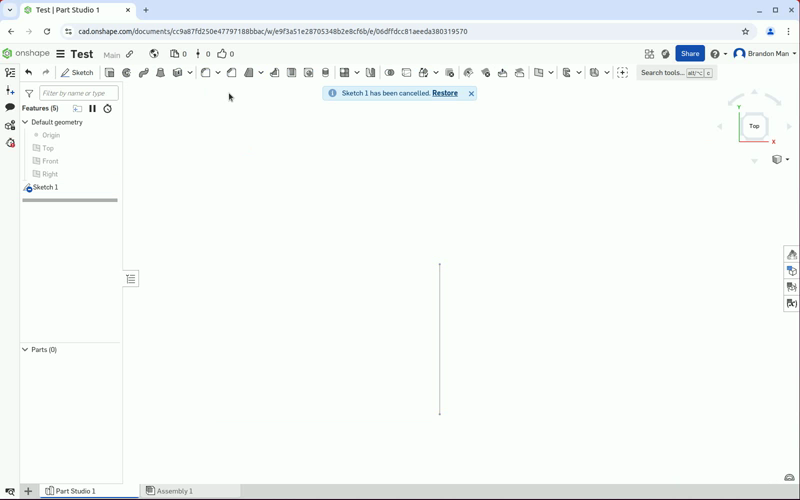
key(shift+s)
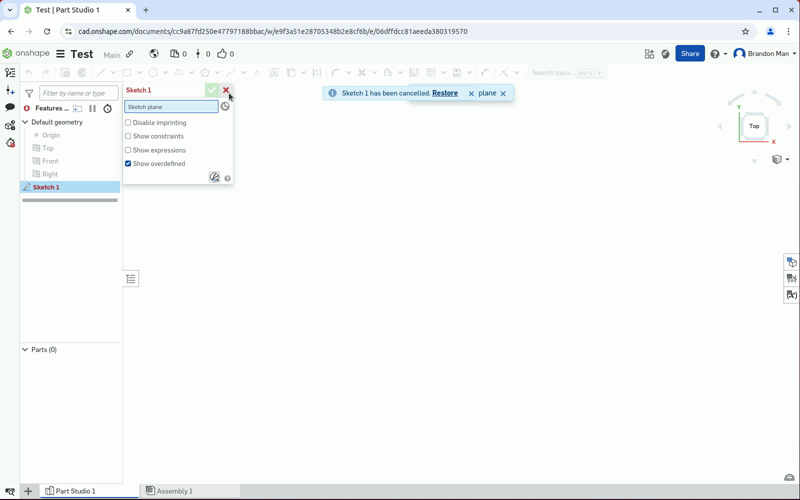
mouse_move(73, 150)
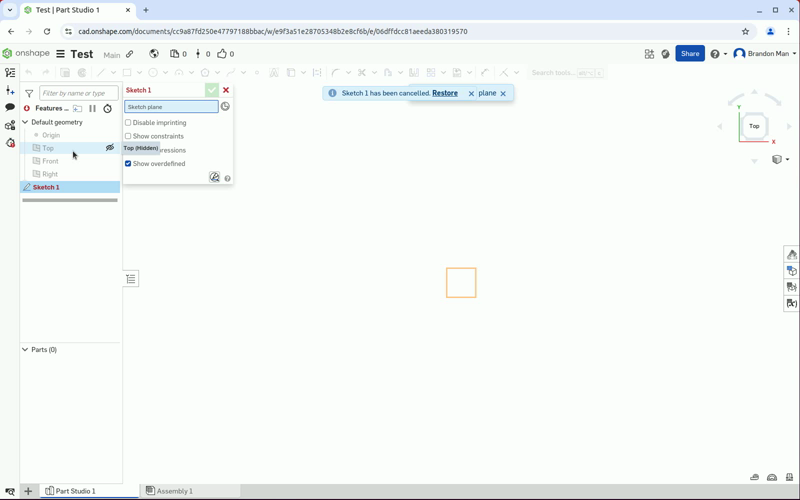
click(73, 150)
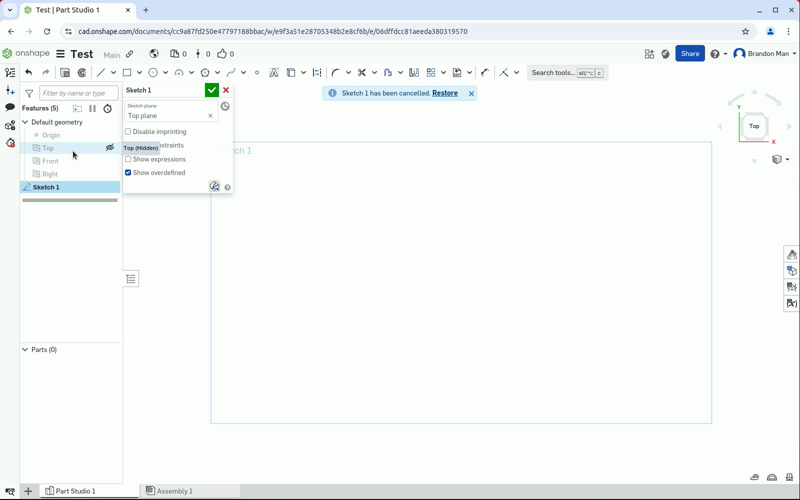
mouse_move(73, 352)
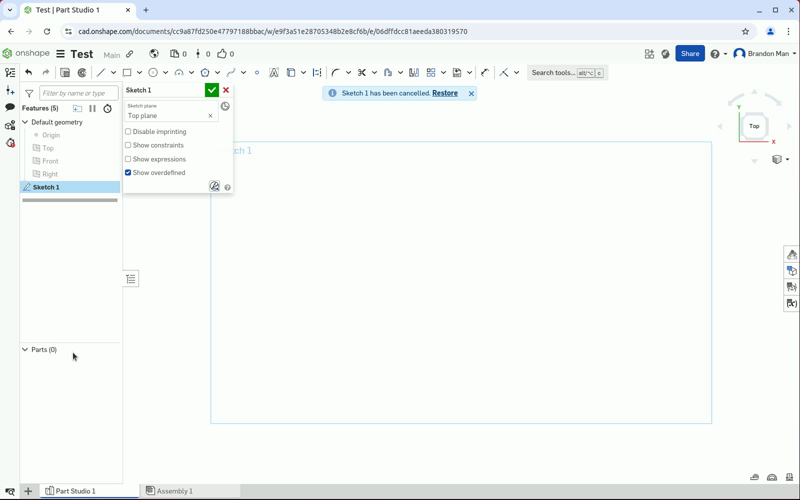
key(y)
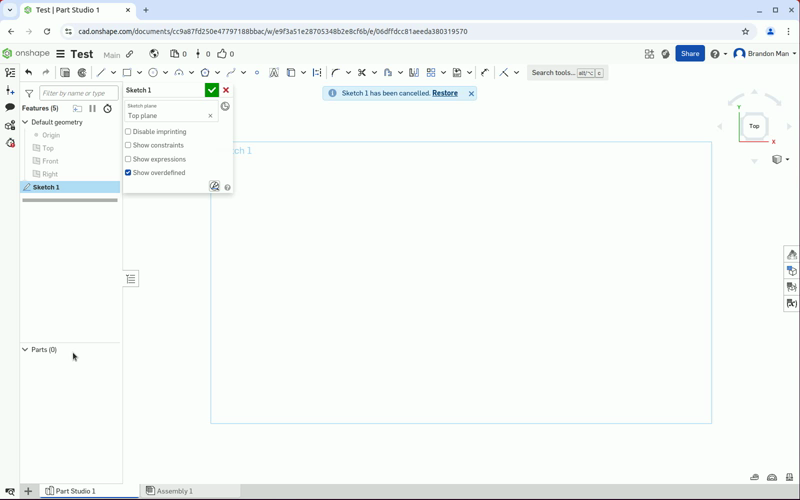
key(l)
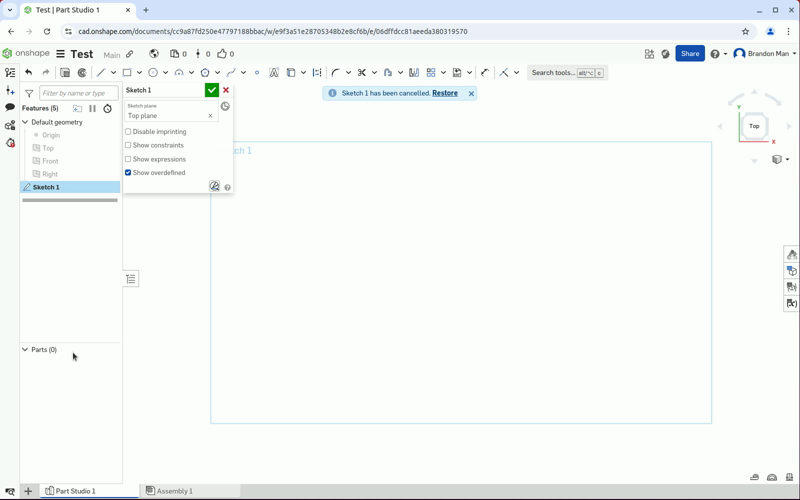
key_down(shift)
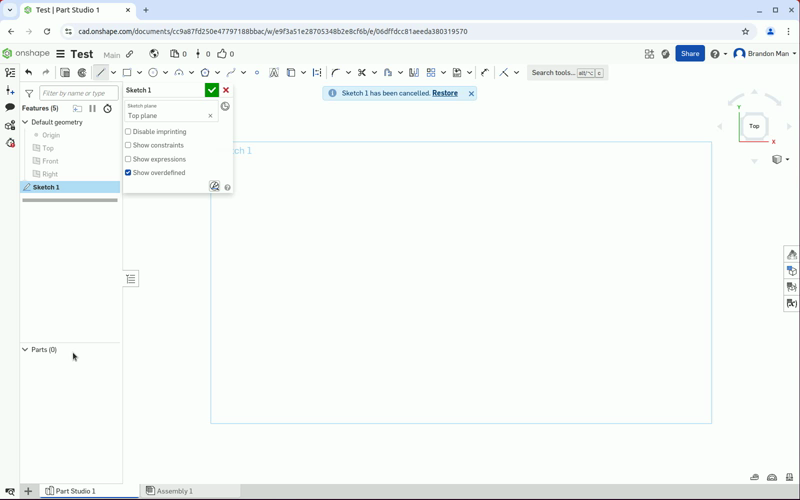
mouse_move(349, 395)
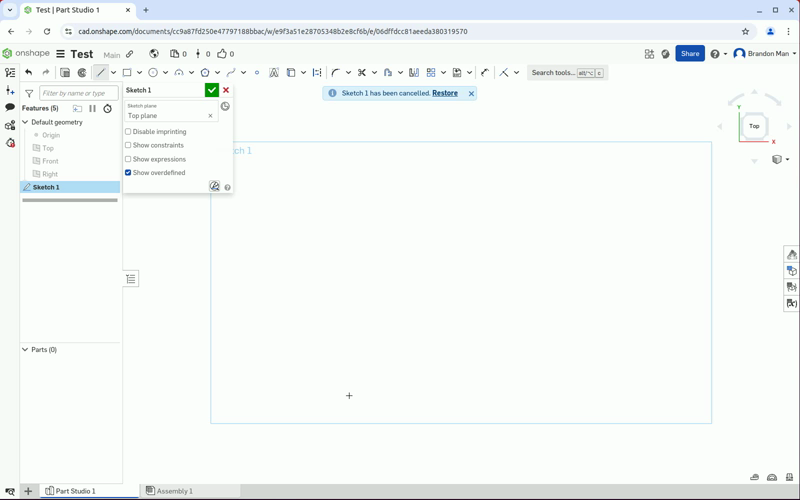
click(349, 395)
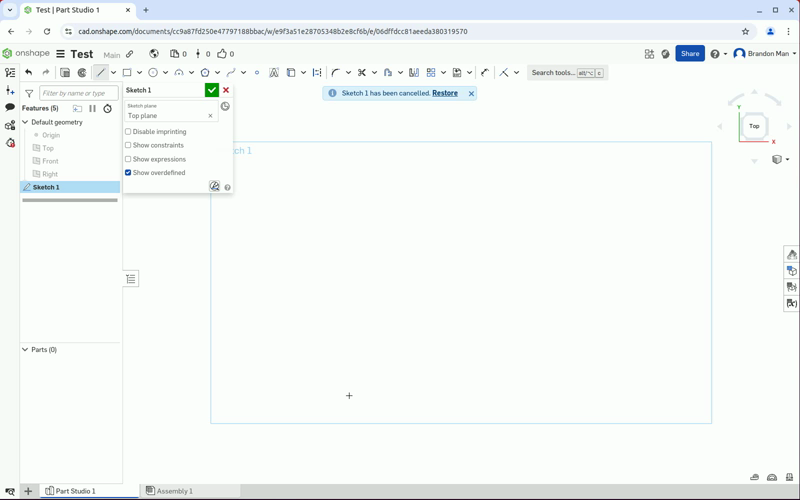
key_up(shift)
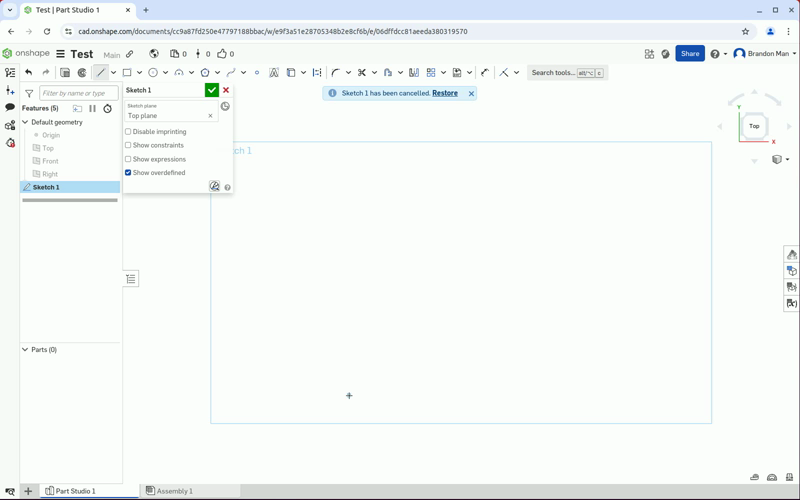
key_down(shift)
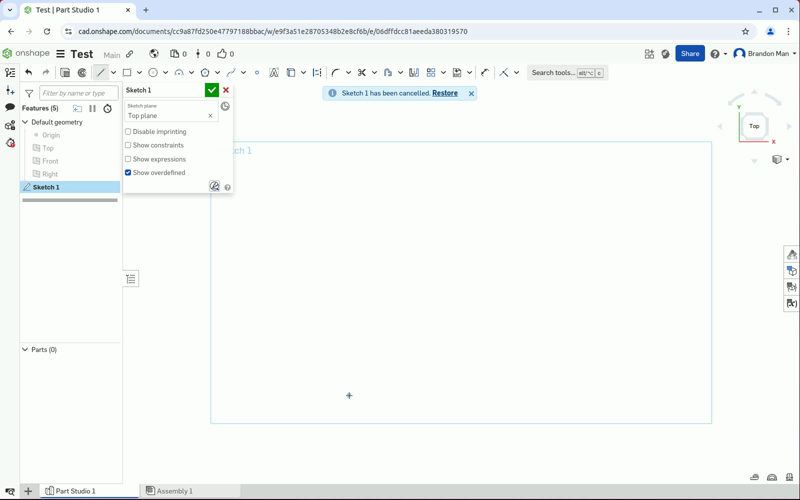
mouse_move(570, 395)
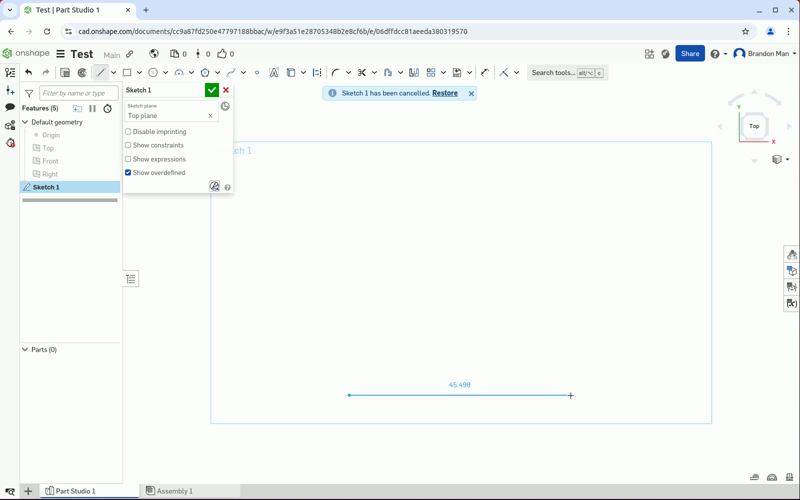
click(570, 395)
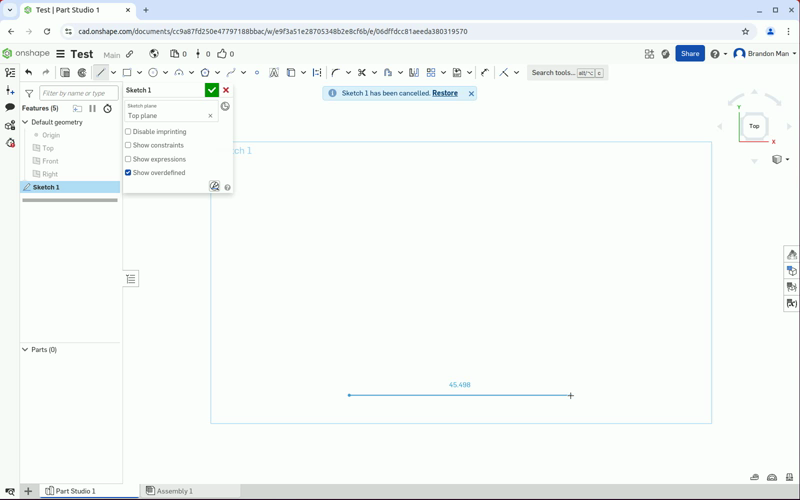
key_up(shift)
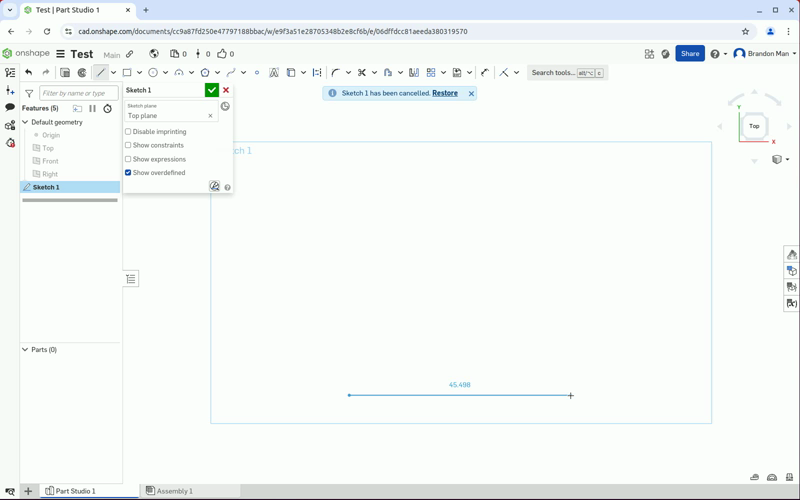
key_down(shift)
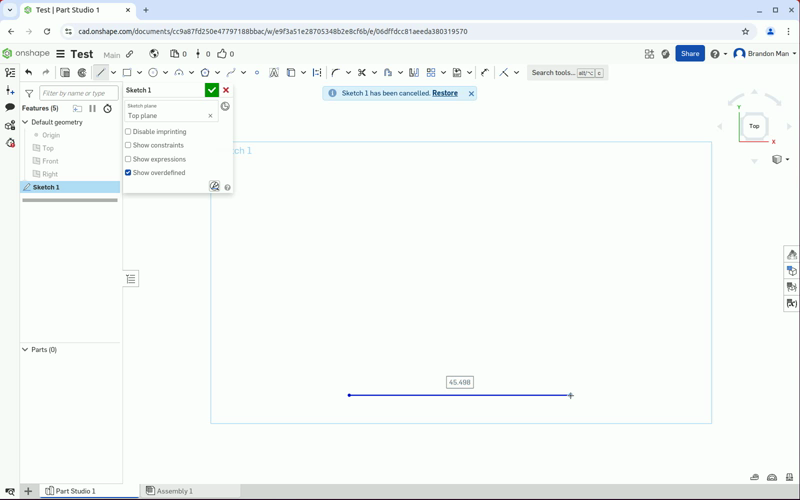
mouse_move(570, 171)
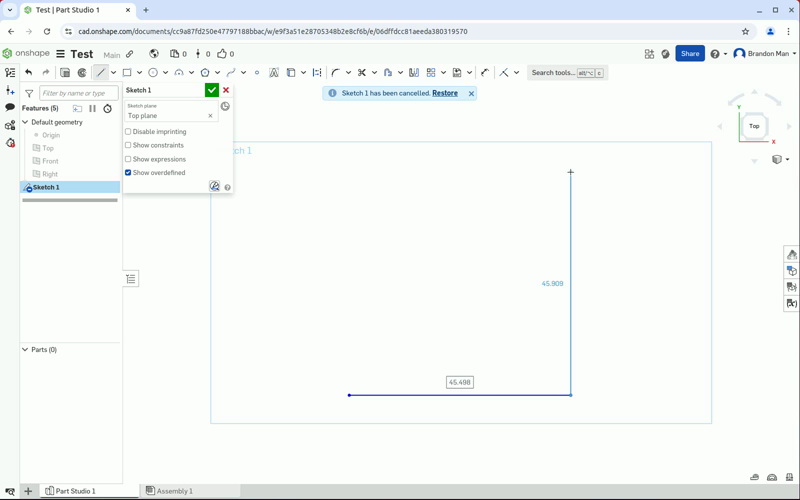
click(570, 171)
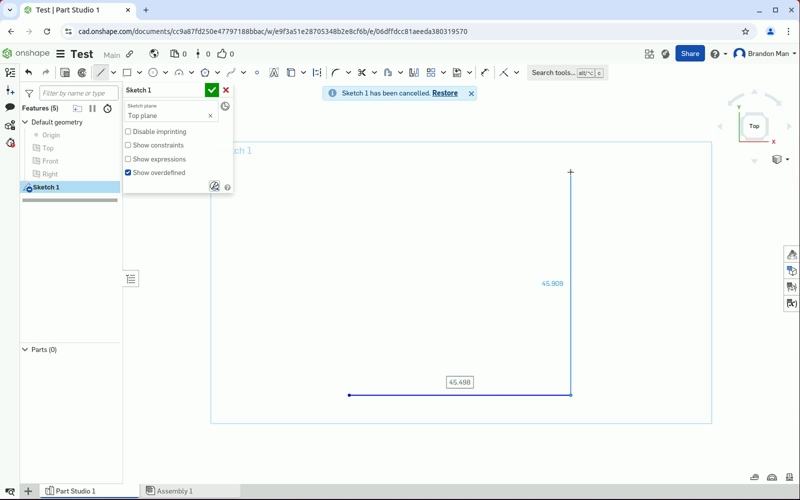
key_up(shift)
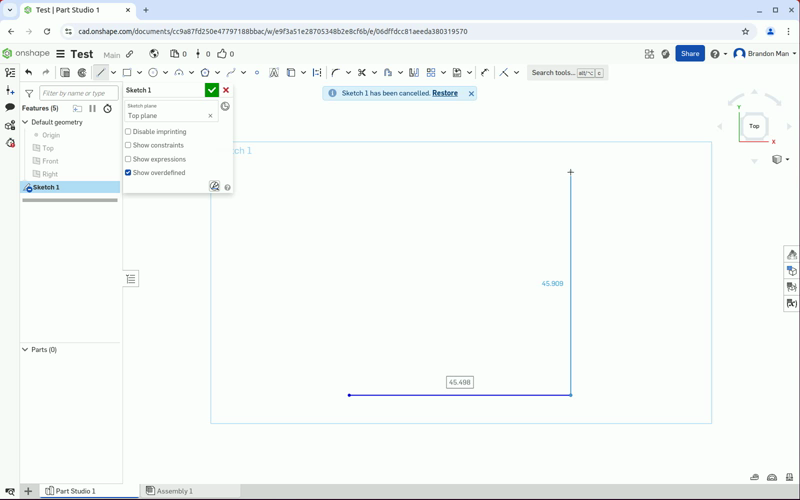
key_down(shift)
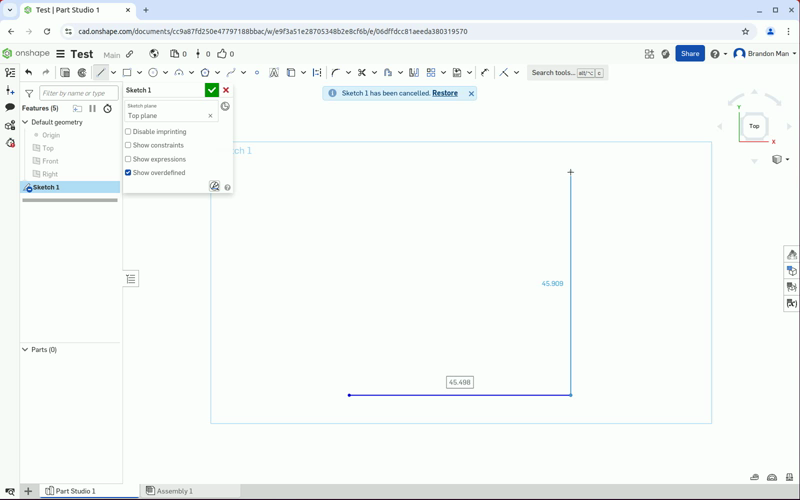
mouse_move(349, 171)
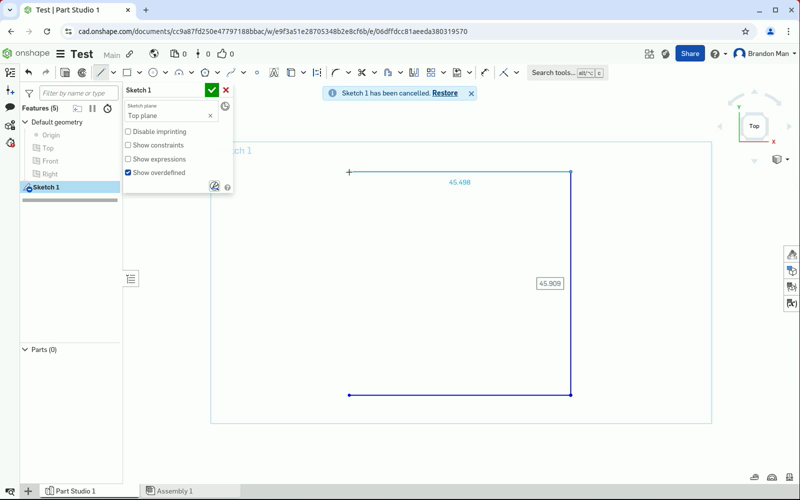
click(349, 171)
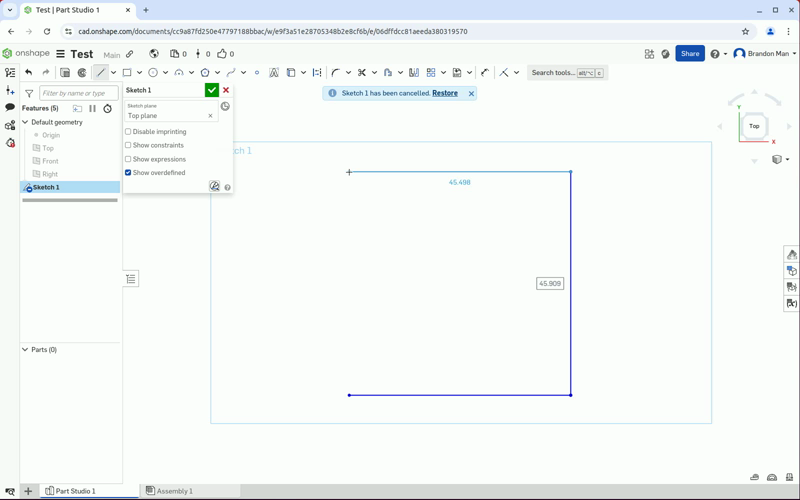
key_up(shift)
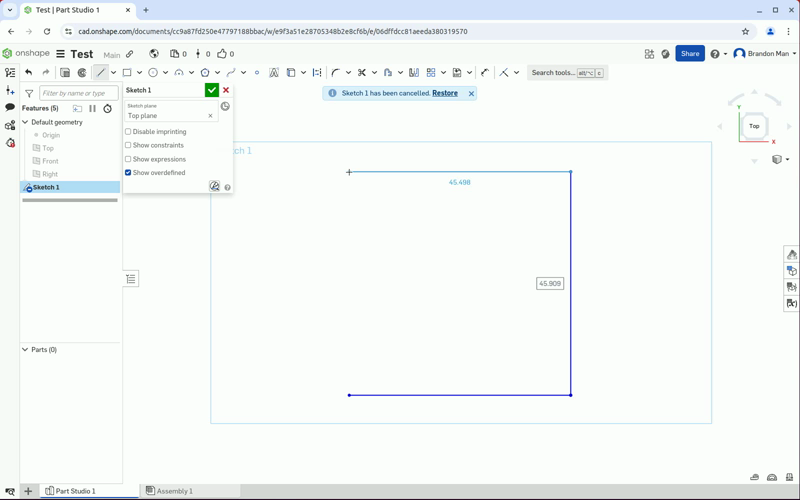
key_down(shift)
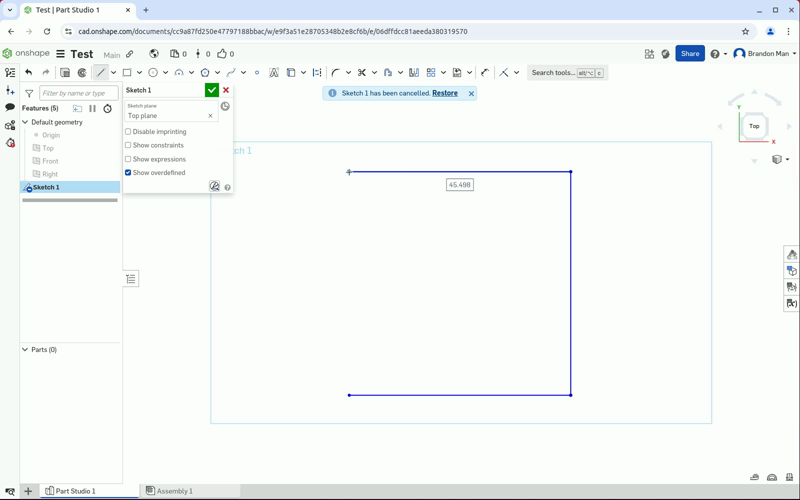
mouse_move(349, 395)
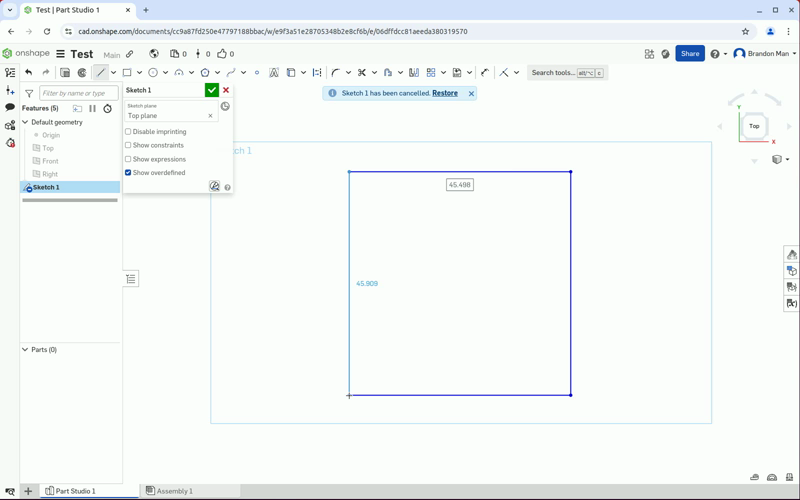
key_up(shift)
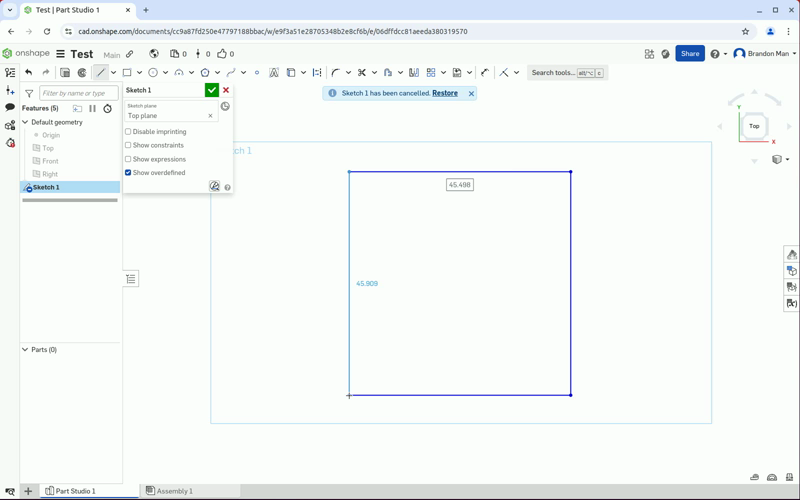
click(349, 395)
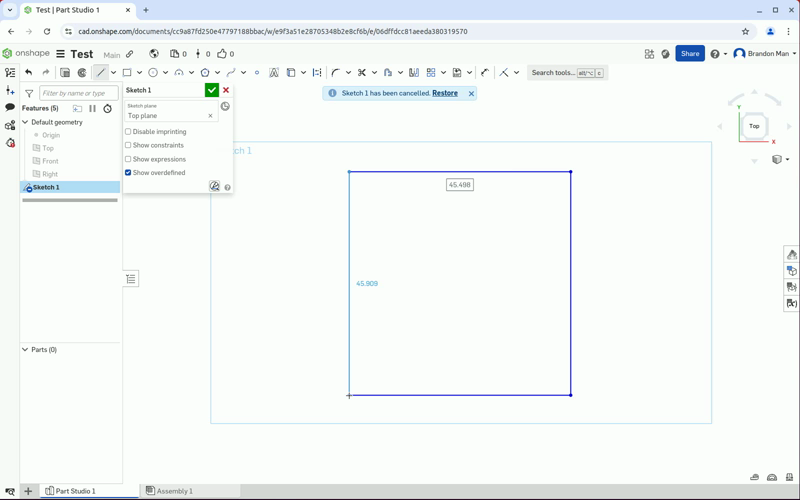
key(esc)
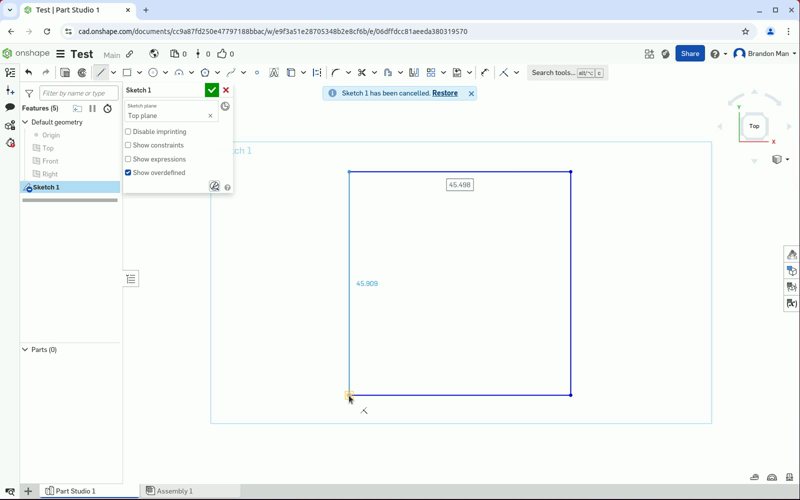
mouse_move(436, 224)
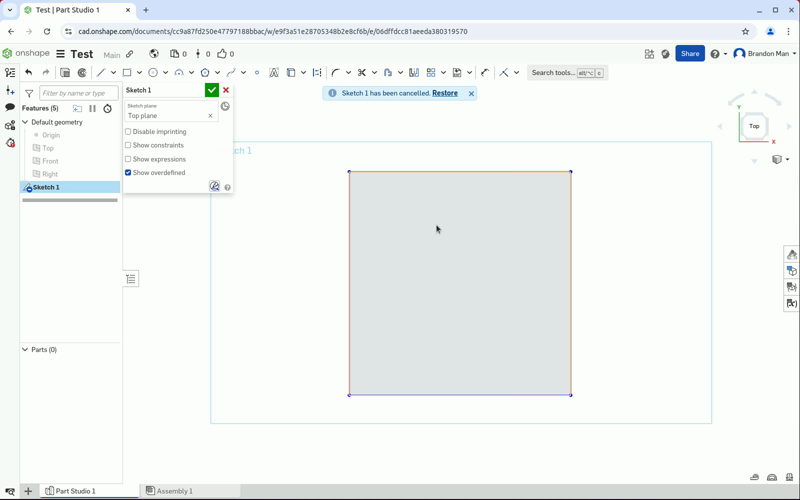
click(436, 224)
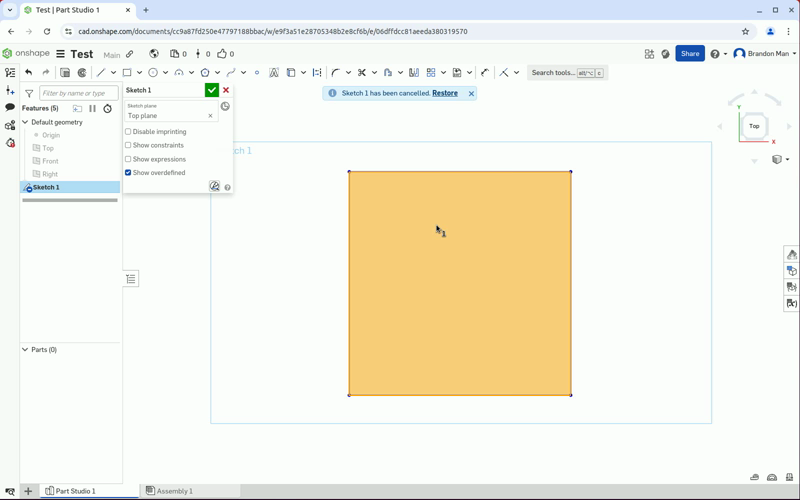
mouse_move(73, 352)
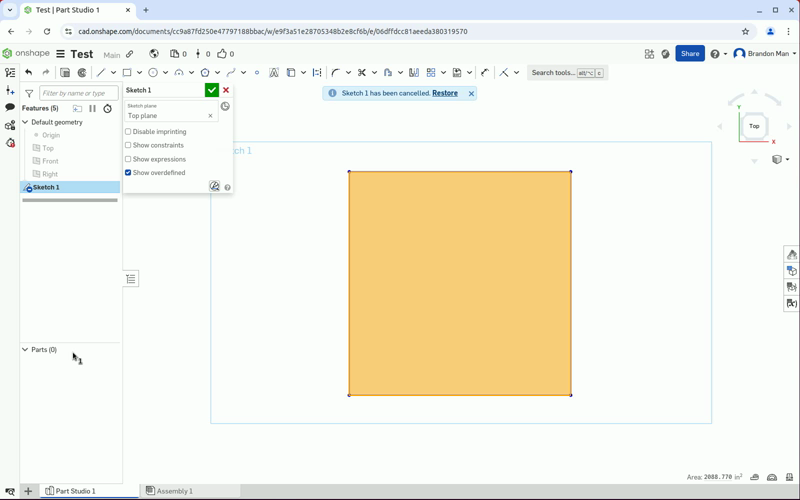
key(shift+y)
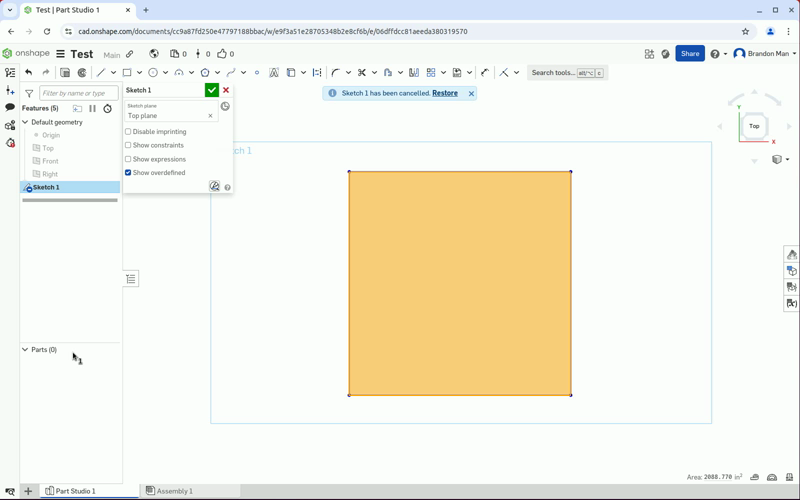
key(shift+e)
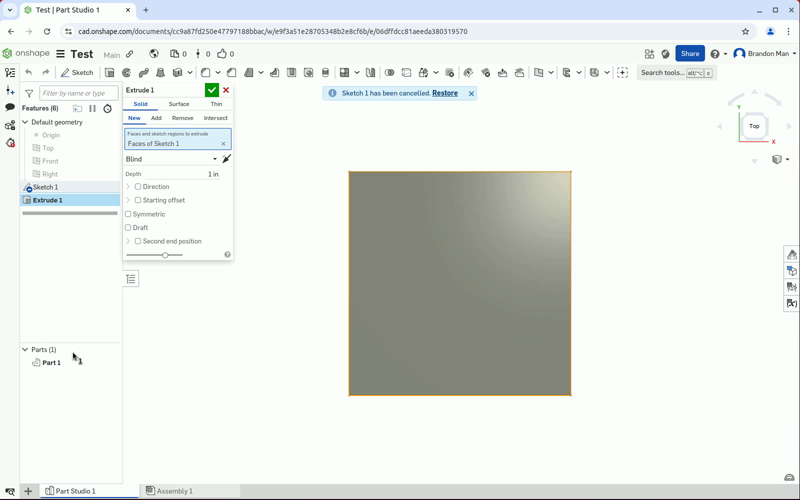
mouse_move(143, 106)
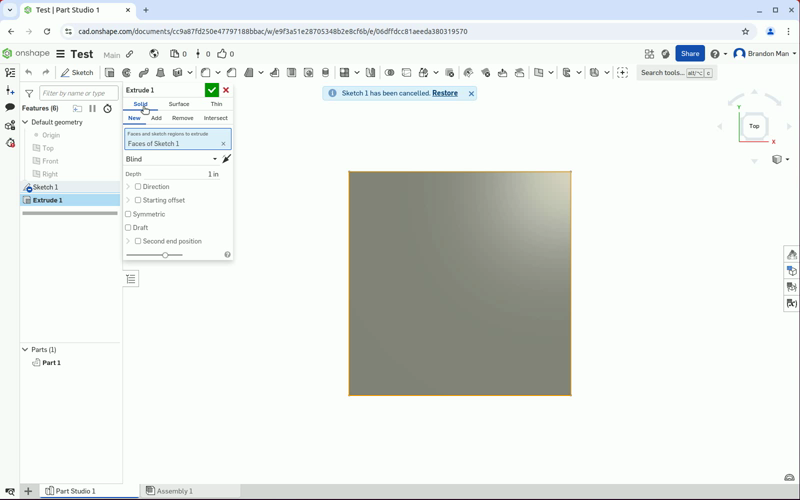
click(143, 106)
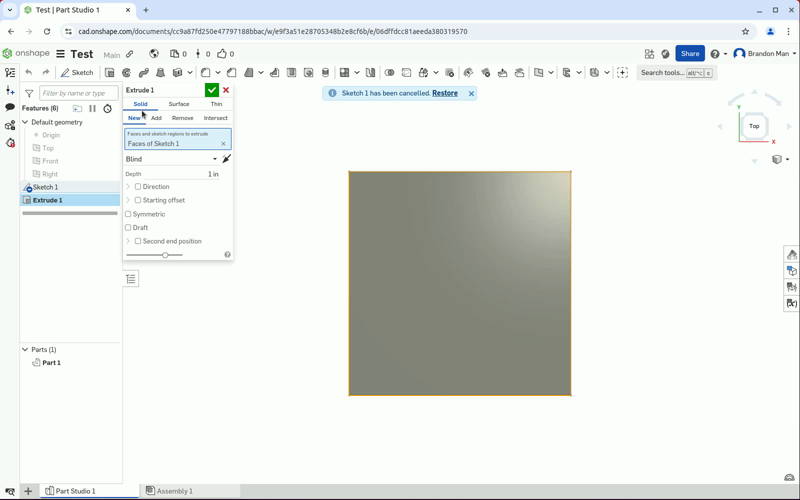
mouse_move(137, 120)
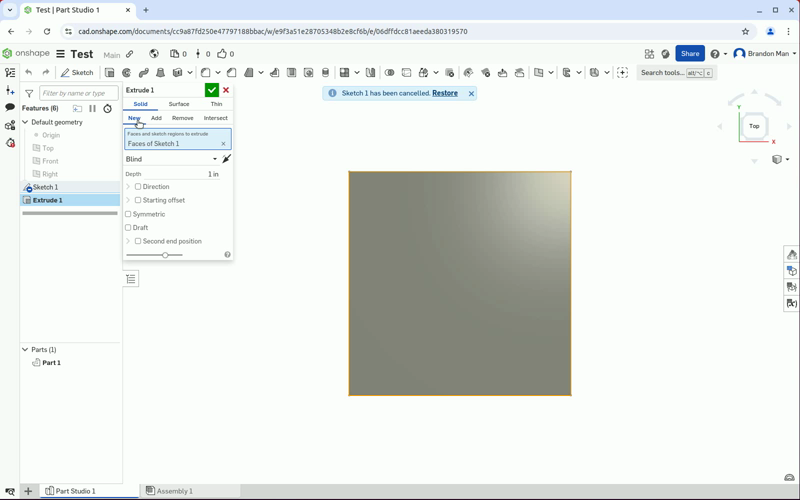
click(137, 120)
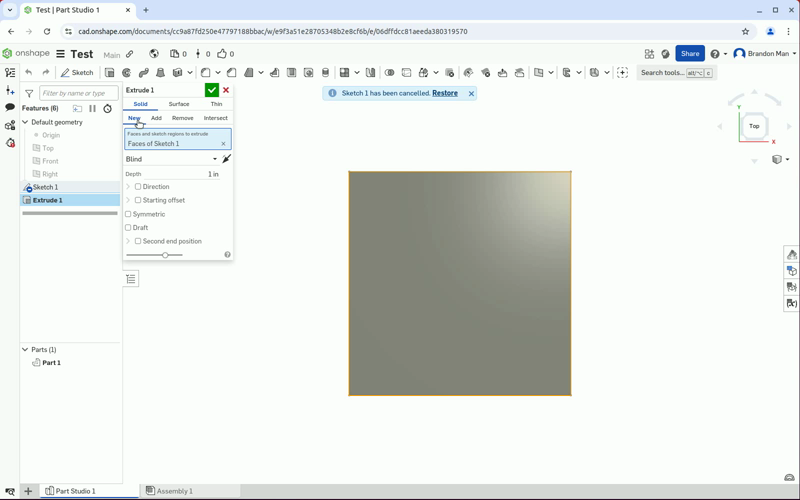
key(tab, 4)
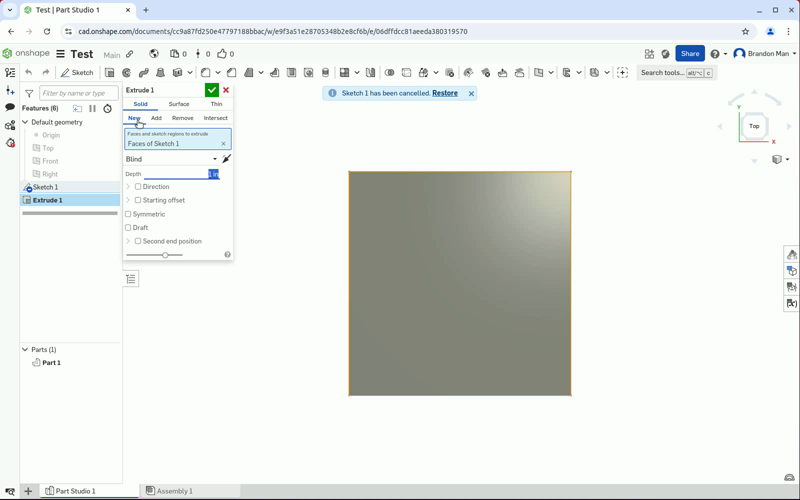
text(0.963)
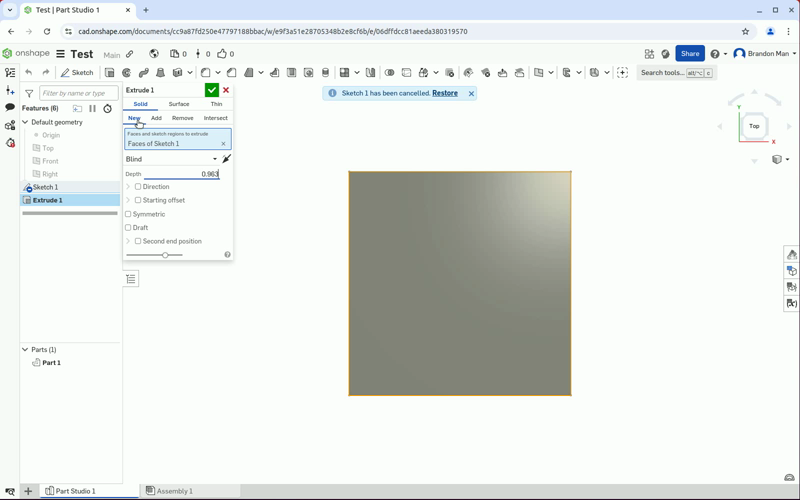
key(enter)
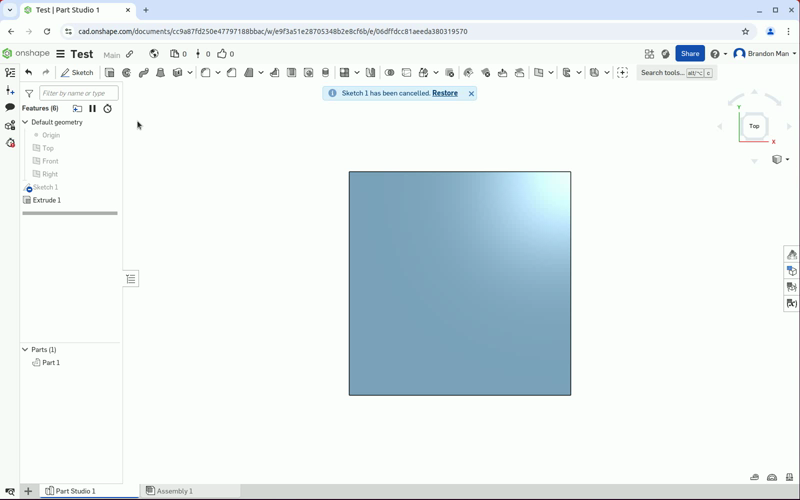
key(shift+h)
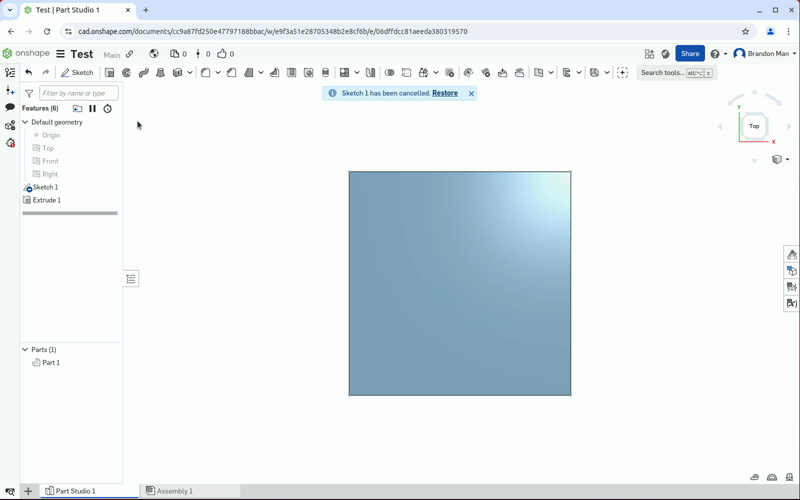
key(shift+h)
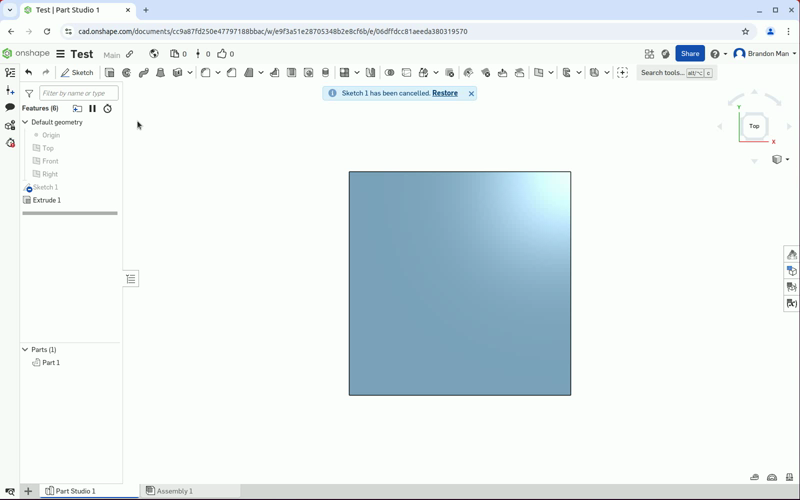
mouse_move(73, 189)
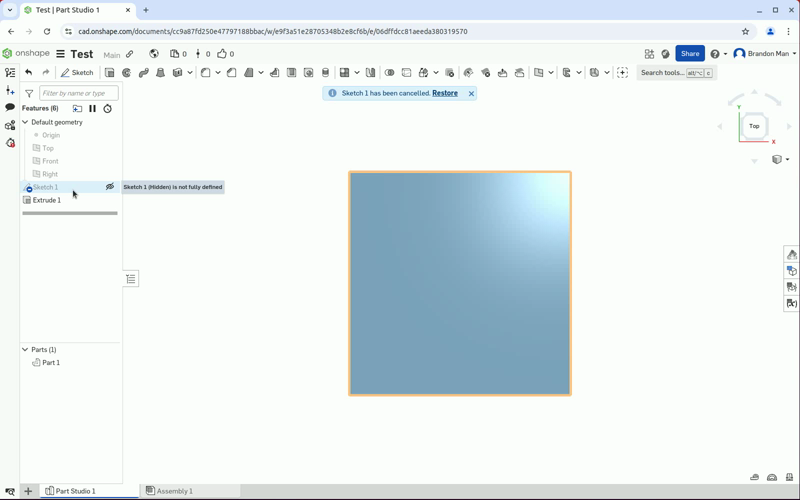
click(73, 189)
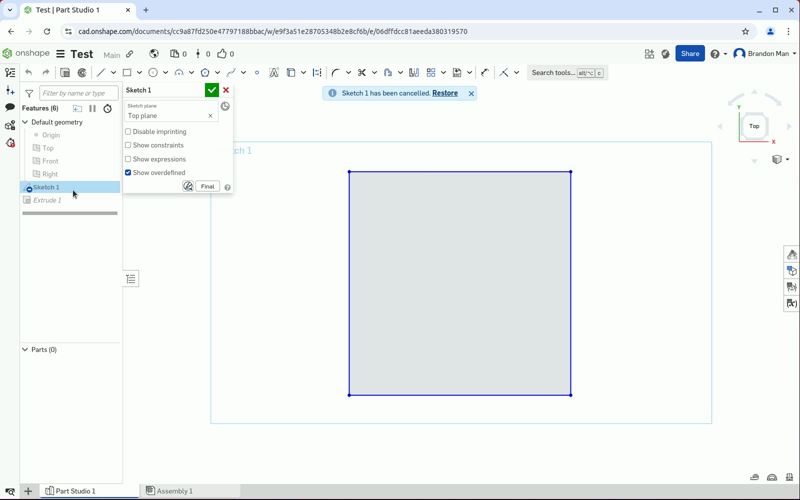
mouse_move(229, 92)
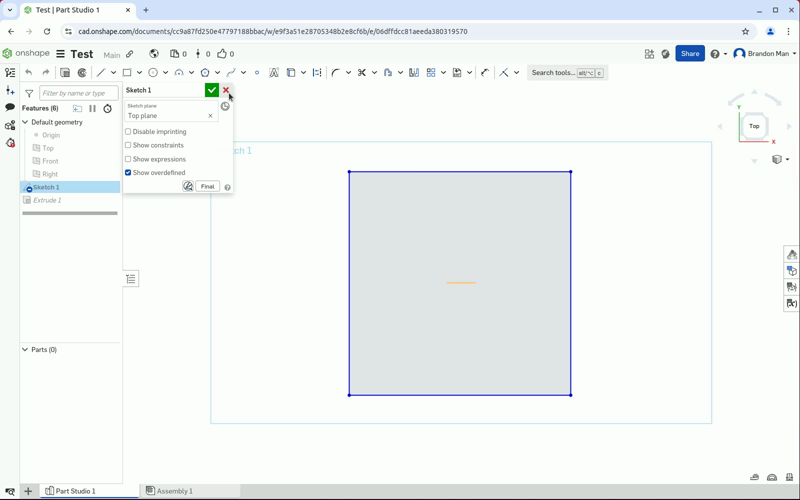
click(229, 92)
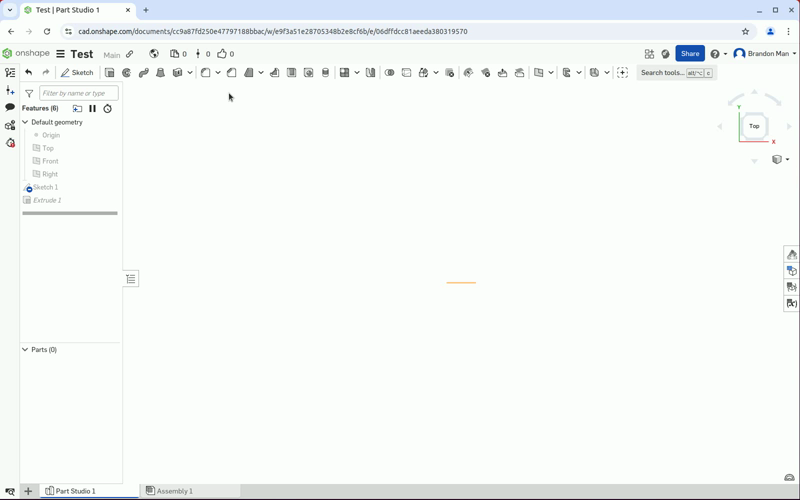
mouse_move(541, 75)
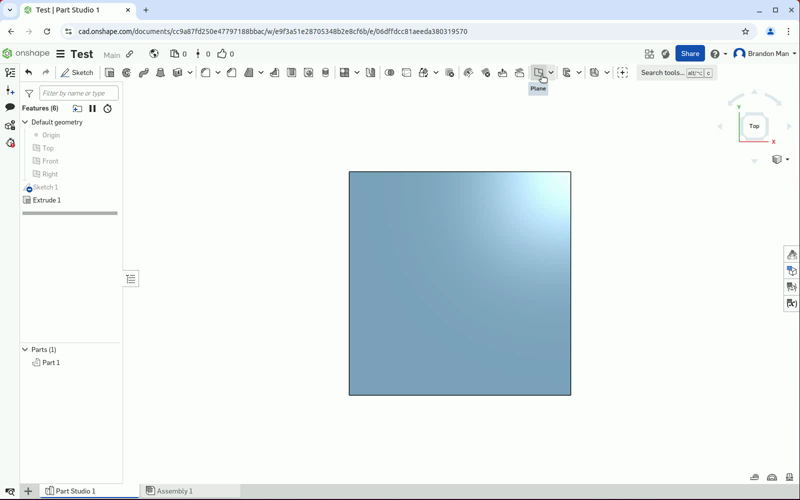
click(541, 75)
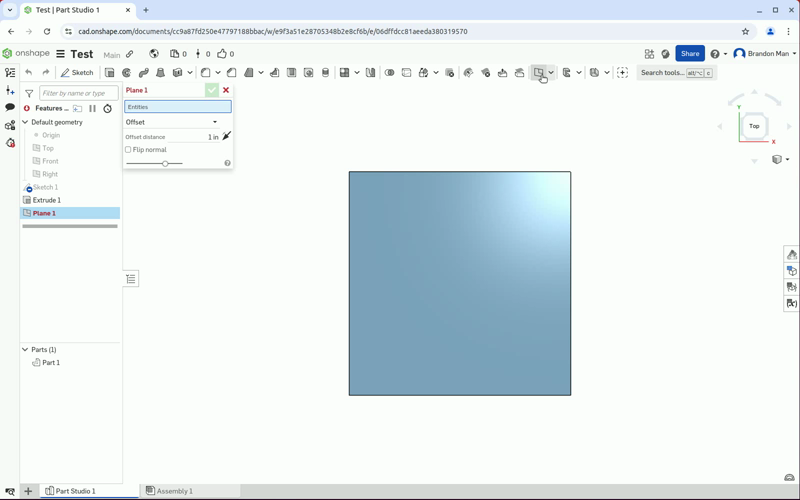
mouse_move(73, 150)
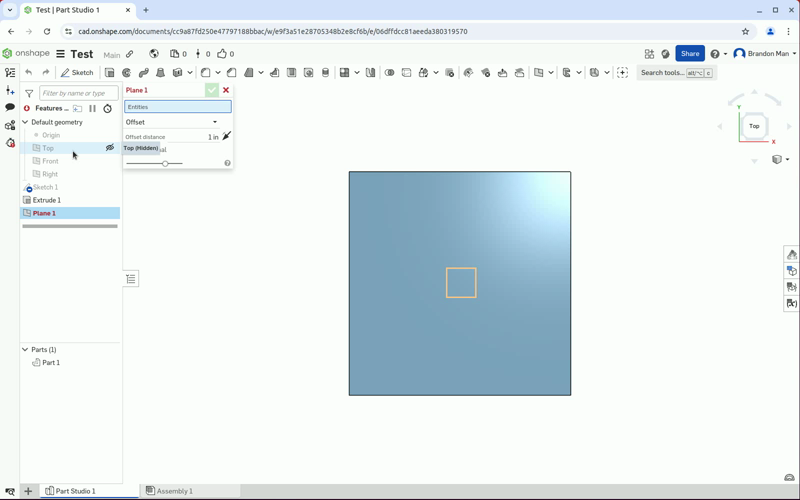
click(73, 150)
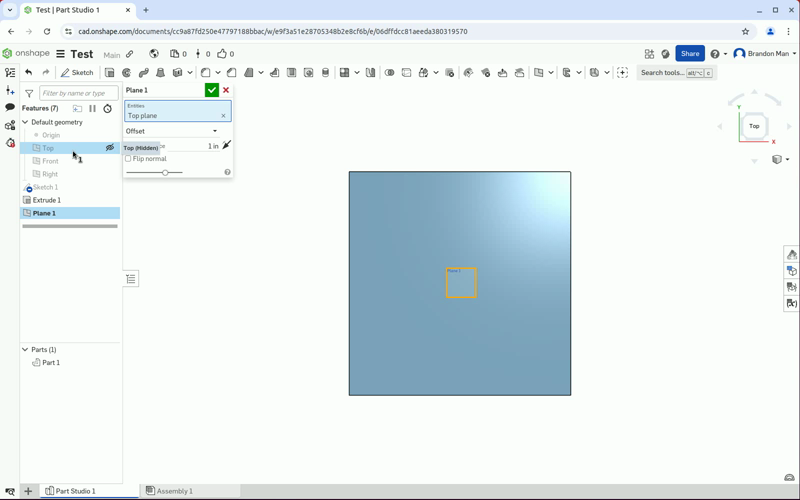
key(tab, 2)
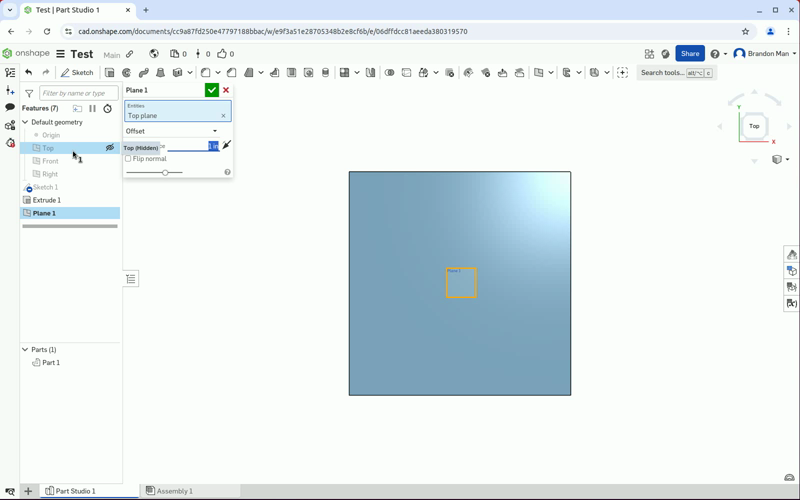
text(0.955)
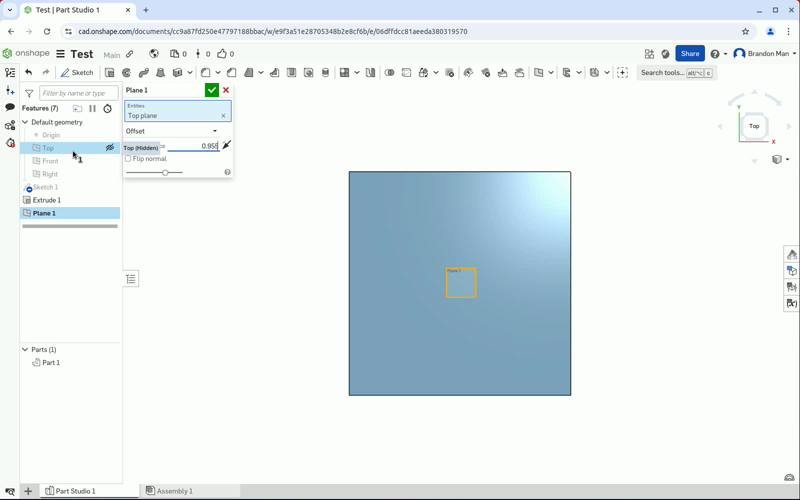
key(enter, 2)
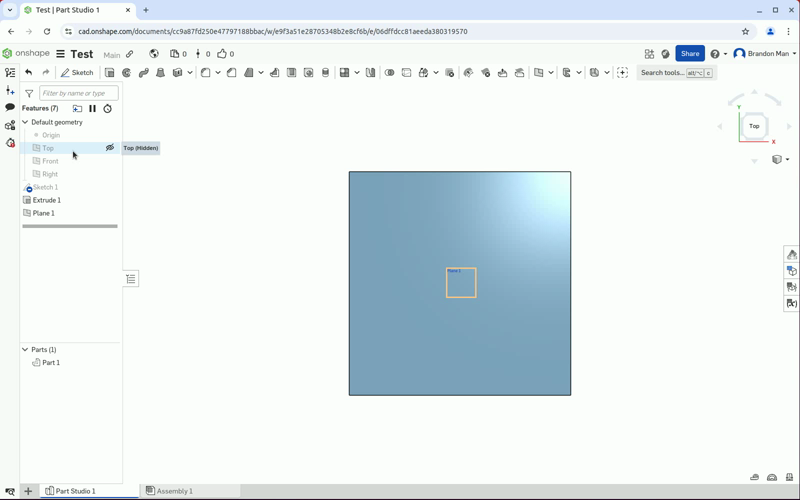
key(shift+s)
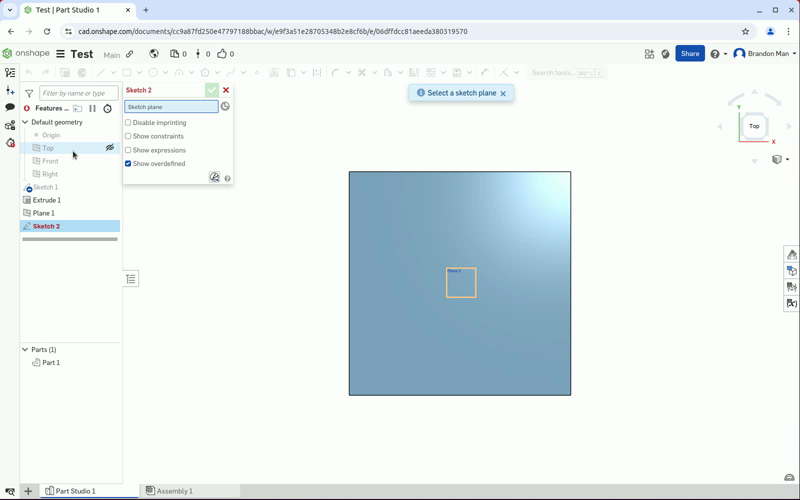
mouse_move(73, 215)
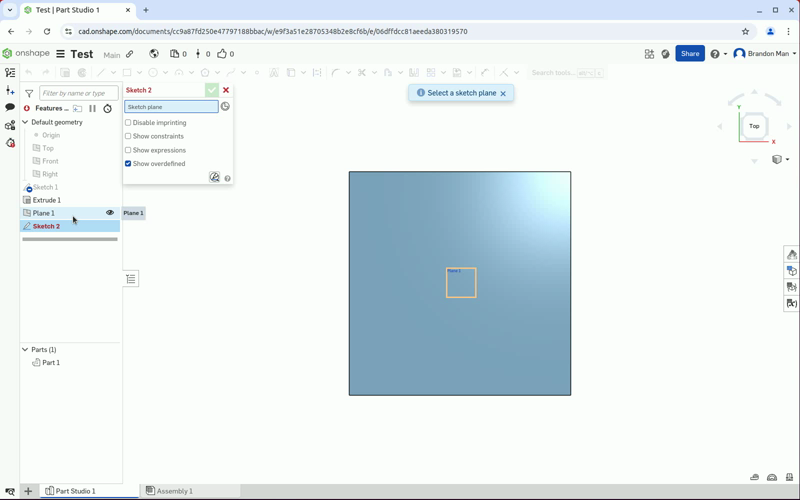
click(73, 215)
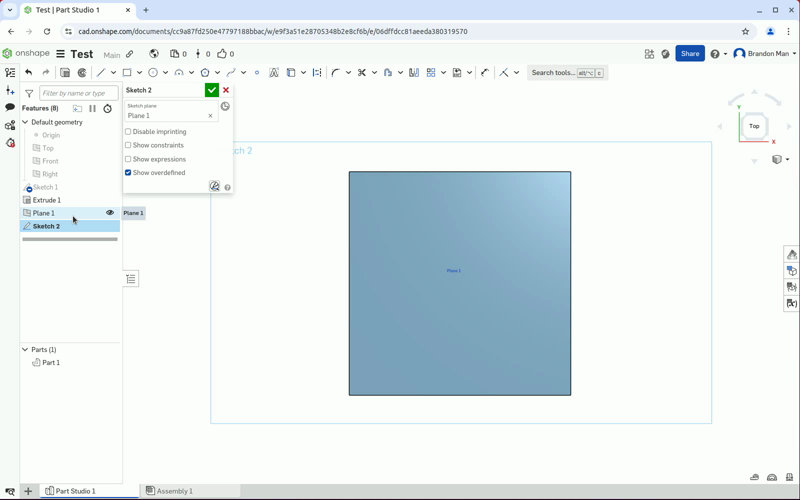
mouse_move(73, 352)
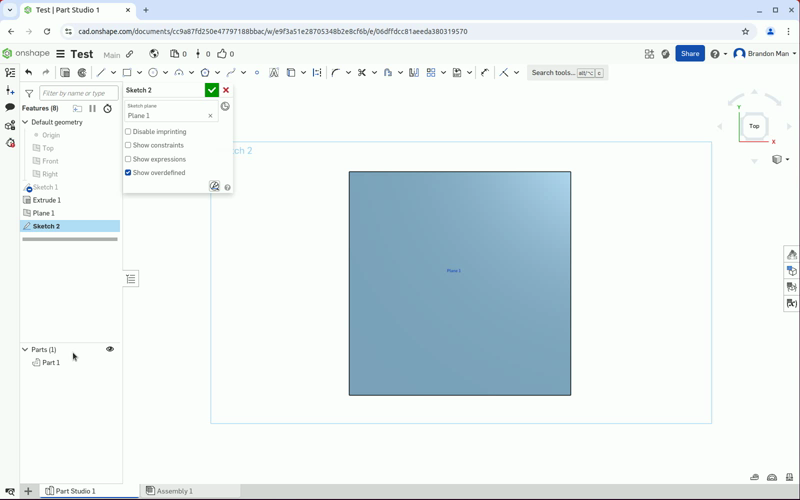
key(y)
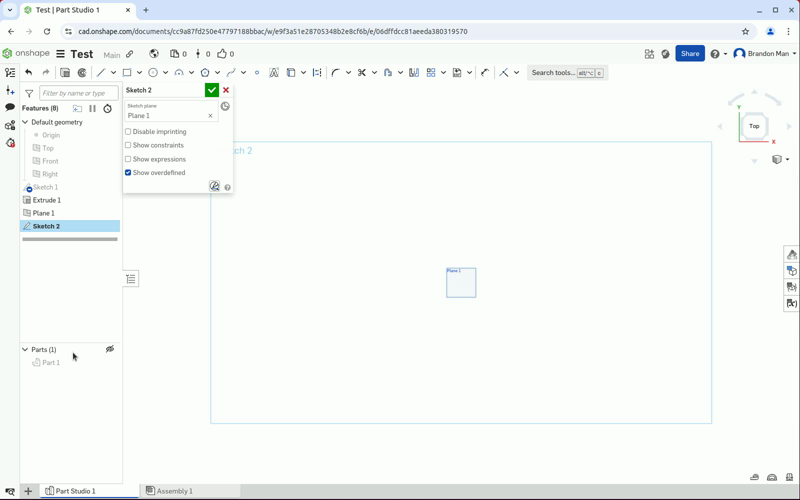
key(c)
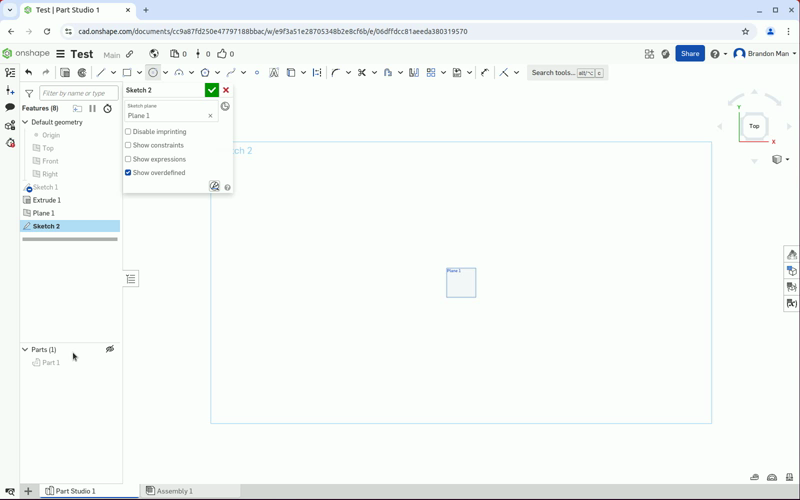
key_down(shift)
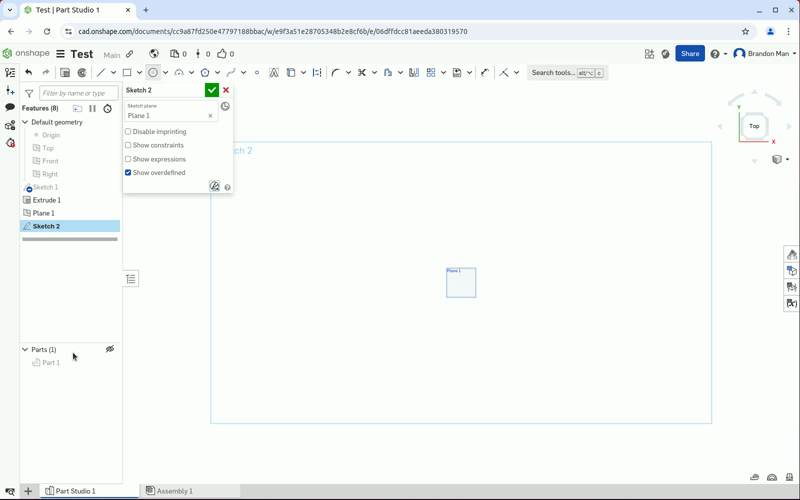
mouse_move(406, 228)
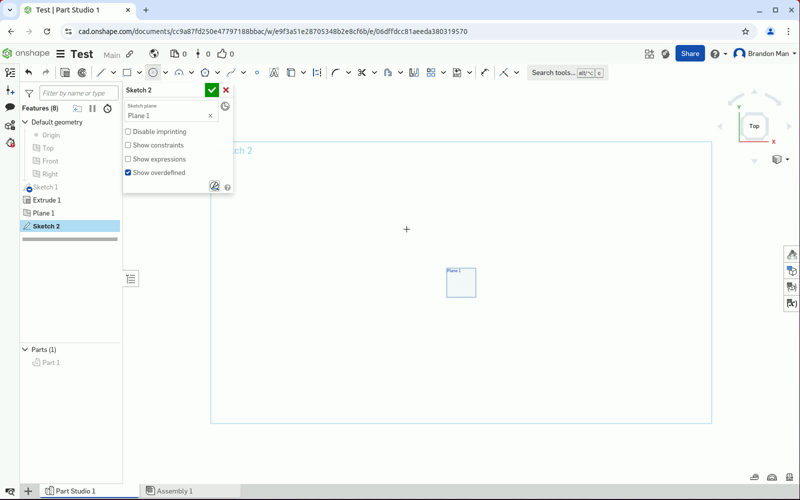
click(406, 228)
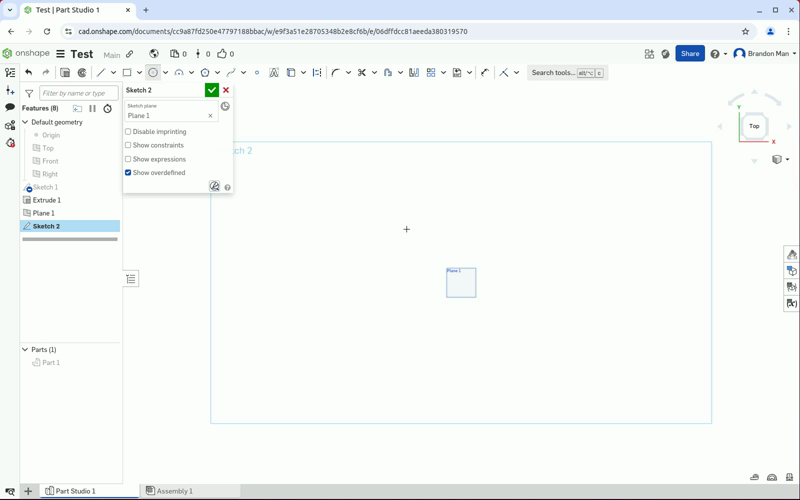
key_up(shift)
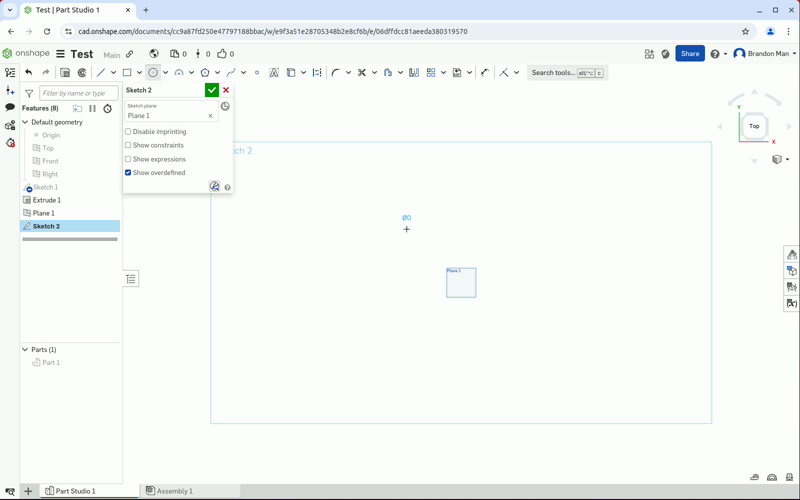
mouse_move(417, 228)
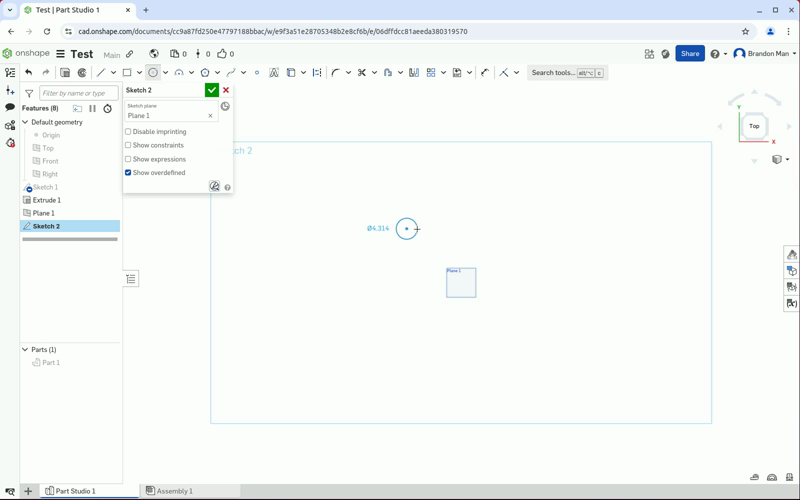
click(417, 228)
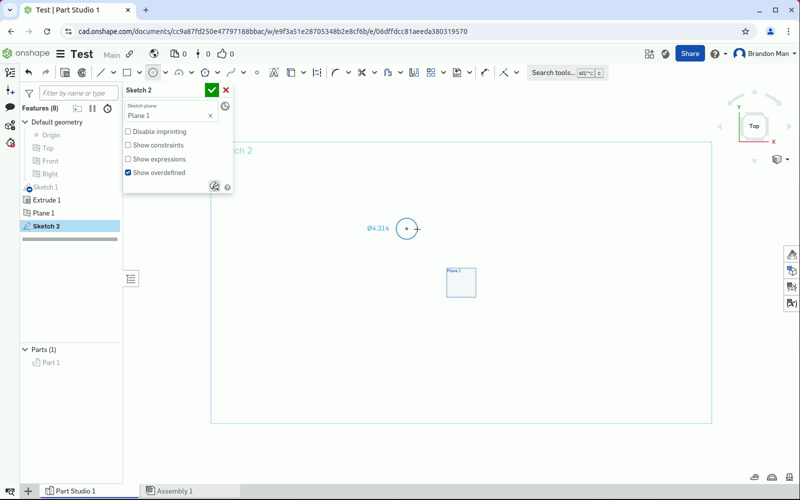
key(esc)
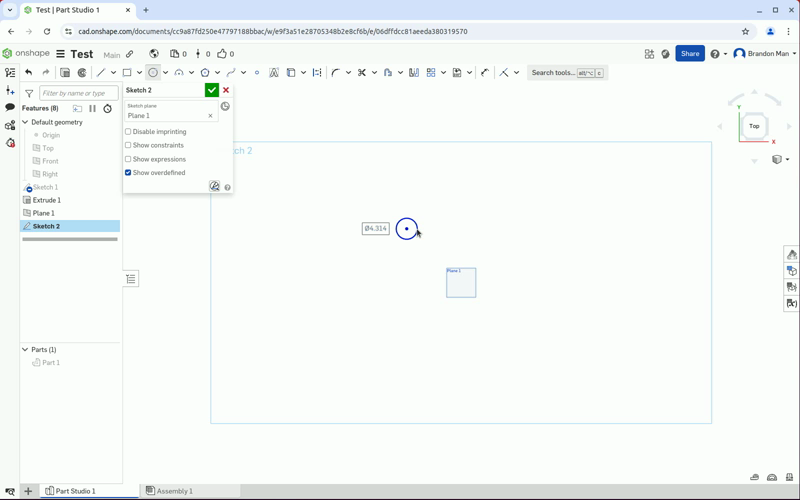
mouse_move(410, 221)
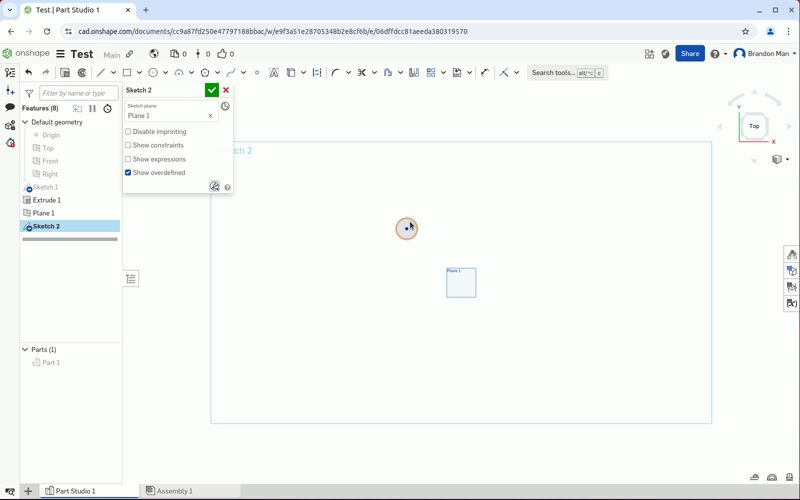
scroll(6)
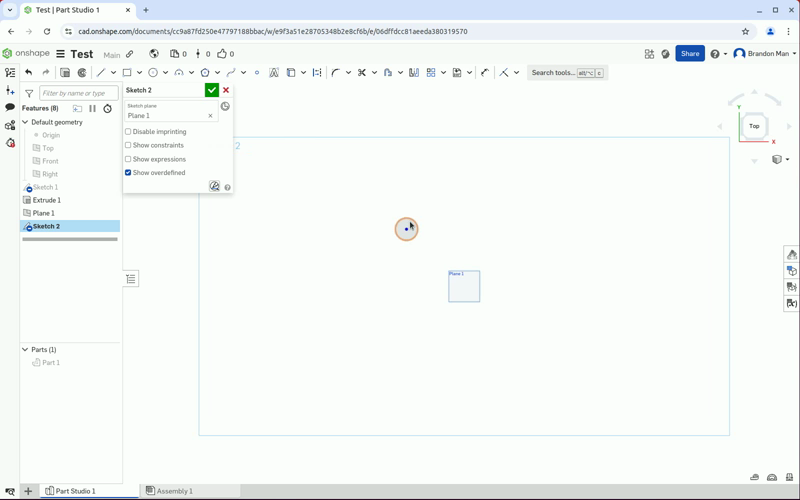
scroll(6)
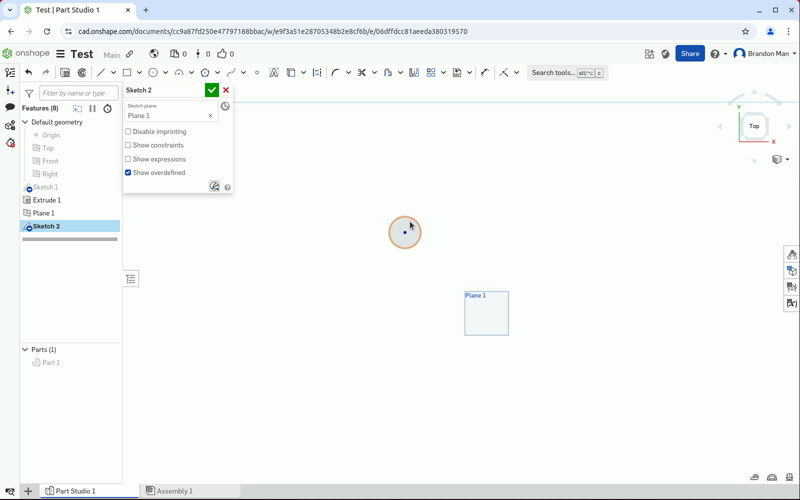
scroll(6)
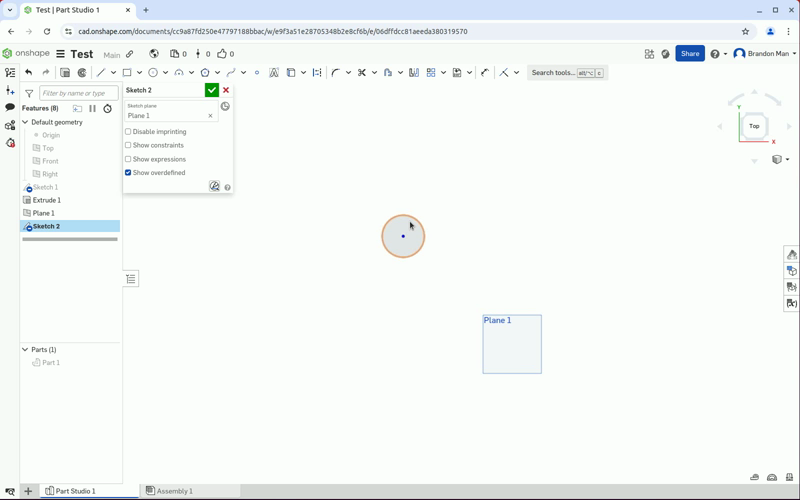
scroll(6)
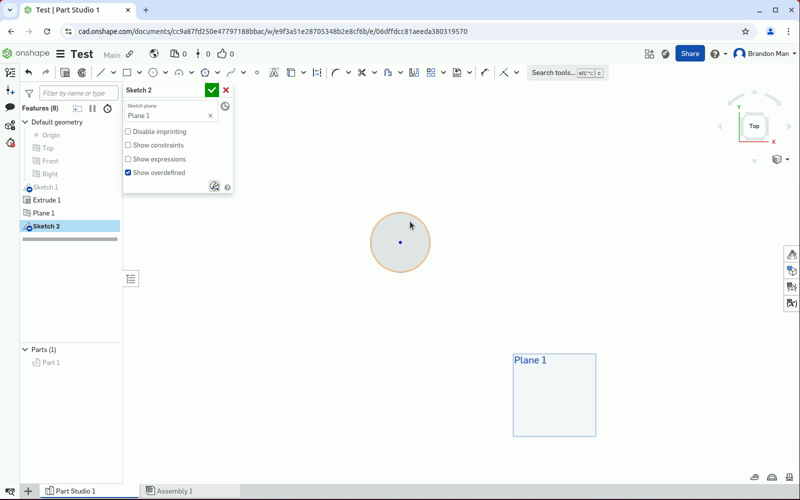
scroll(6)
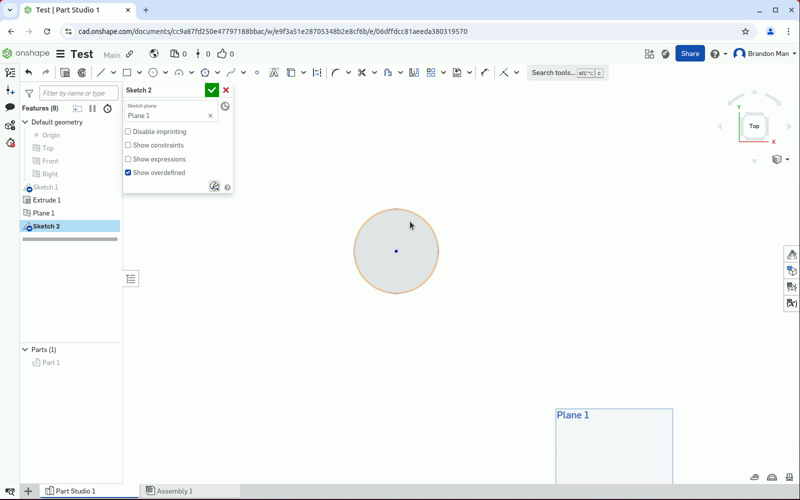
scroll(6)
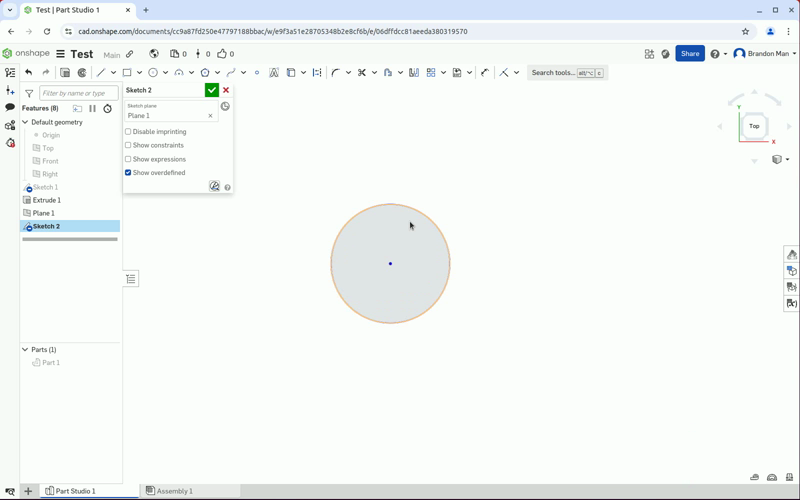
scroll(6)
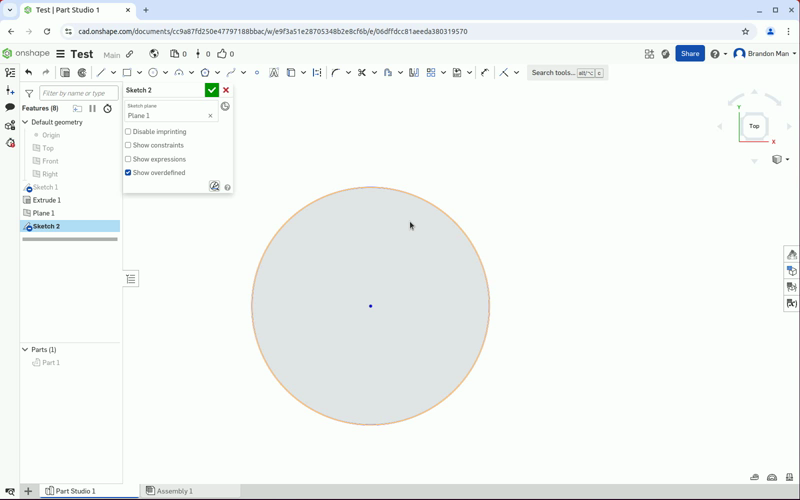
click(410, 221)
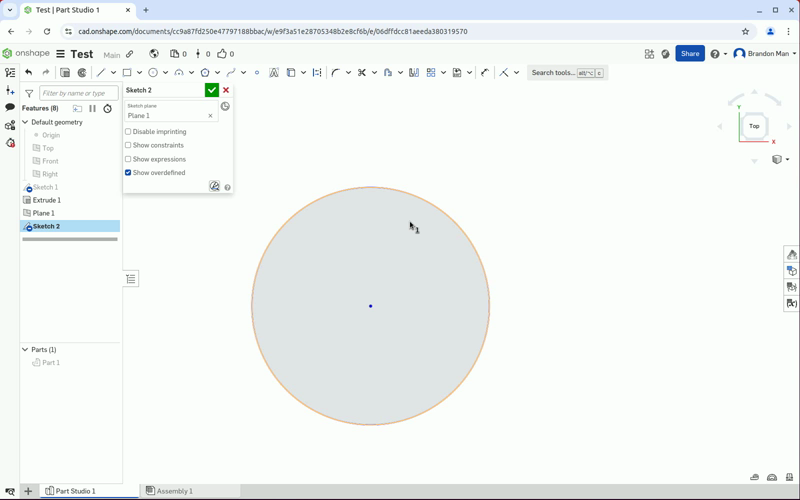
scroll(-6)
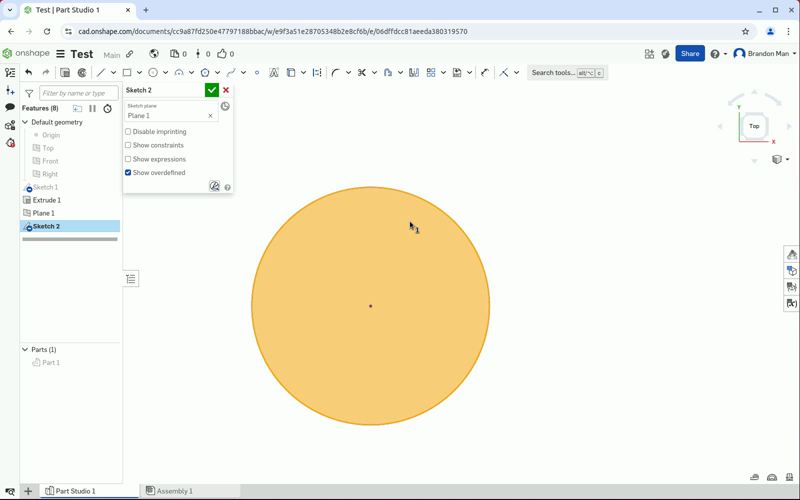
scroll(-6)
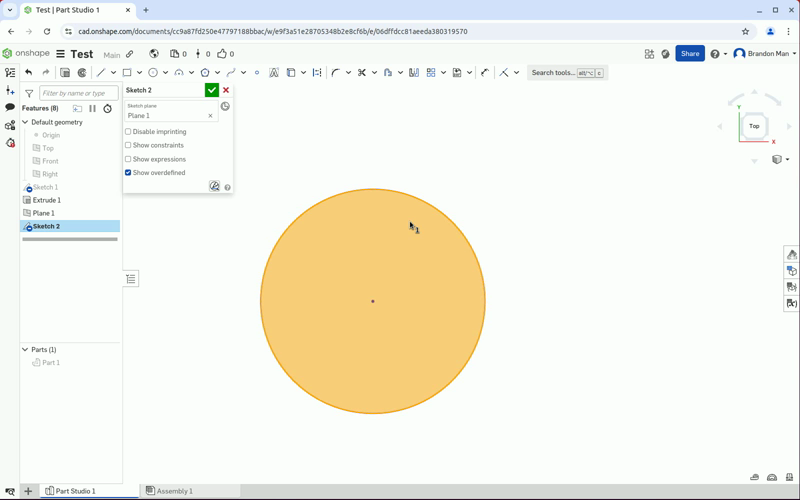
scroll(-6)
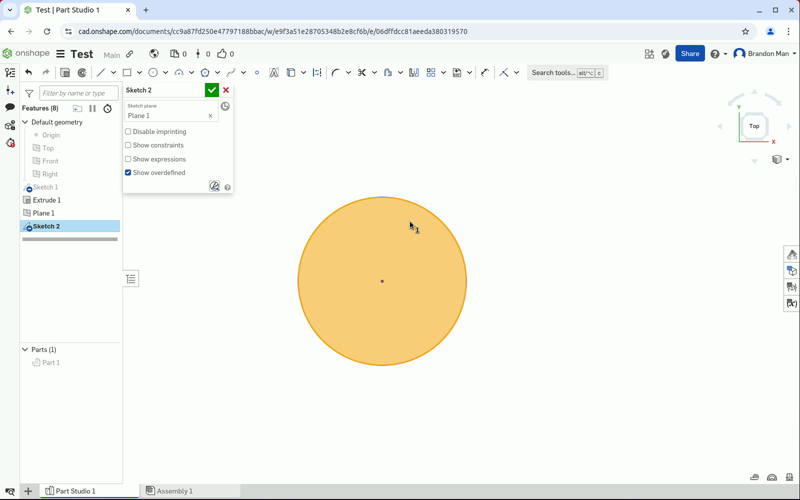
scroll(-6)
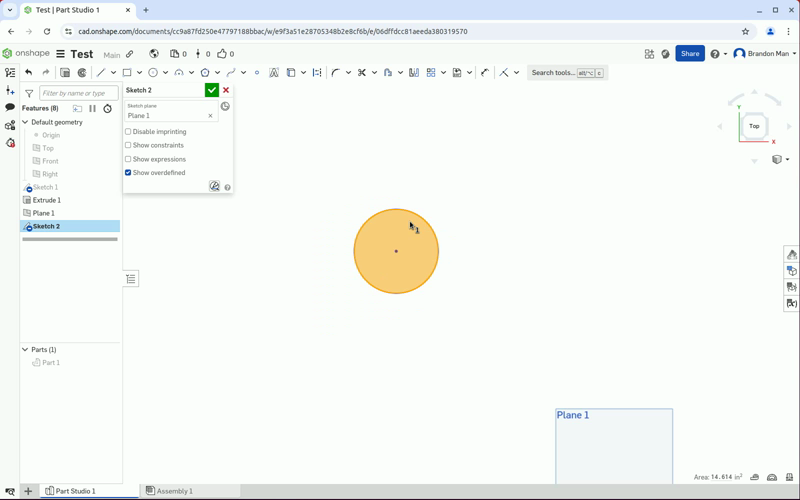
scroll(-6)
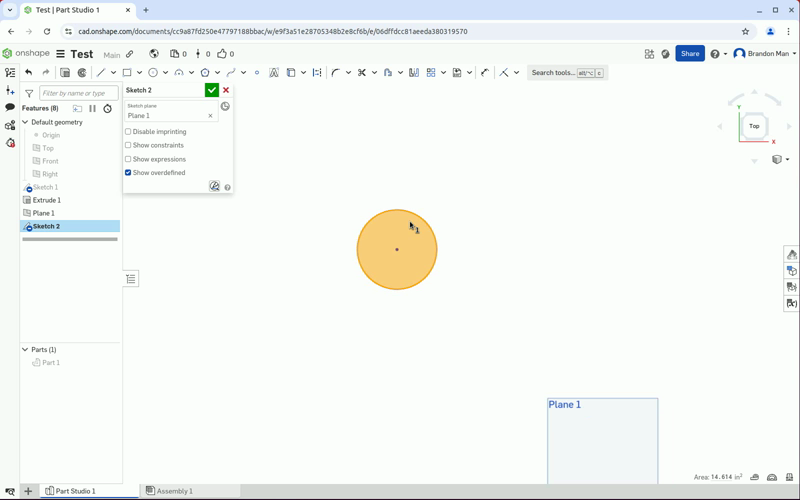
scroll(-6)
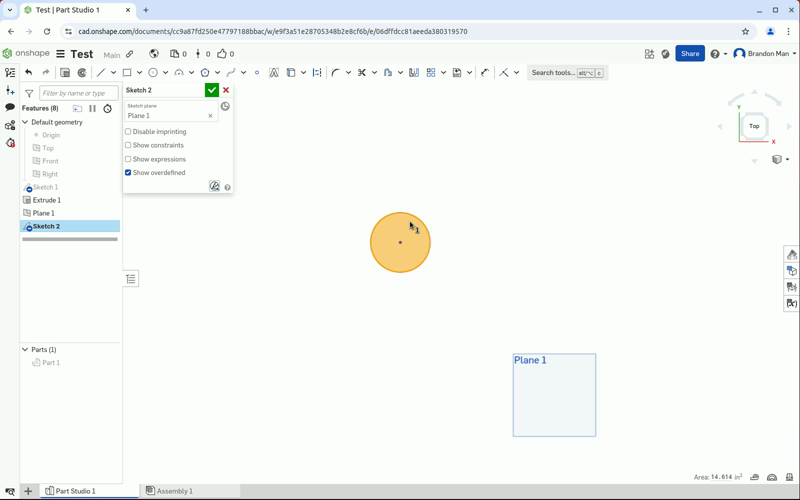
scroll(-6)
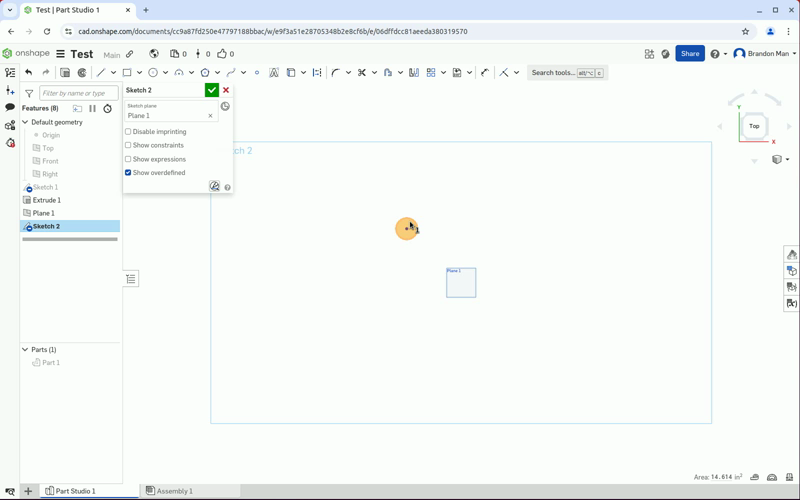
mouse_move(73, 352)
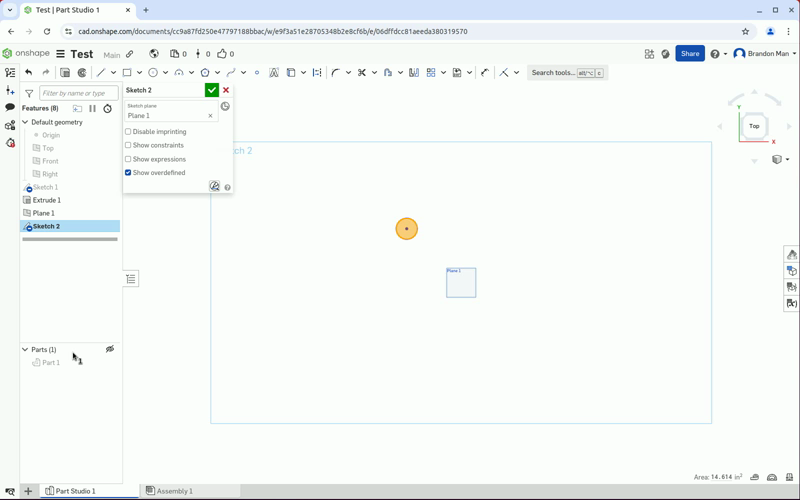
key(shift+y)
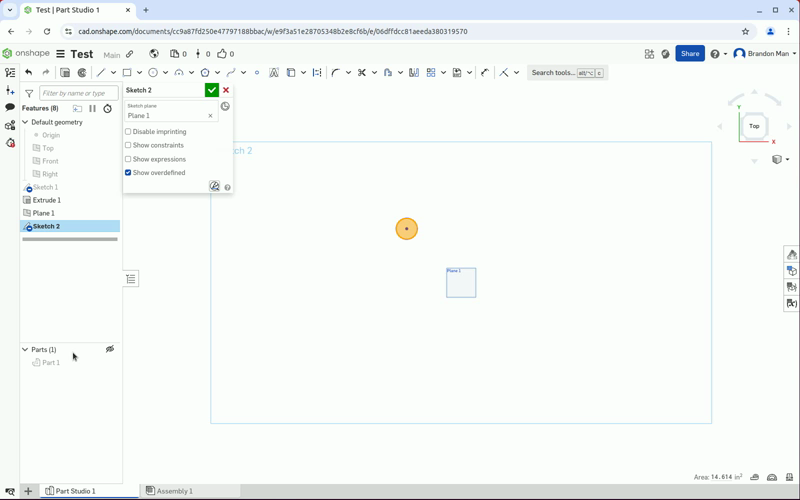
key(shift+e)
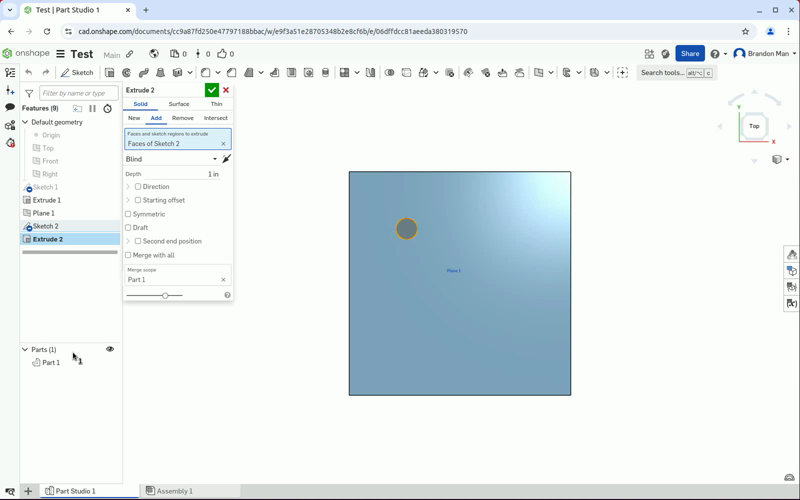
mouse_move(143, 106)
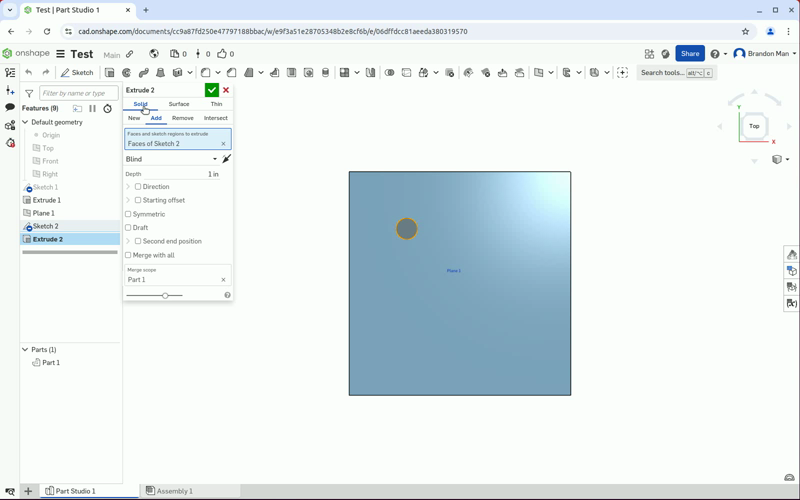
click(143, 106)
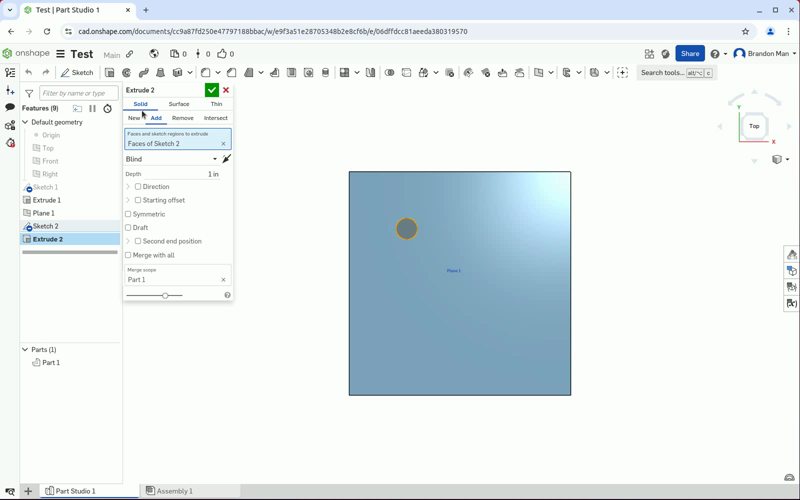
mouse_move(137, 120)
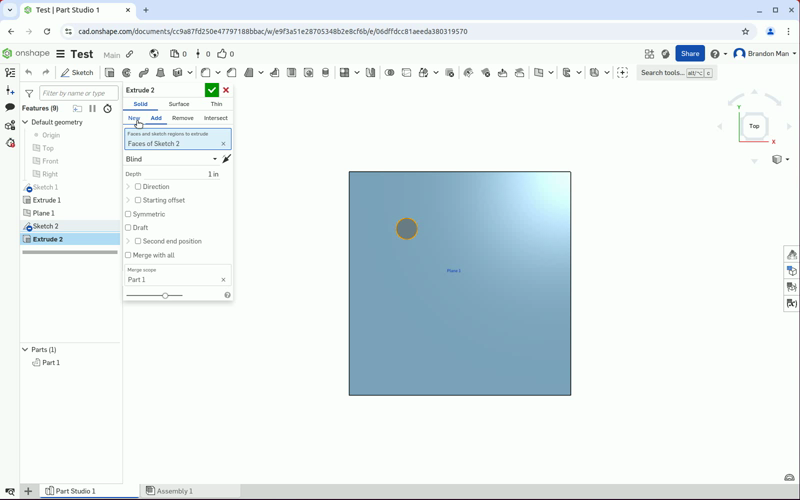
click(137, 120)
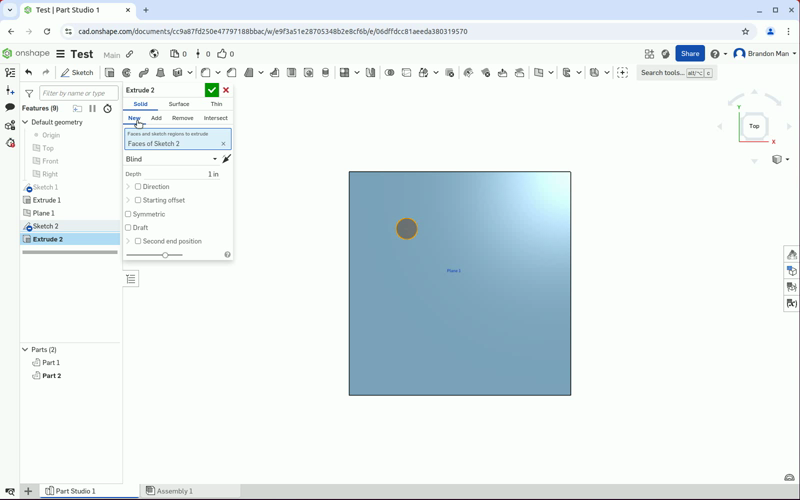
key(tab, 4)
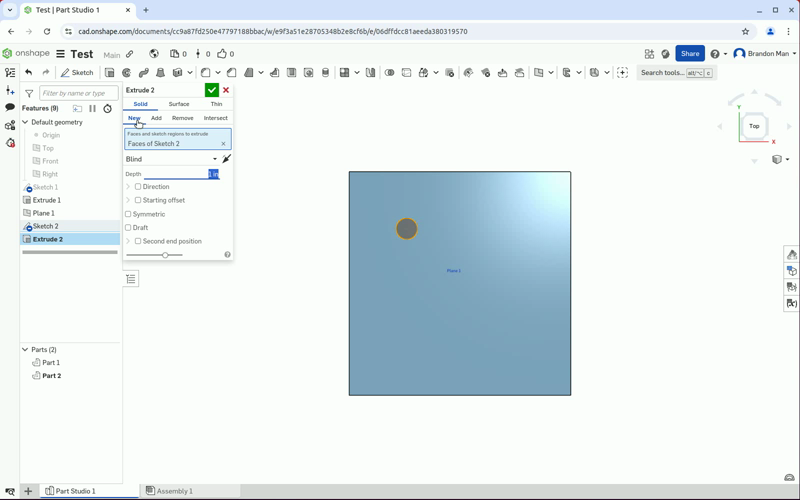
text(4.574)
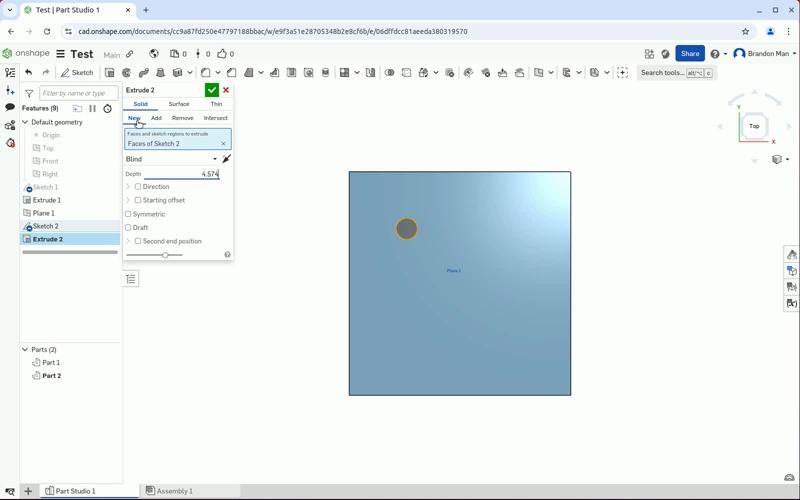
key(enter)
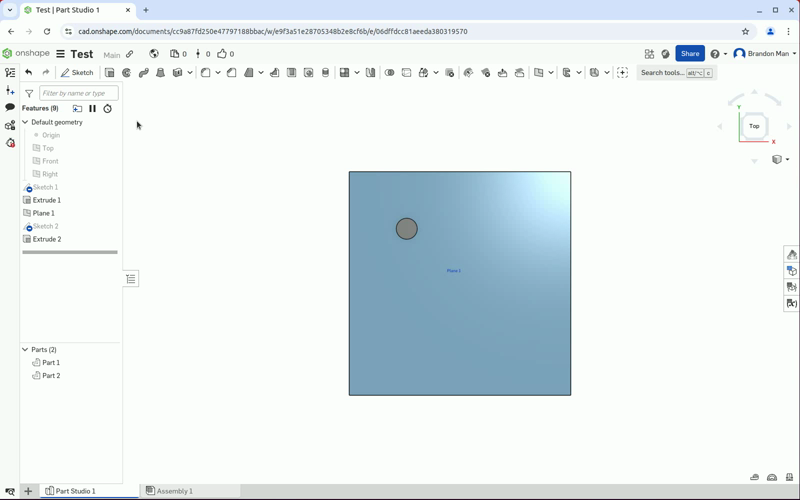
key(shift+h)
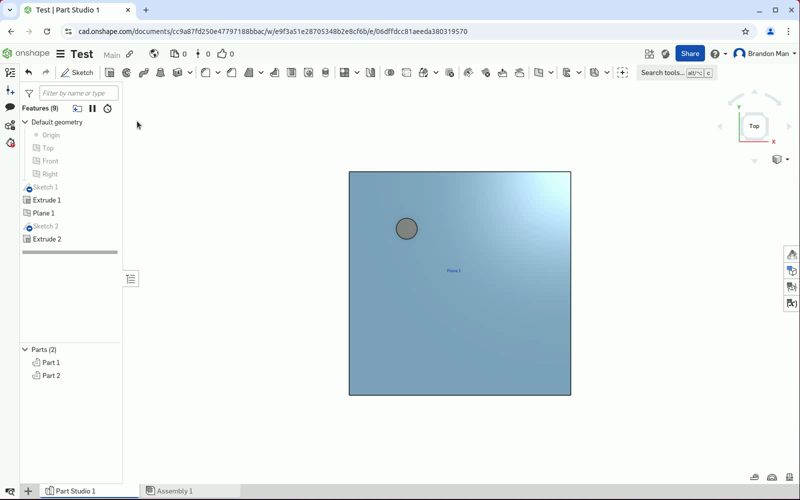
key(shift+h)
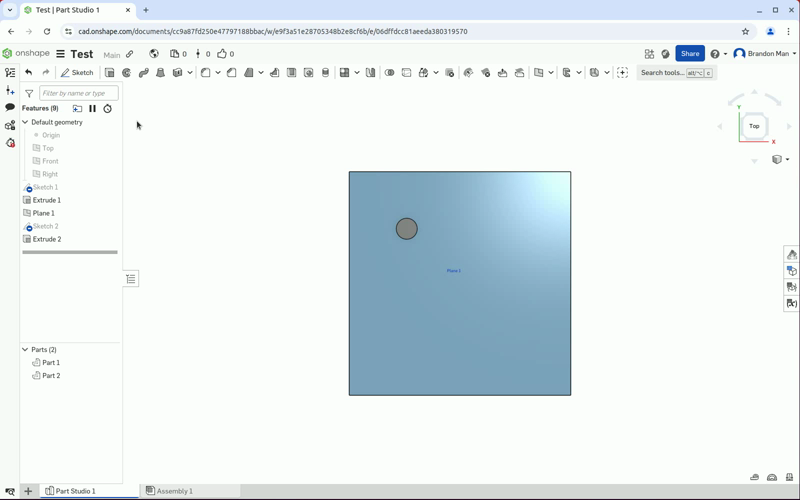
mouse_move(73, 189)
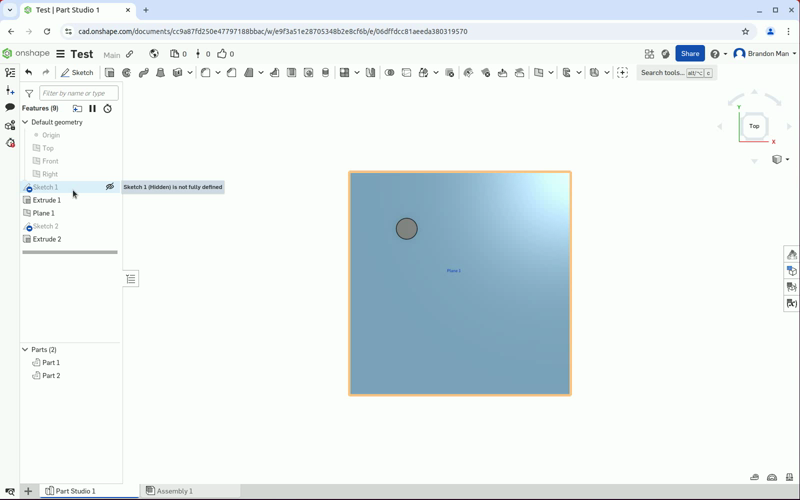
click(73, 189)
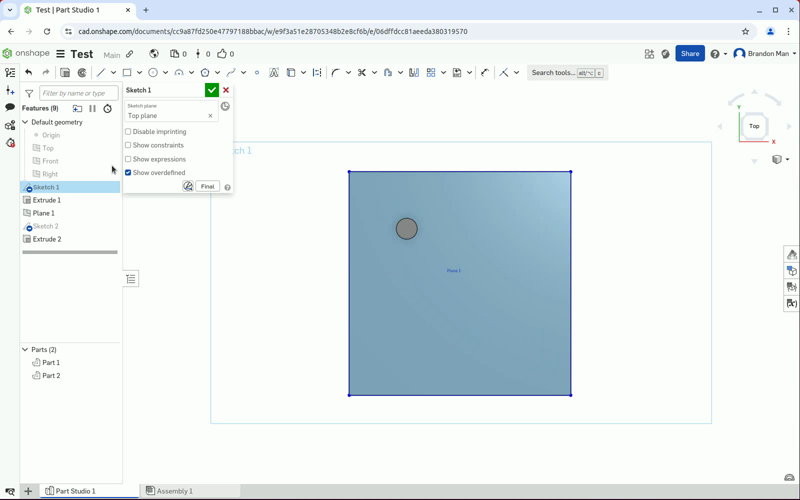
mouse_move(229, 92)
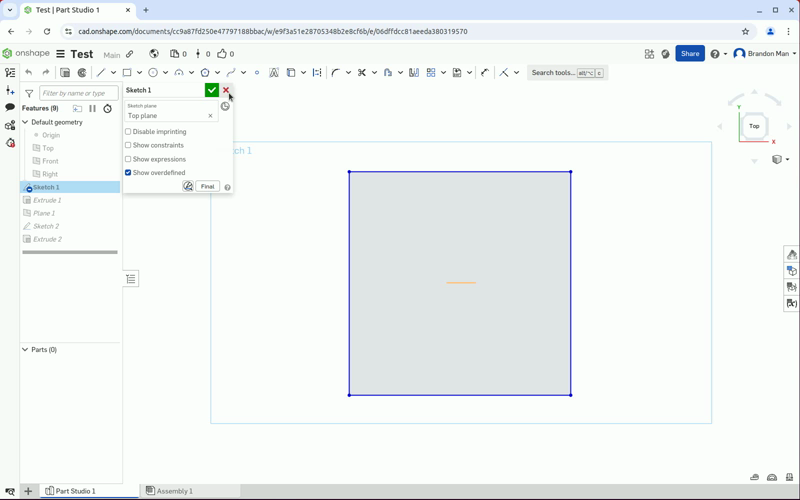
click(229, 92)
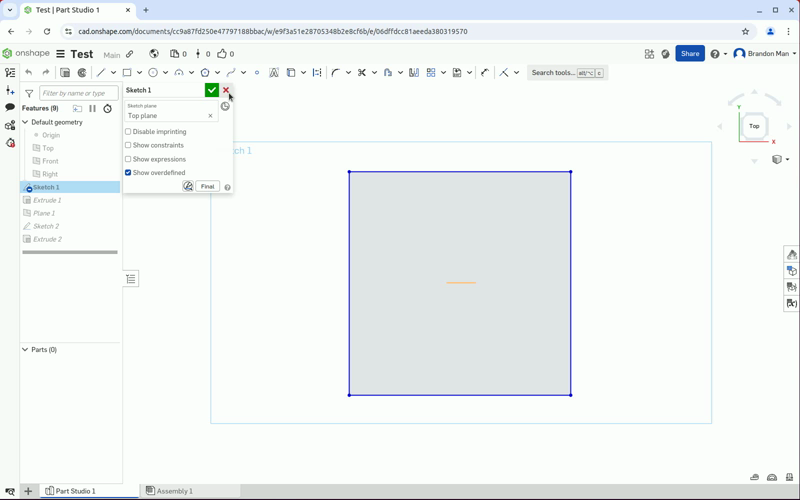
key(shift+s)
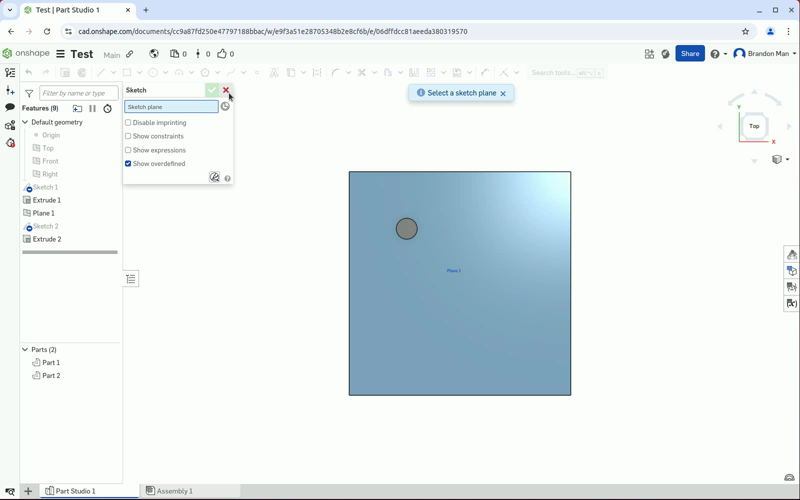
mouse_move(73, 215)
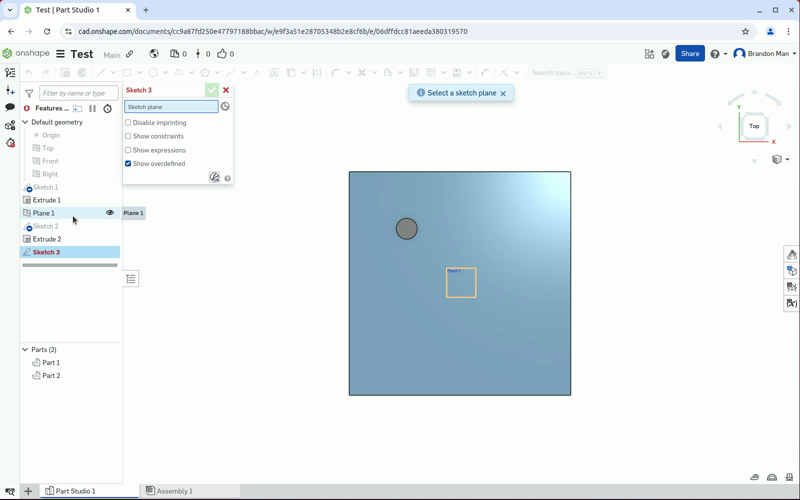
click(73, 215)
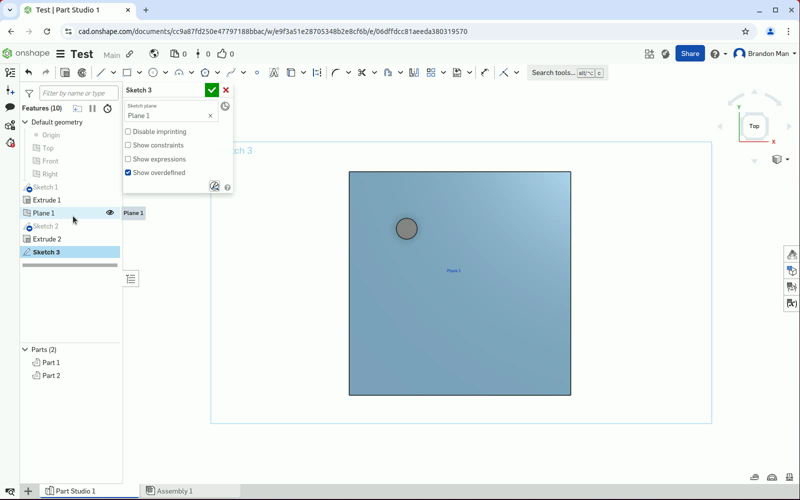
mouse_move(73, 352)
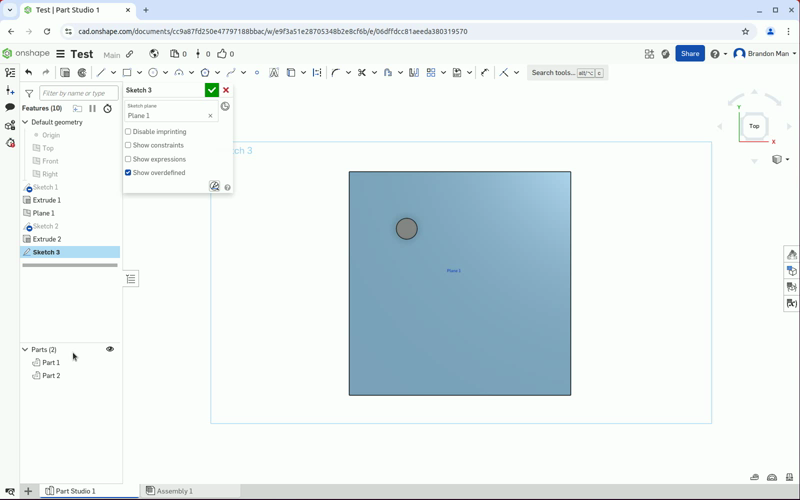
key(y)
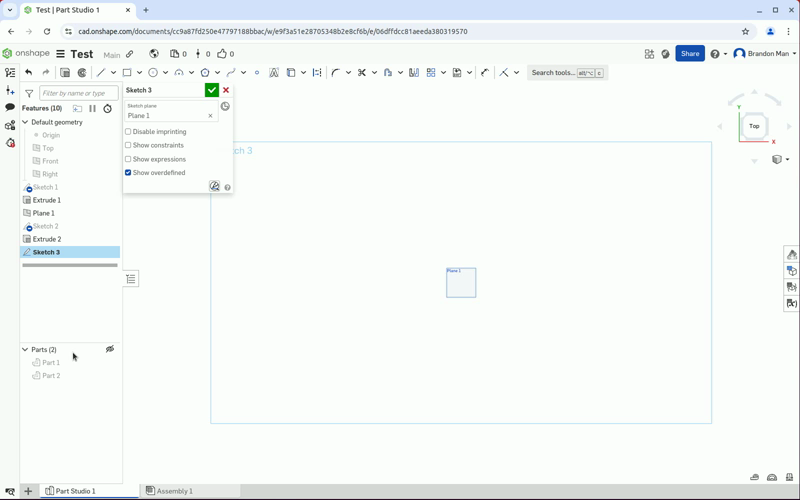
key(c)
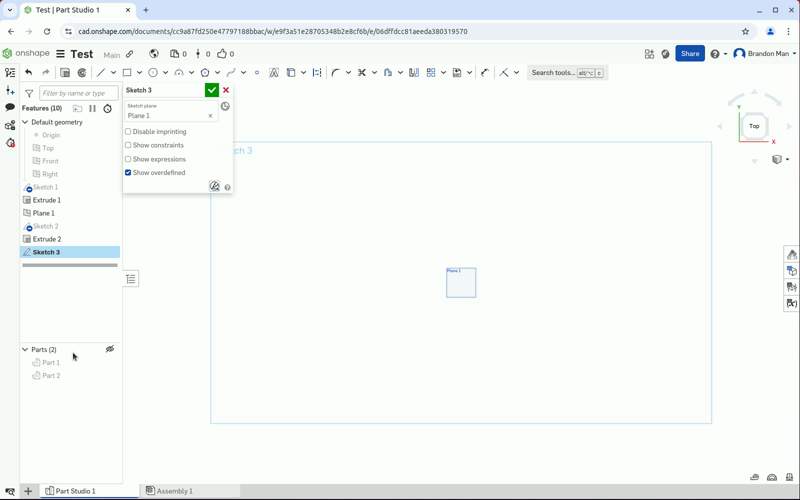
key_down(shift)
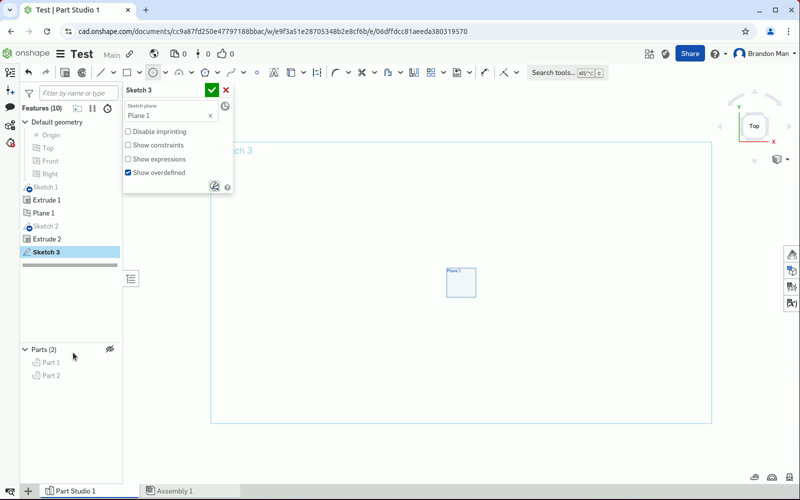
mouse_move(514, 228)
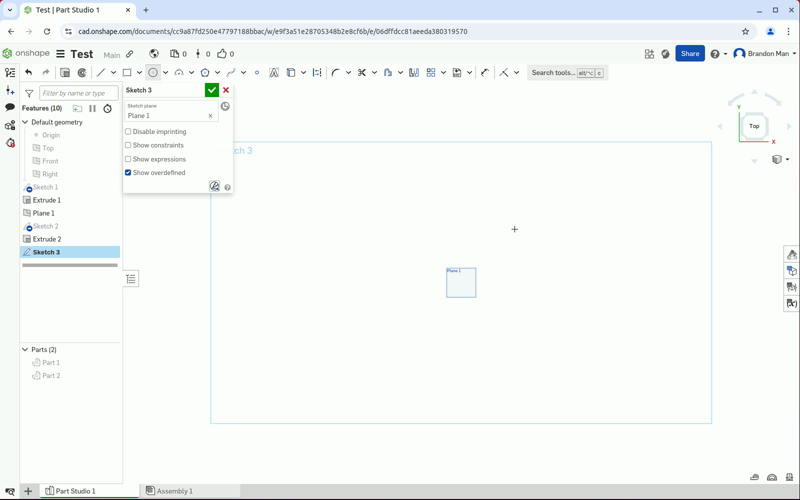
click(514, 228)
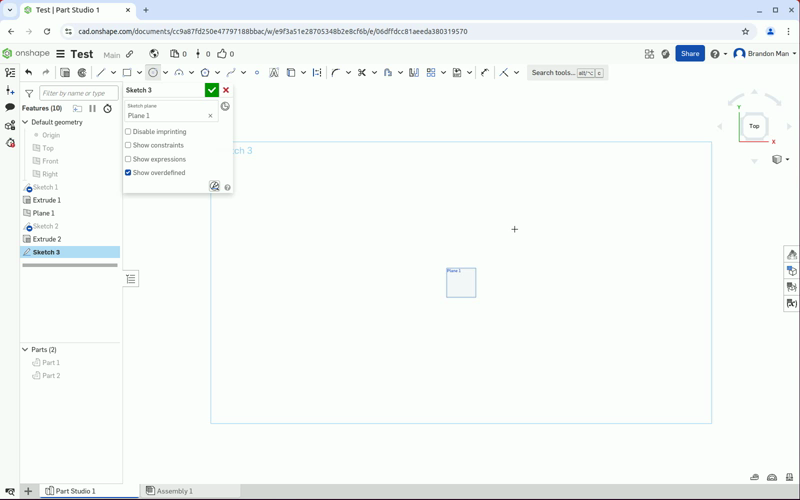
key_up(shift)
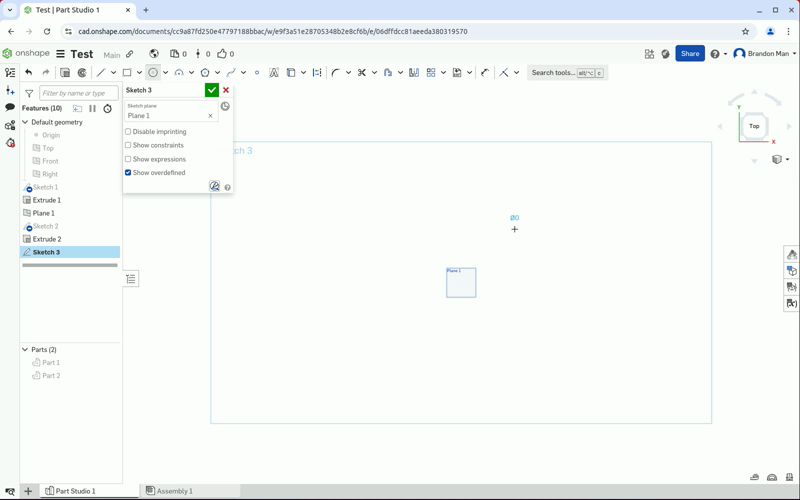
mouse_move(525, 228)
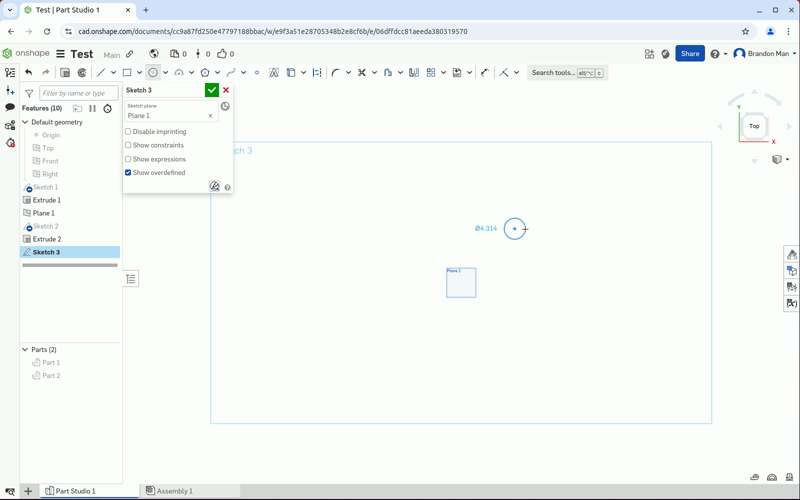
click(525, 228)
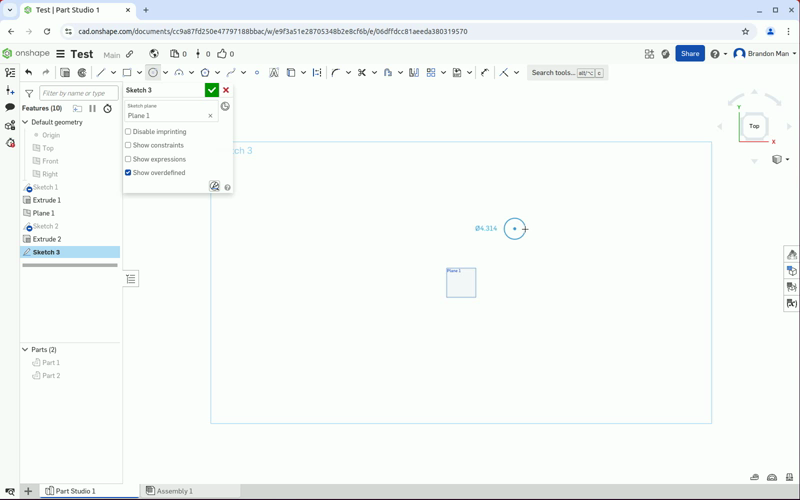
key(esc)
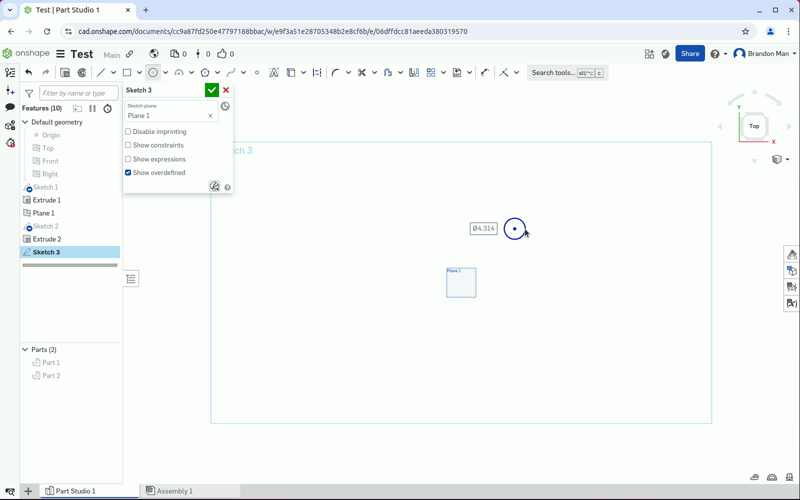
mouse_move(512, 229)
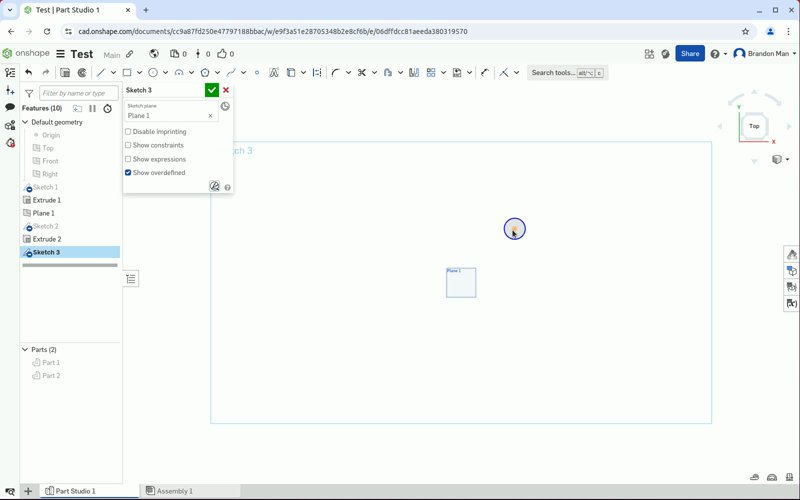
scroll(6)
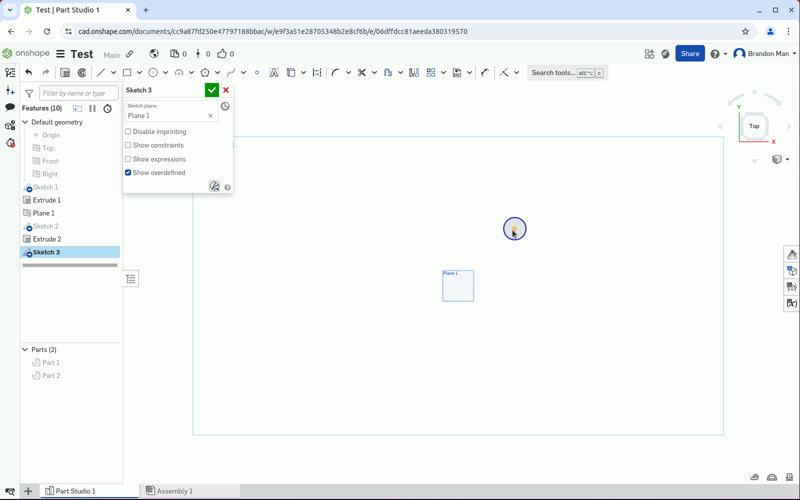
scroll(6)
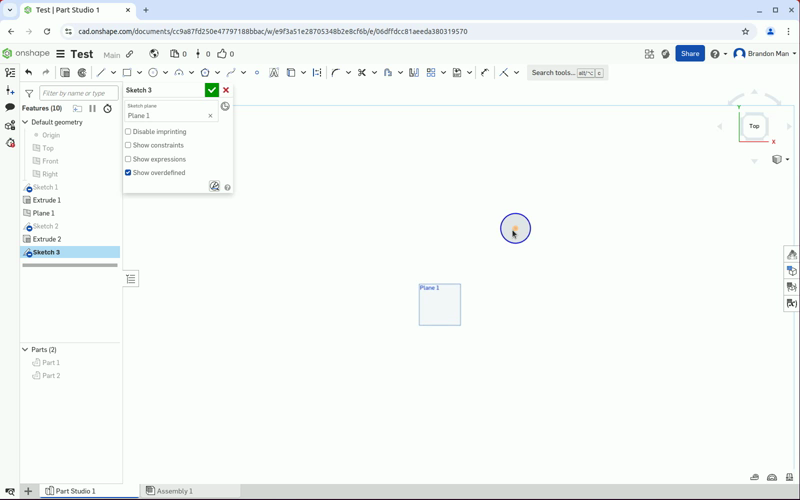
scroll(6)
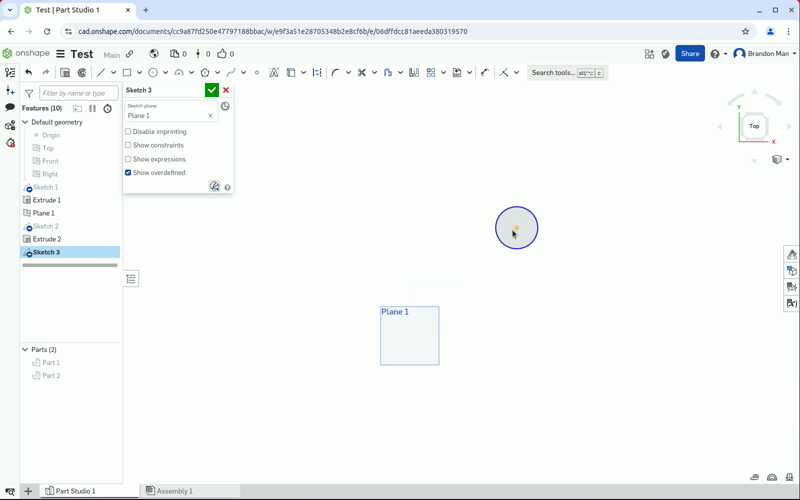
scroll(6)
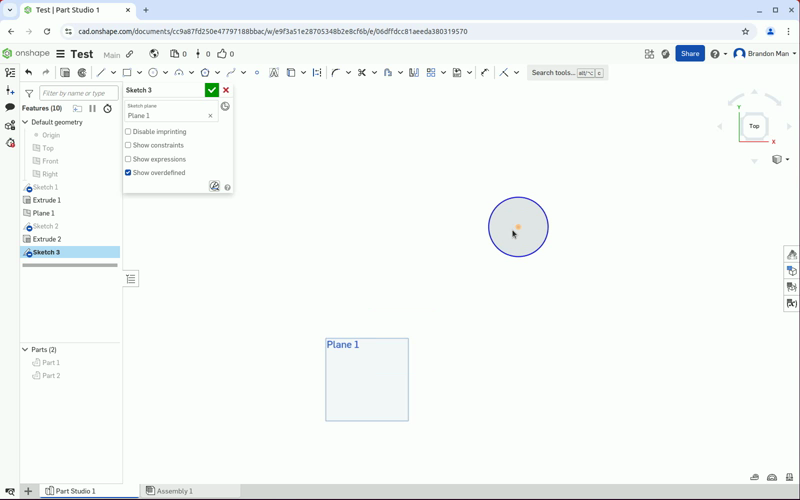
scroll(6)
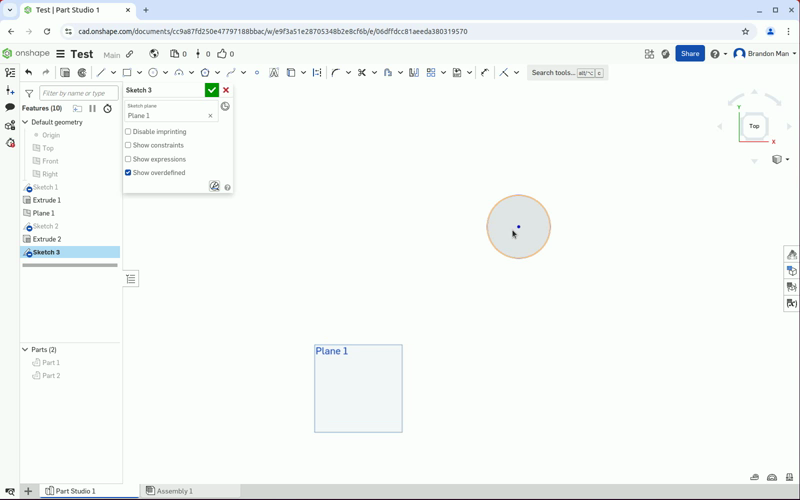
scroll(6)
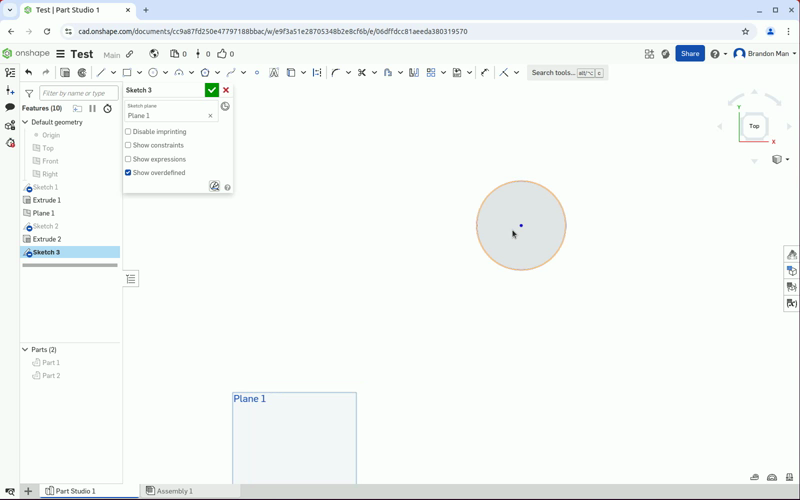
scroll(6)
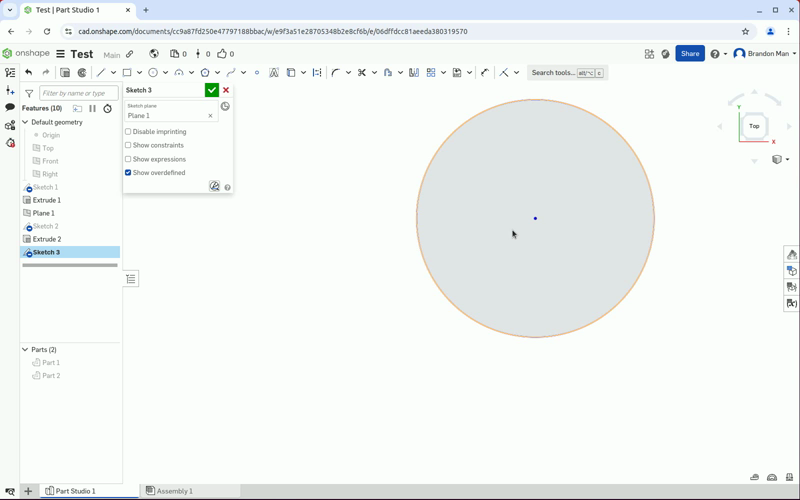
click(512, 229)
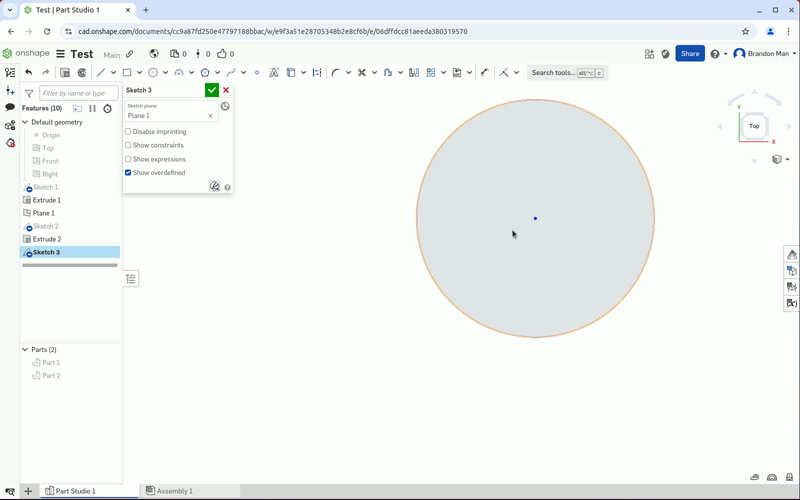
scroll(-6)
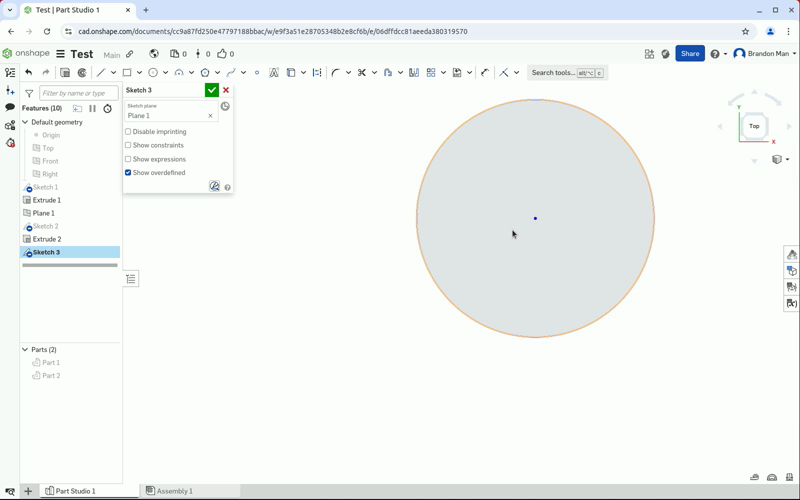
scroll(-6)
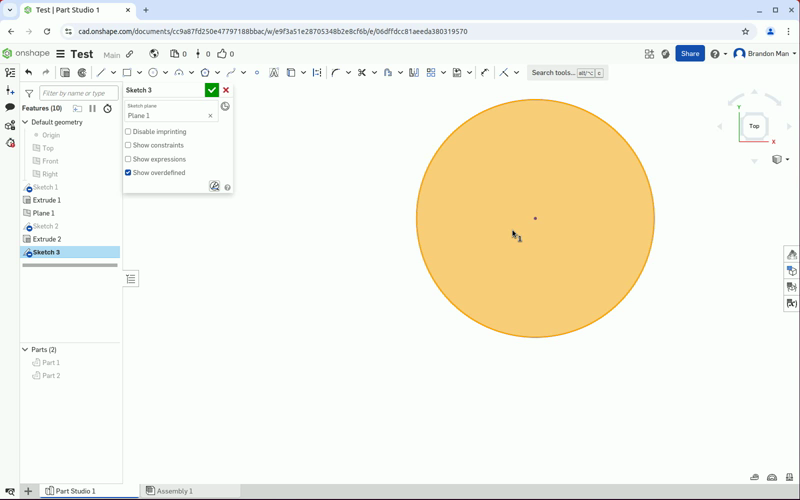
scroll(-6)
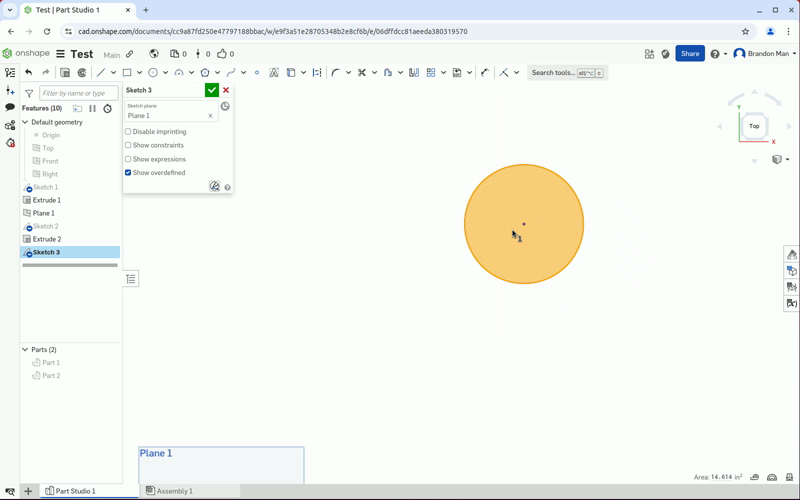
scroll(-6)
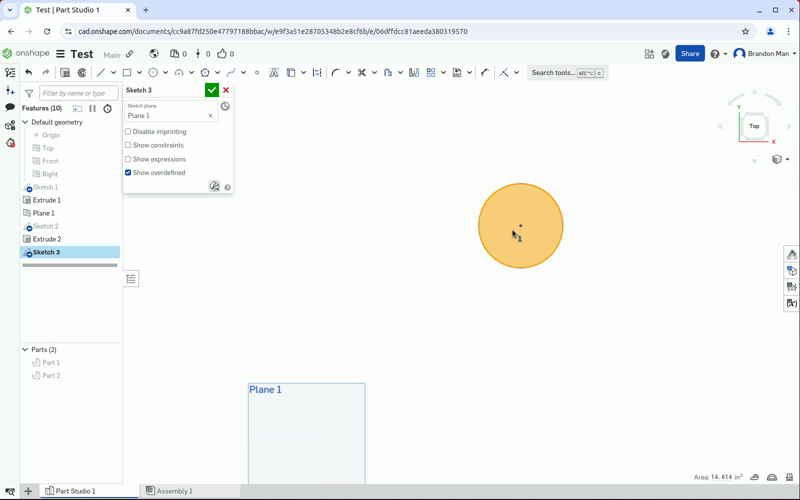
scroll(-6)
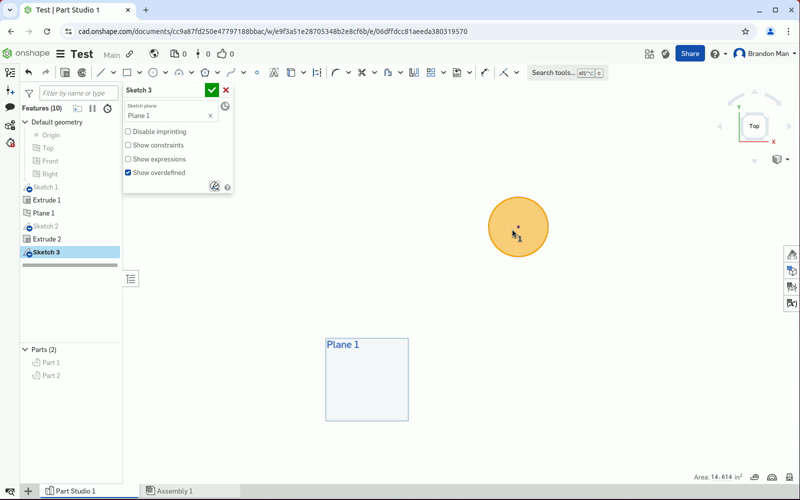
scroll(-6)
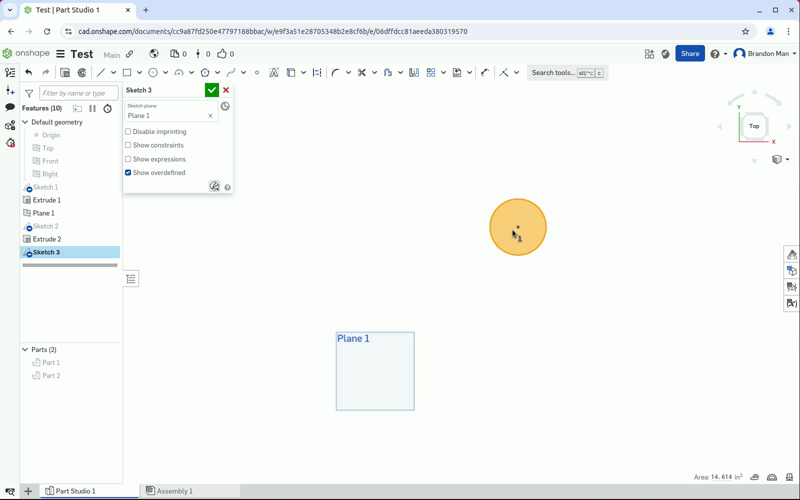
scroll(-6)
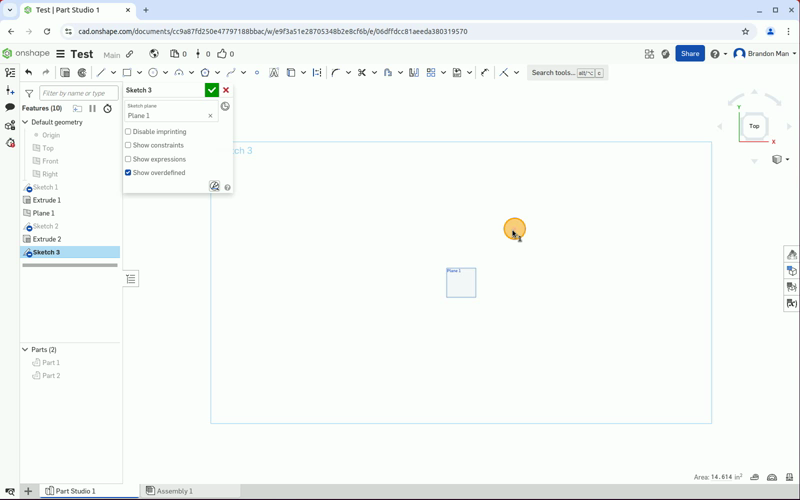
mouse_move(73, 352)
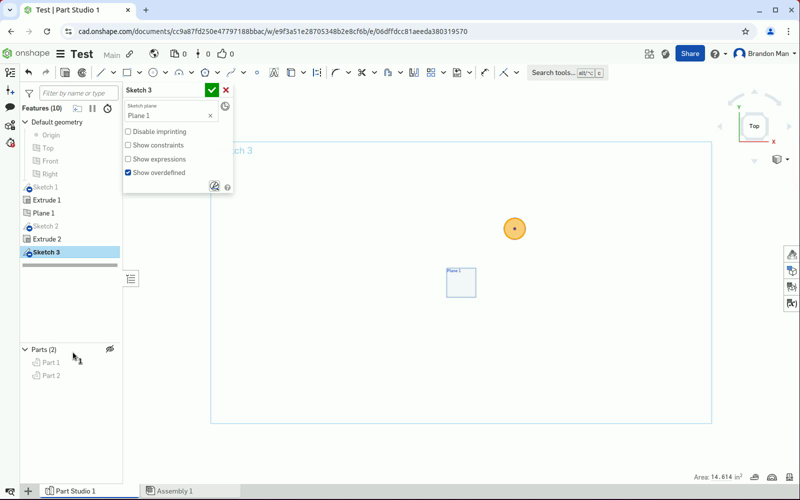
key(shift+y)
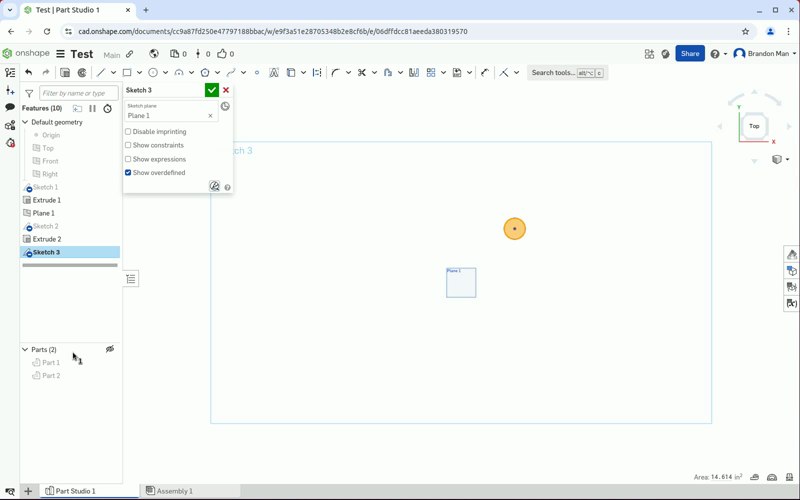
key(shift+e)
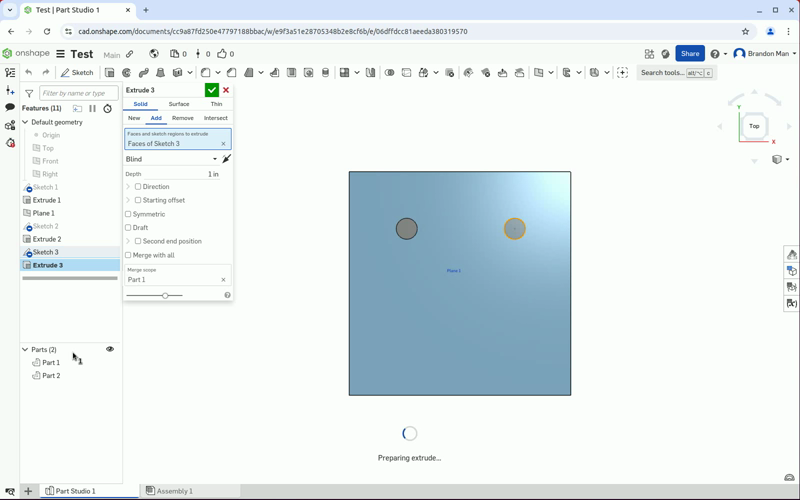
mouse_move(143, 106)
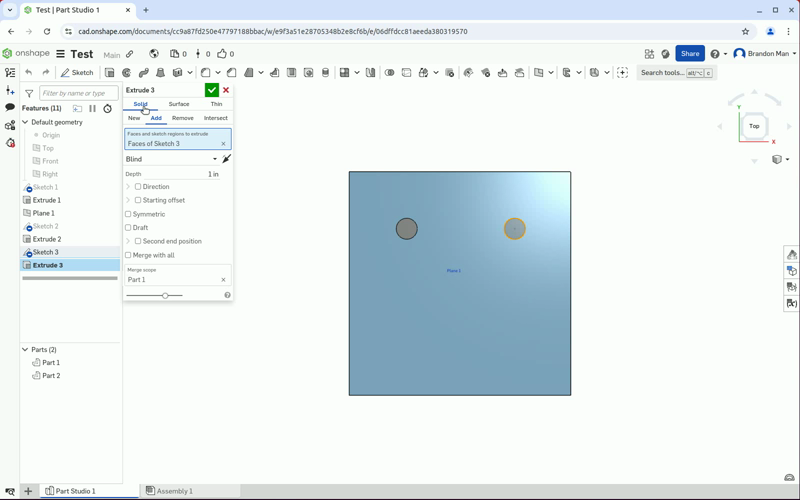
click(143, 106)
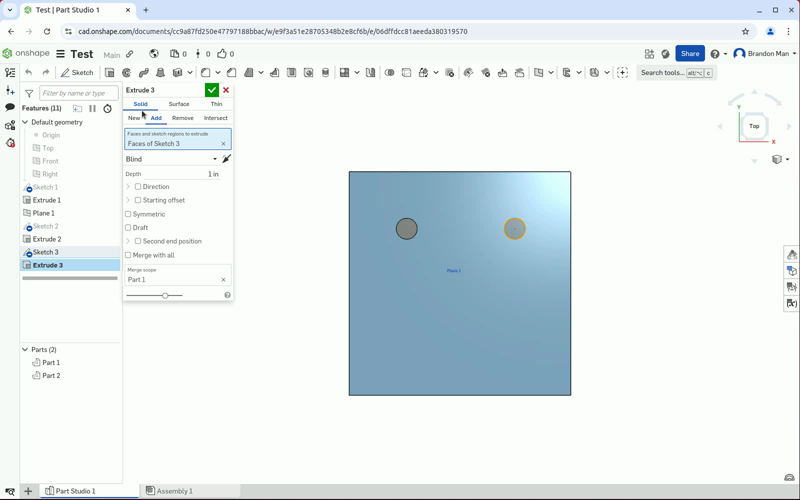
mouse_move(137, 120)
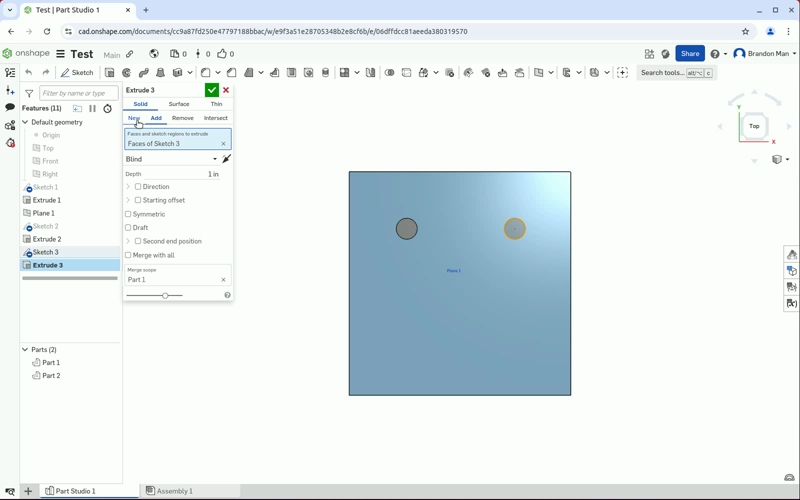
click(137, 120)
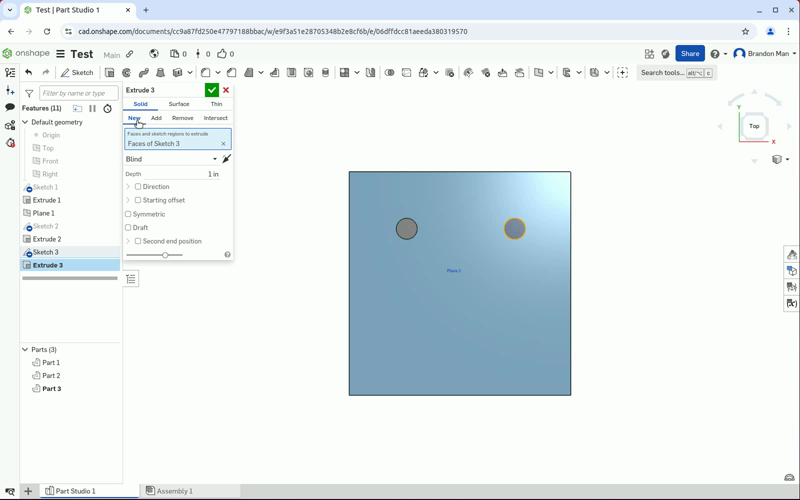
key(tab, 4)
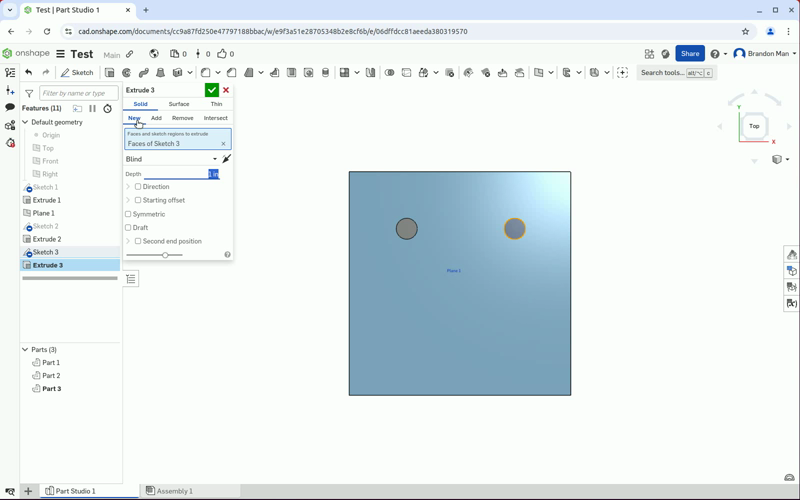
text(4.574)
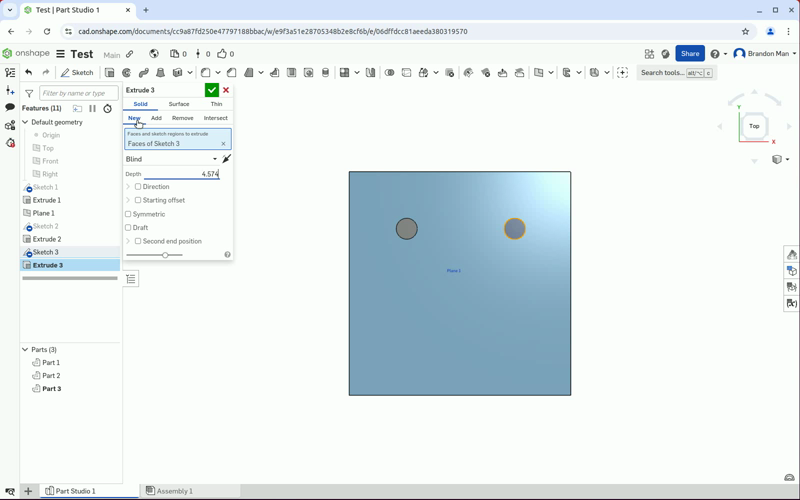
key(enter)
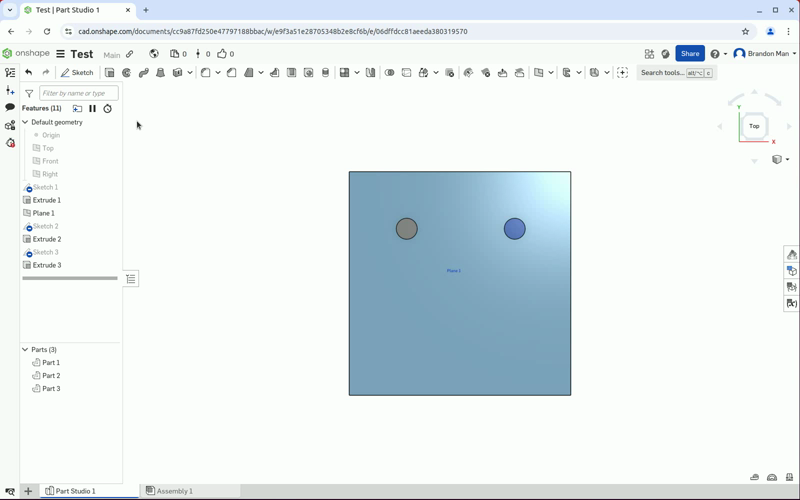
key(shift+h)
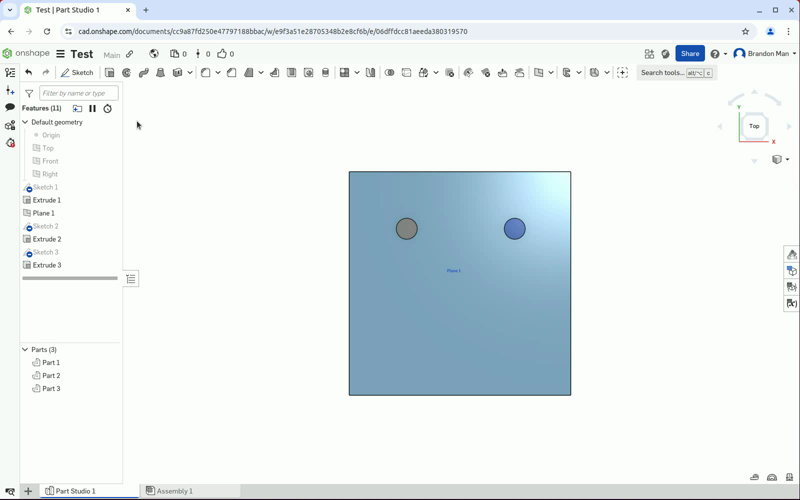
key(shift+h)
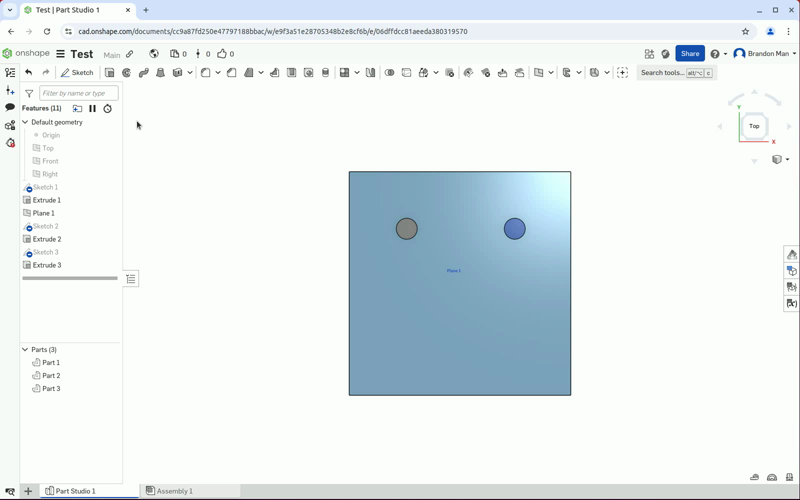
mouse_move(73, 189)
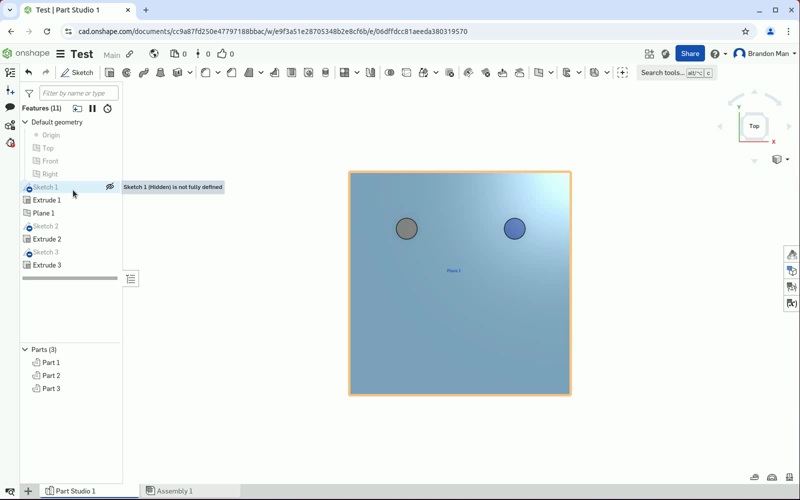
click(73, 189)
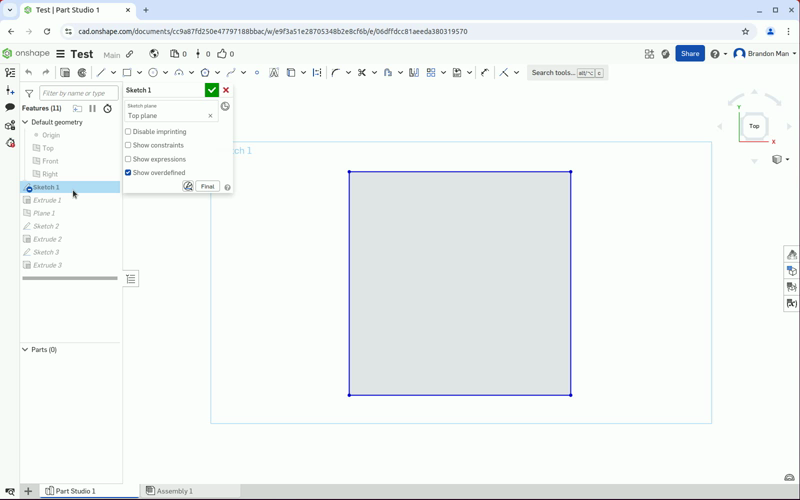
mouse_move(229, 92)
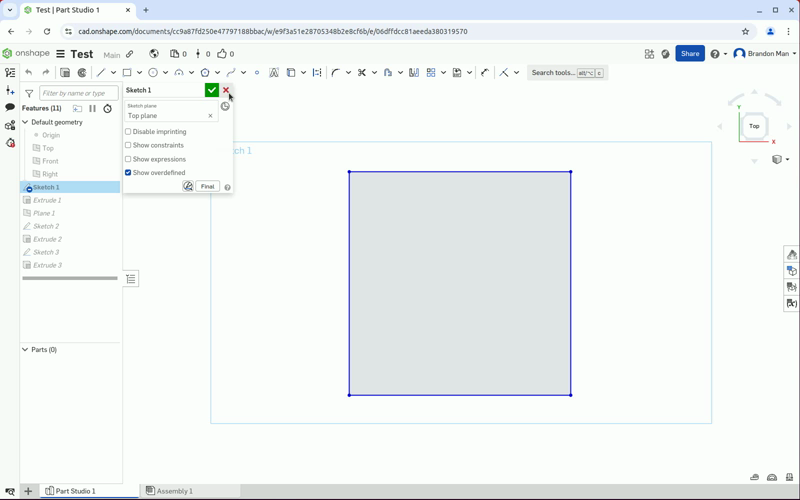
click(229, 92)
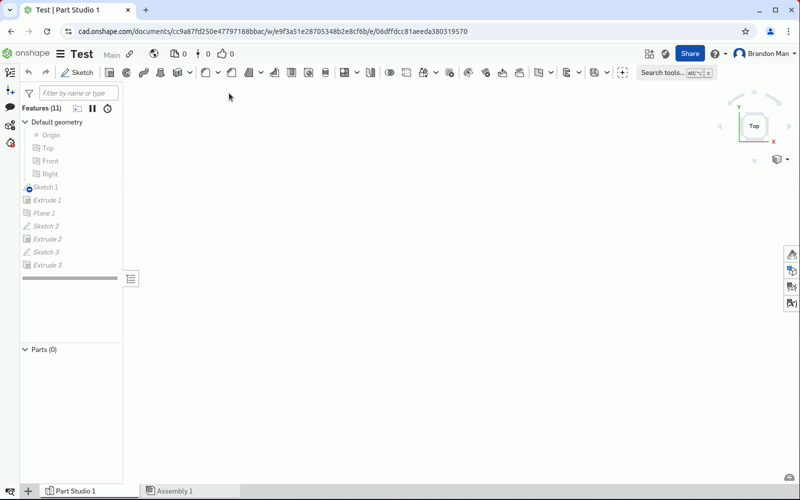
key(shift+s)
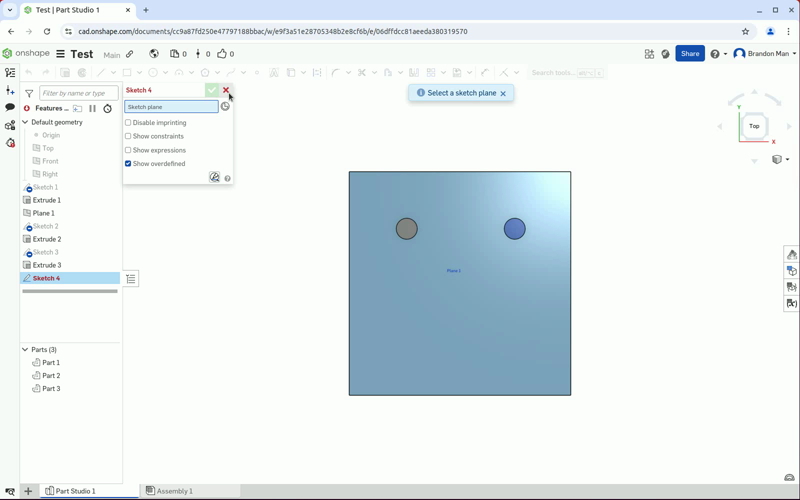
mouse_move(73, 215)
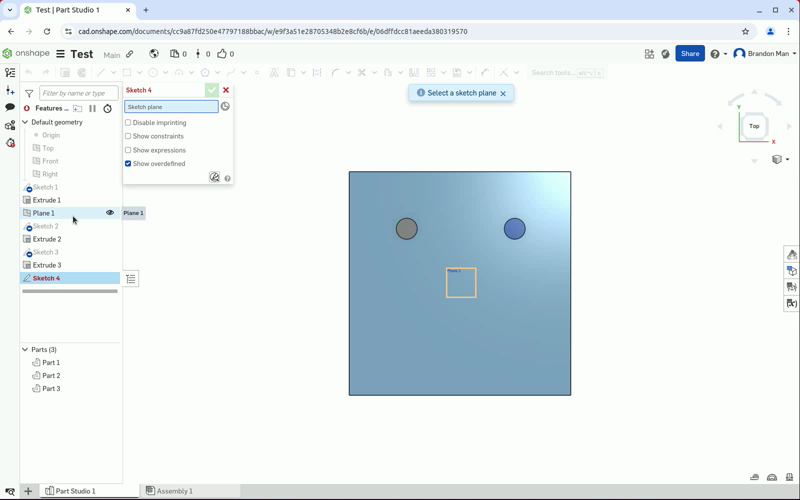
click(73, 215)
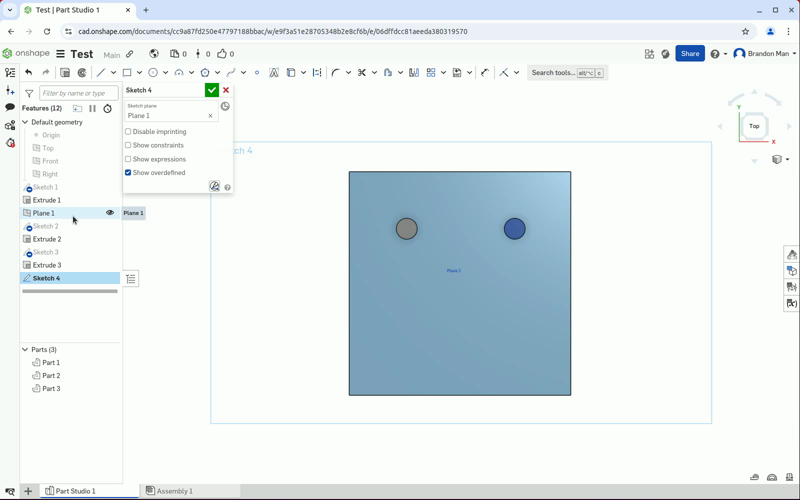
mouse_move(73, 352)
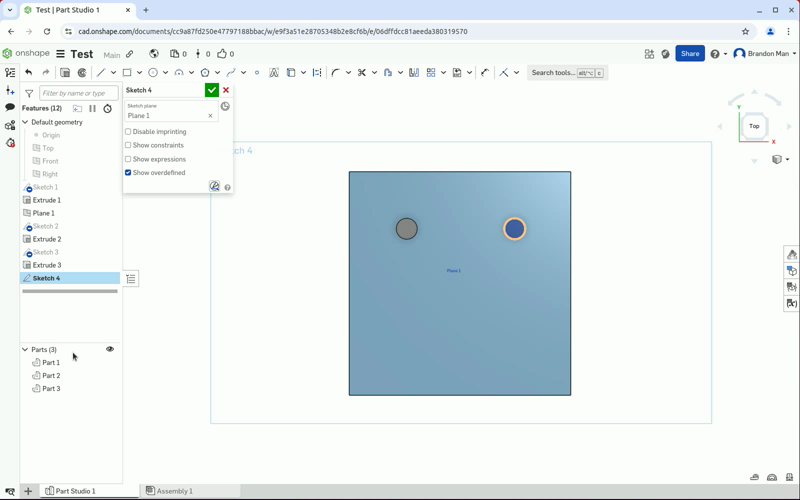
key(y)
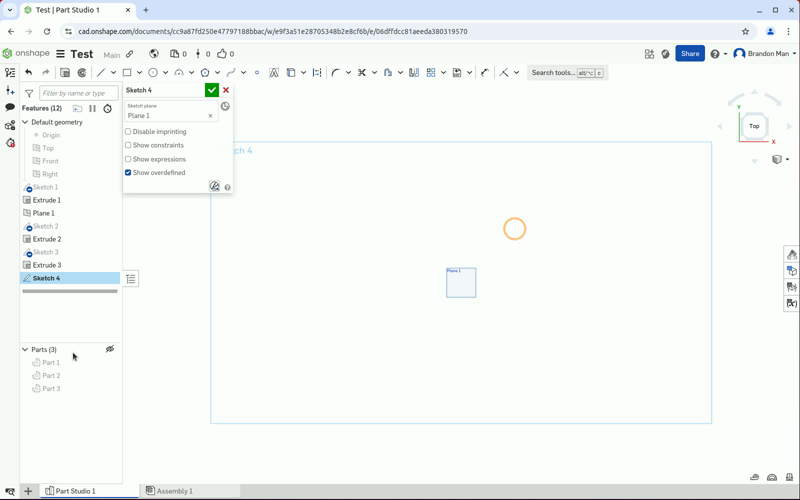
key(c)
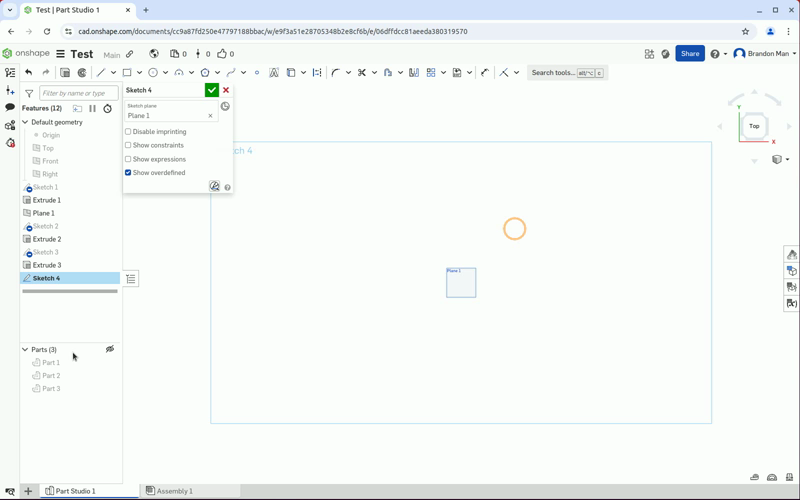
key_down(shift)
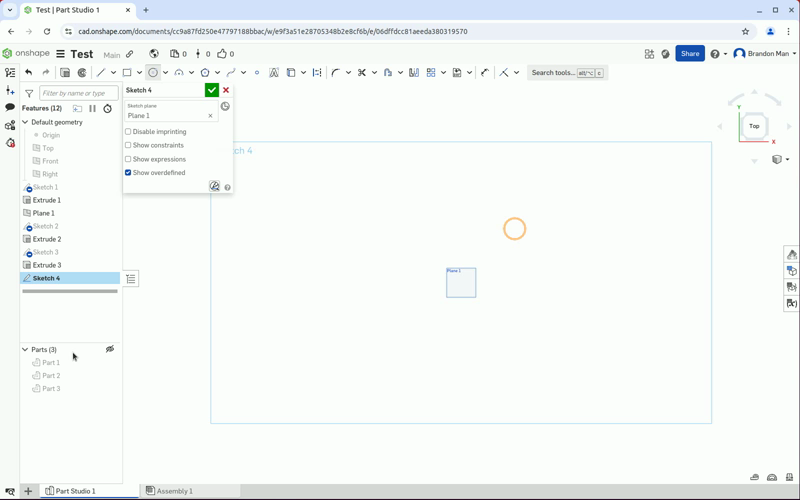
mouse_move(406, 336)
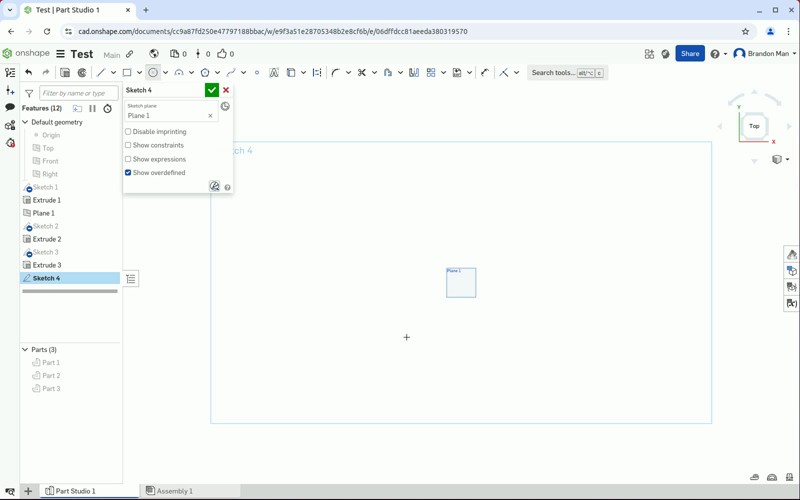
click(406, 336)
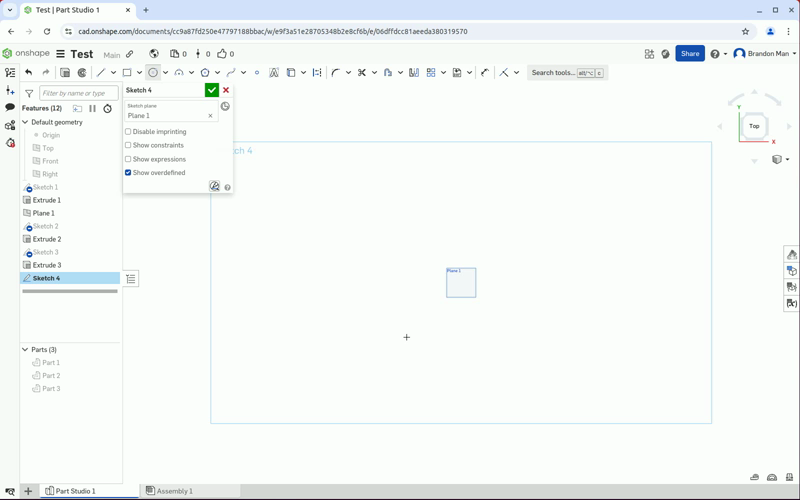
key_up(shift)
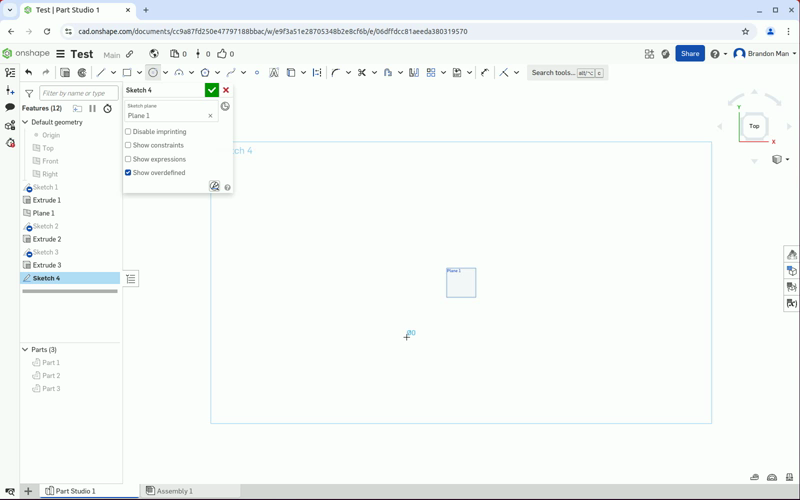
mouse_move(417, 336)
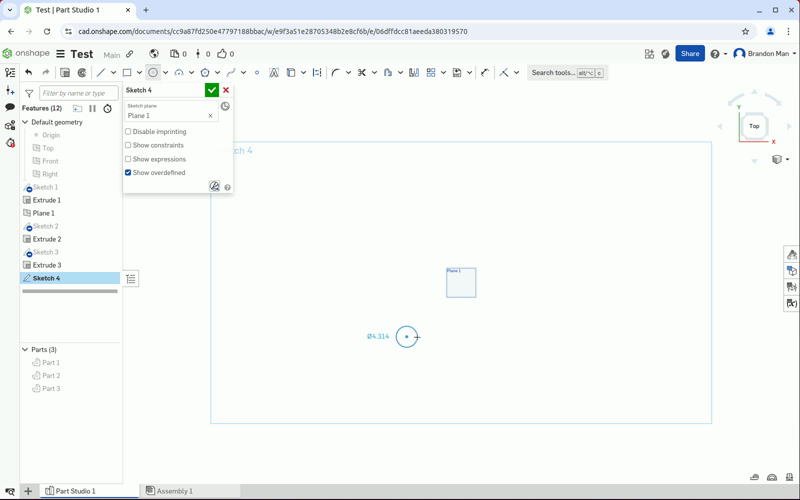
click(417, 336)
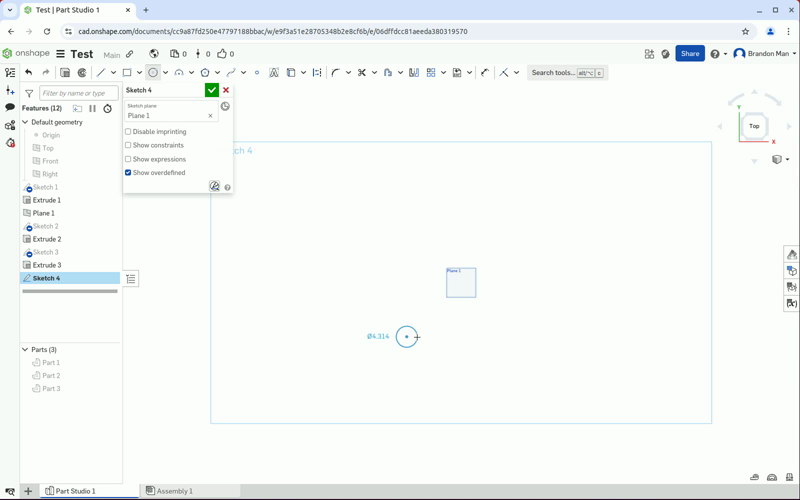
key(esc)
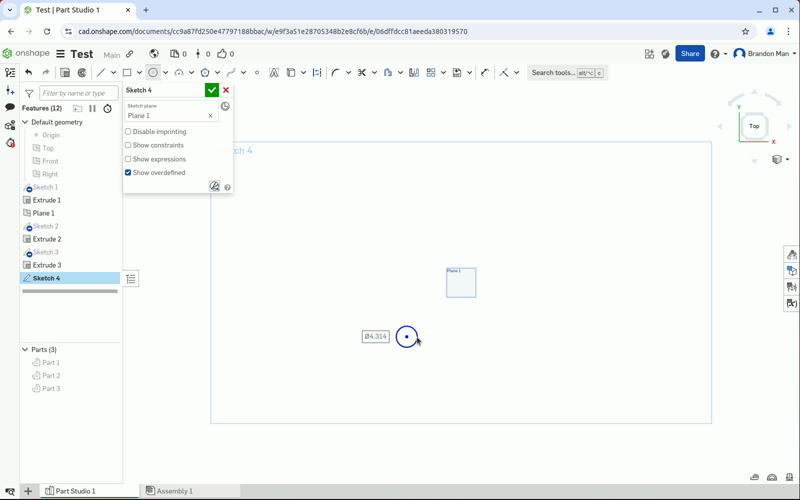
mouse_move(408, 335)
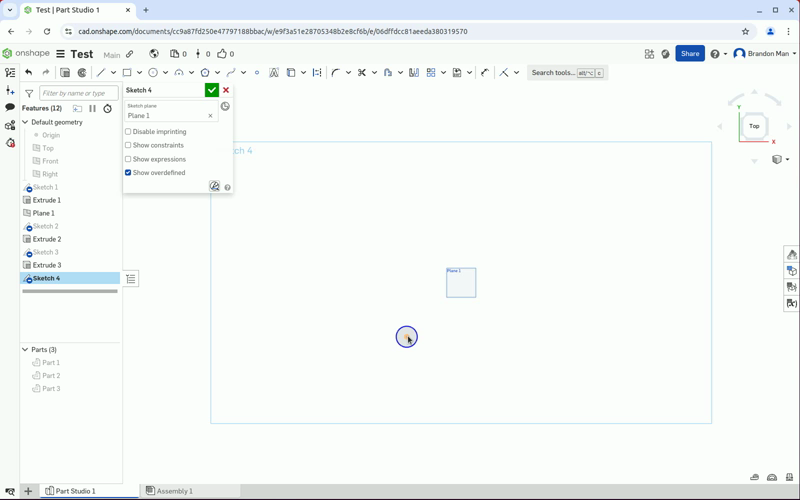
scroll(6)
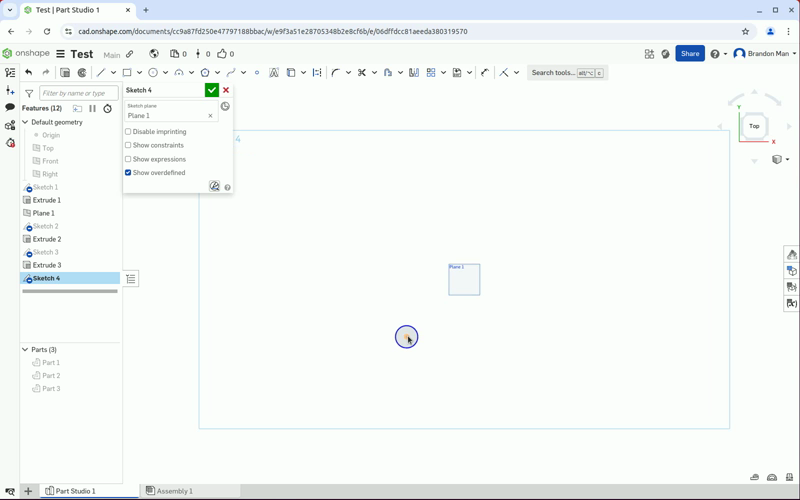
scroll(6)
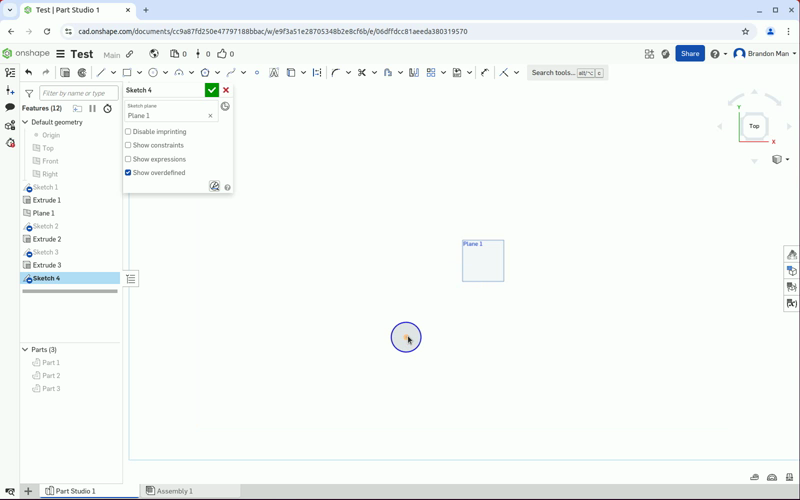
scroll(6)
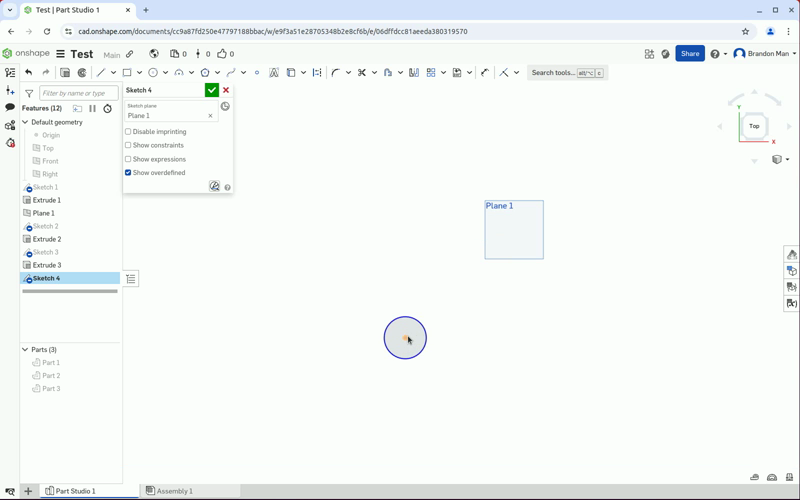
scroll(6)
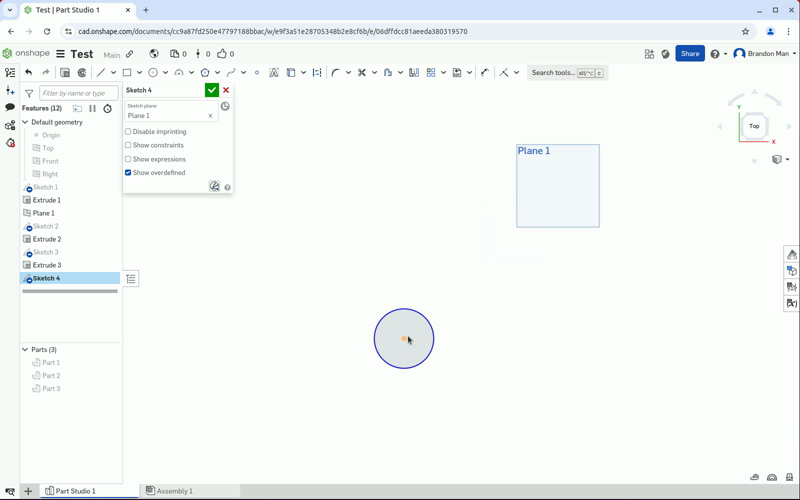
scroll(6)
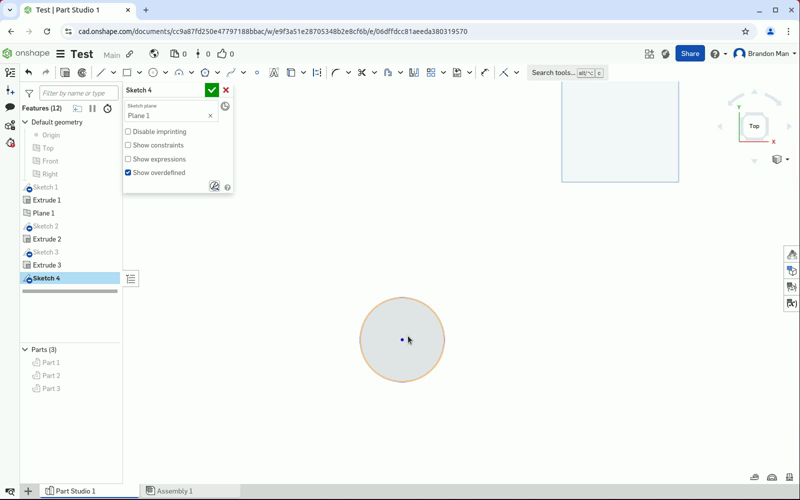
scroll(6)
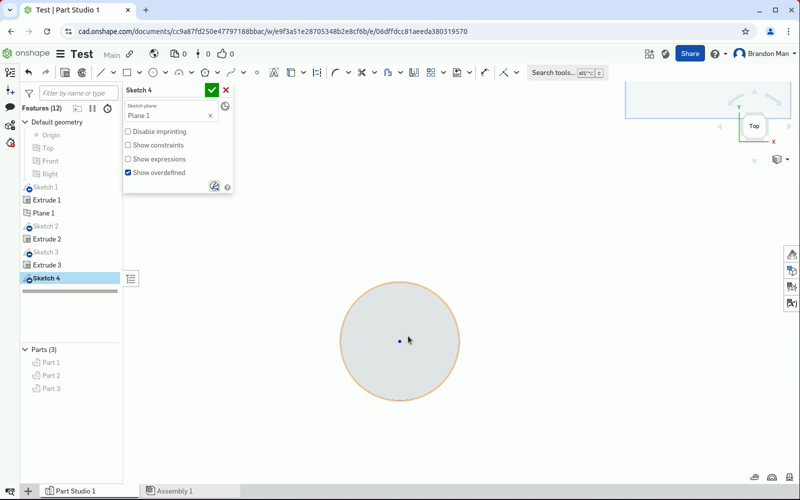
scroll(6)
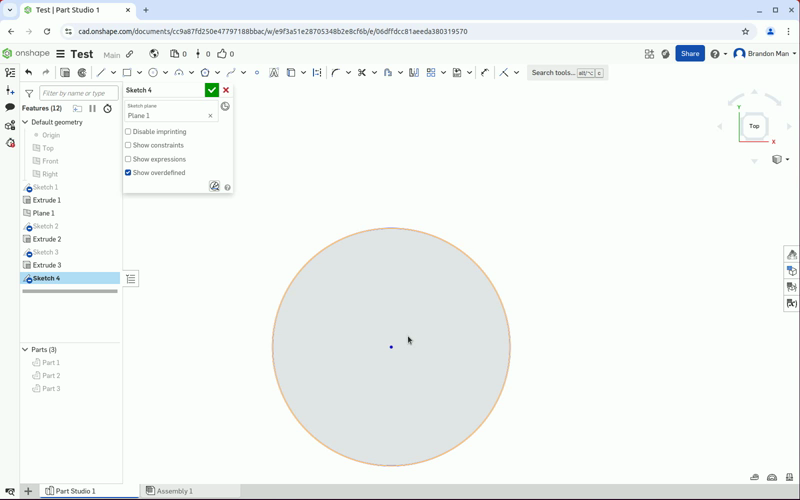
click(408, 335)
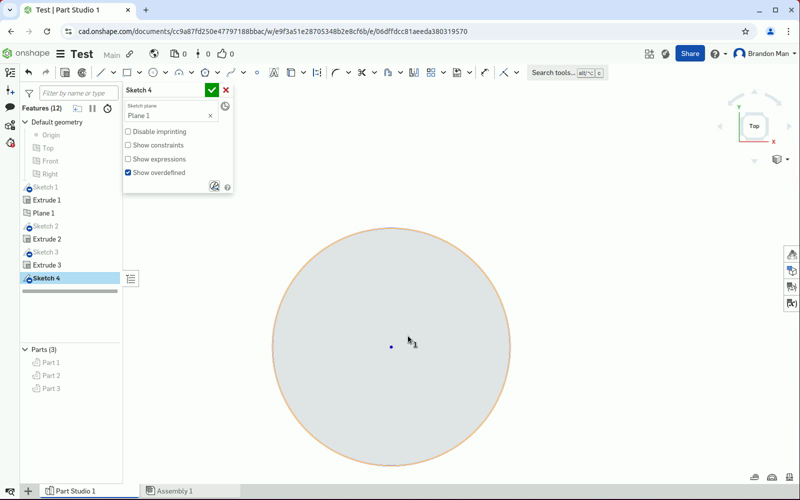
scroll(-6)
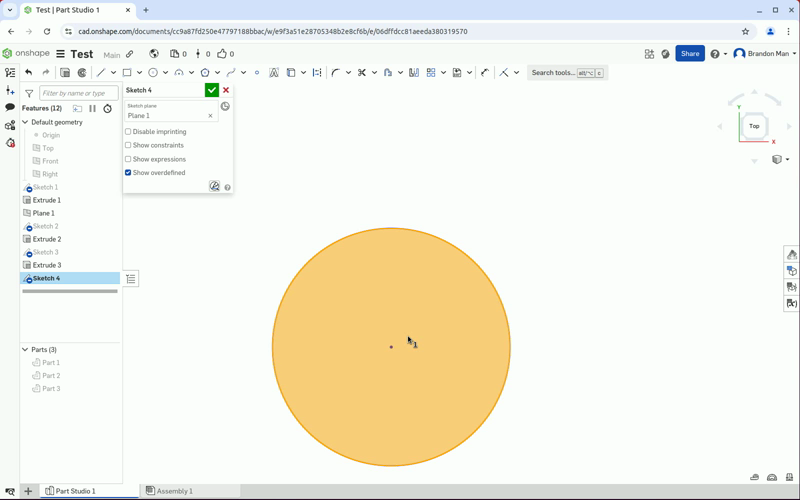
scroll(-6)
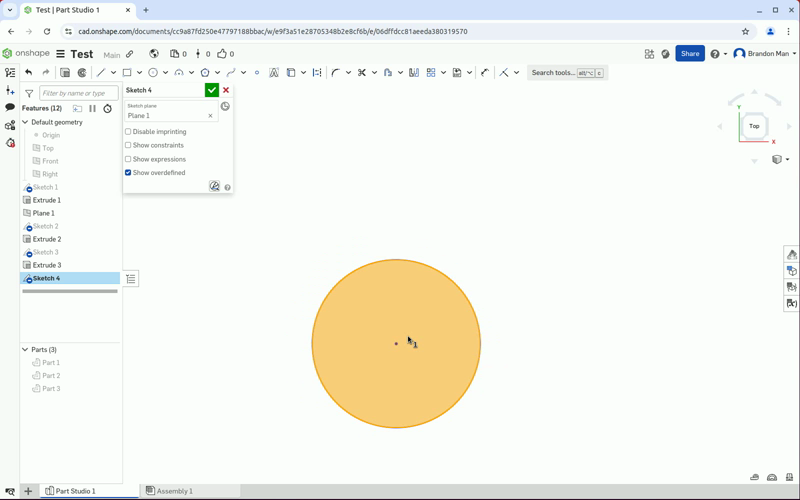
scroll(-6)
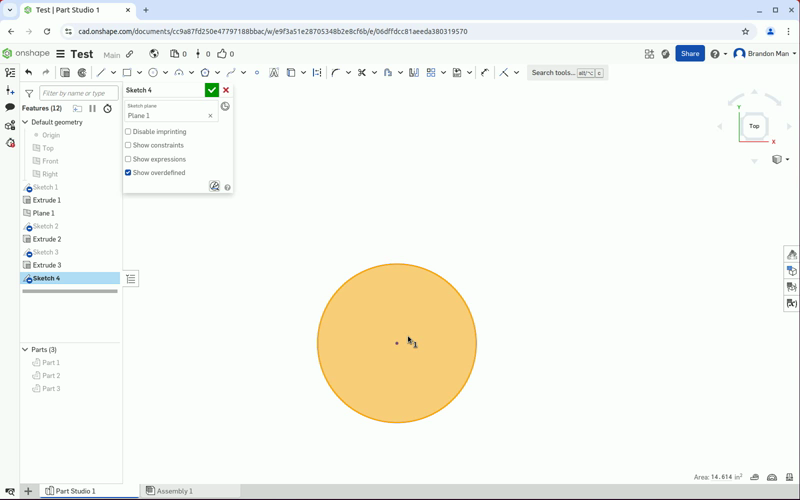
scroll(-6)
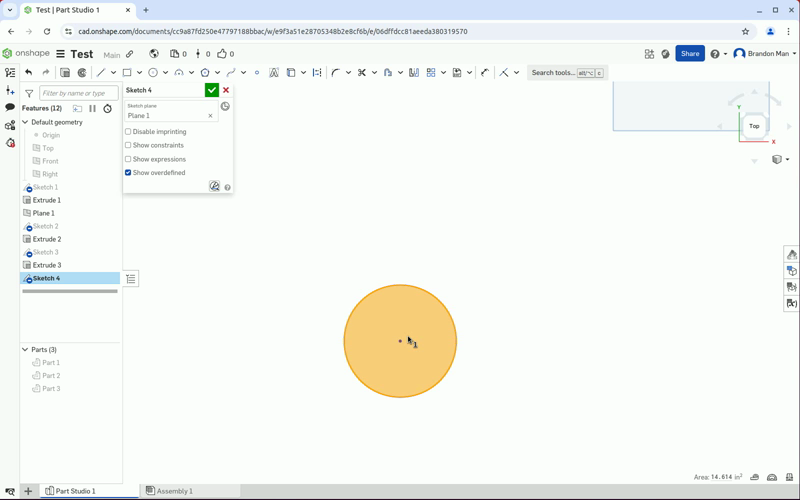
scroll(-6)
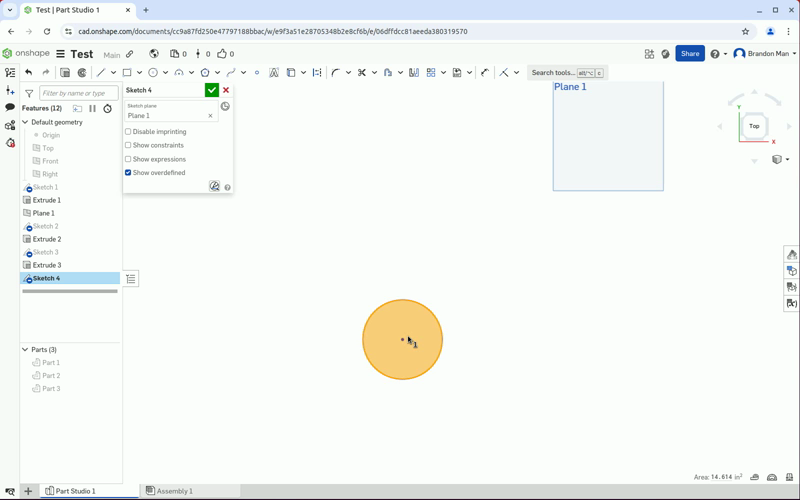
scroll(-6)
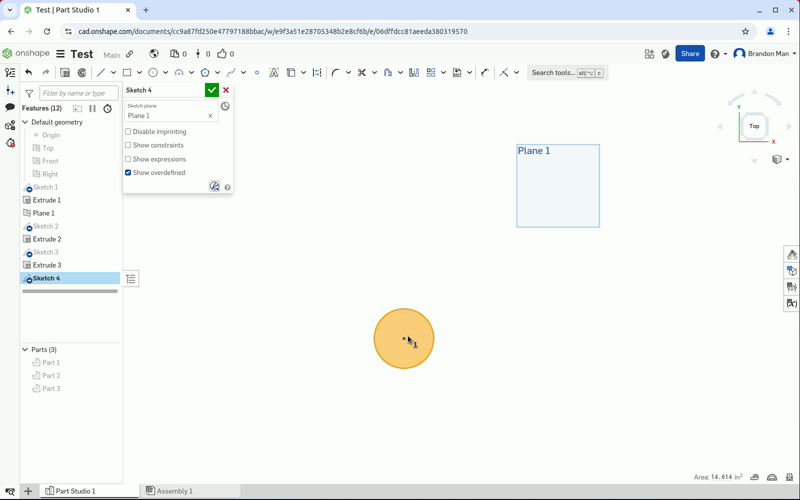
scroll(-6)
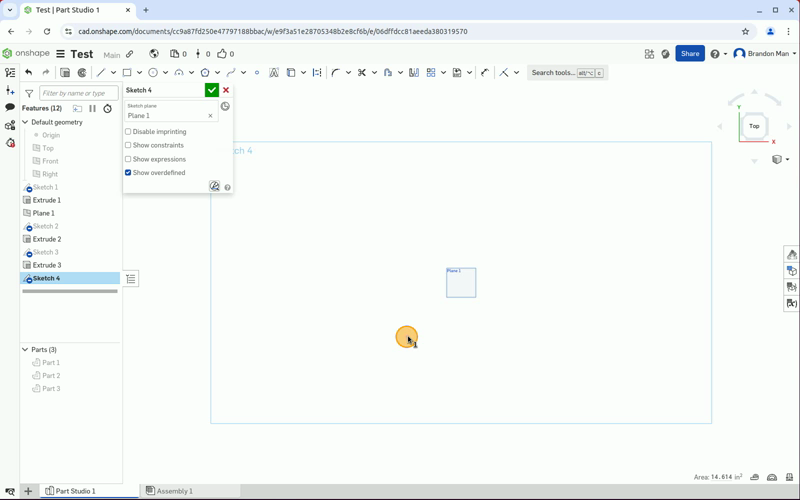
mouse_move(73, 352)
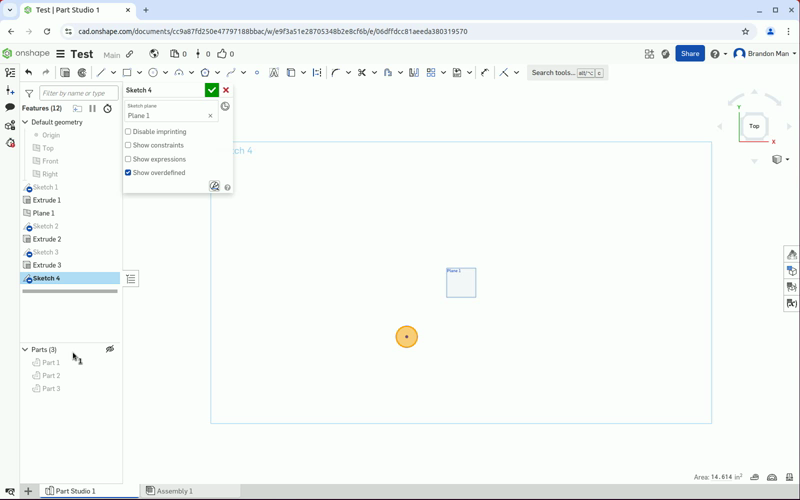
key(shift+y)
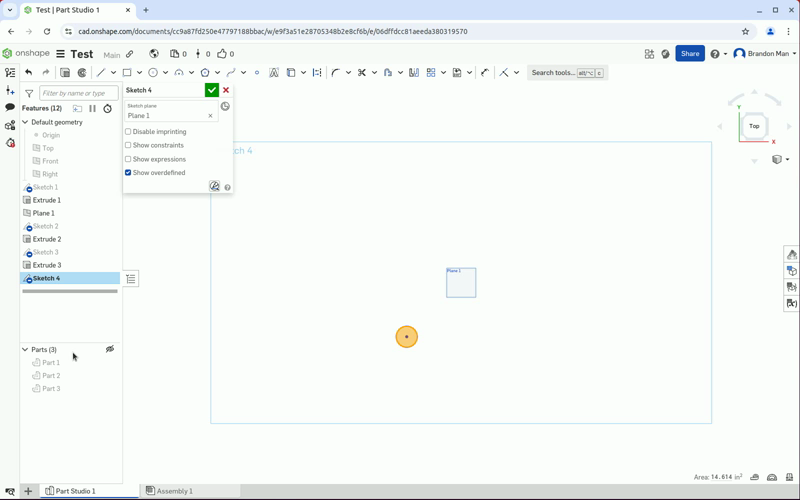
key(shift+e)
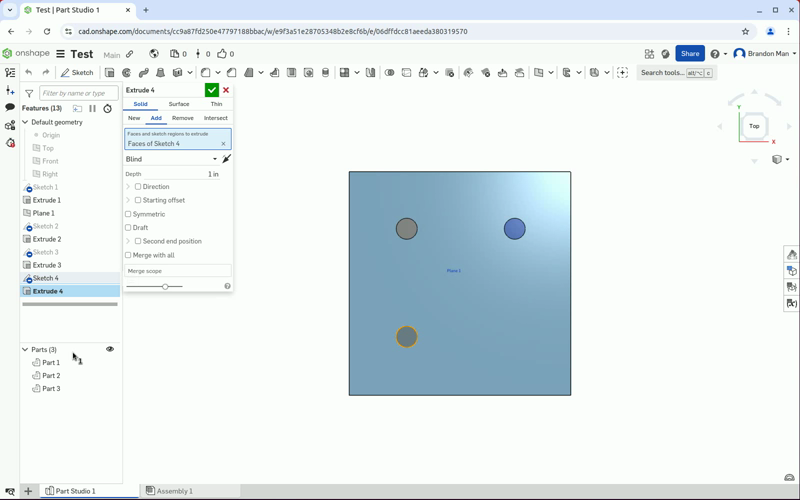
mouse_move(143, 106)
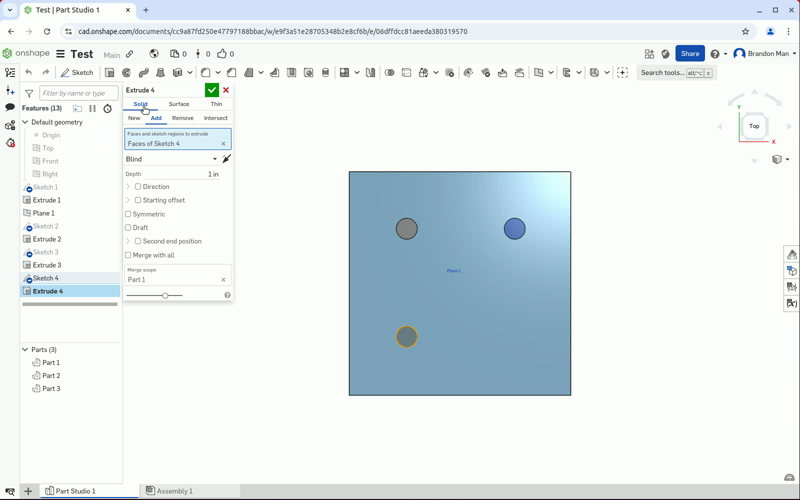
click(143, 106)
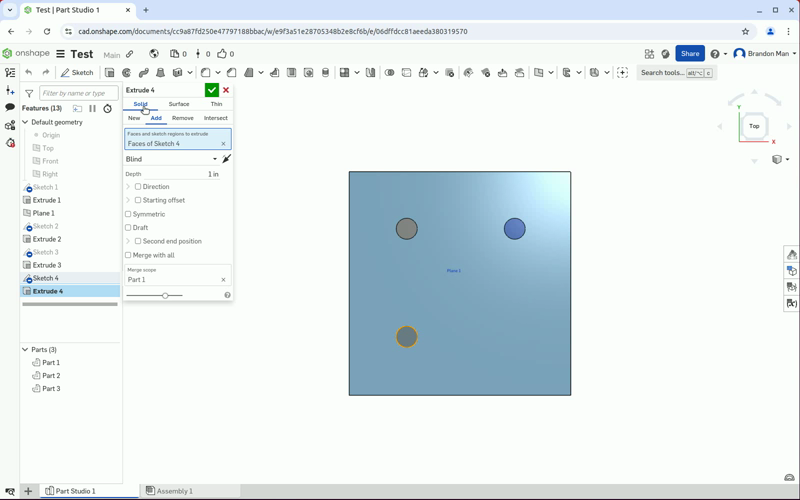
mouse_move(137, 120)
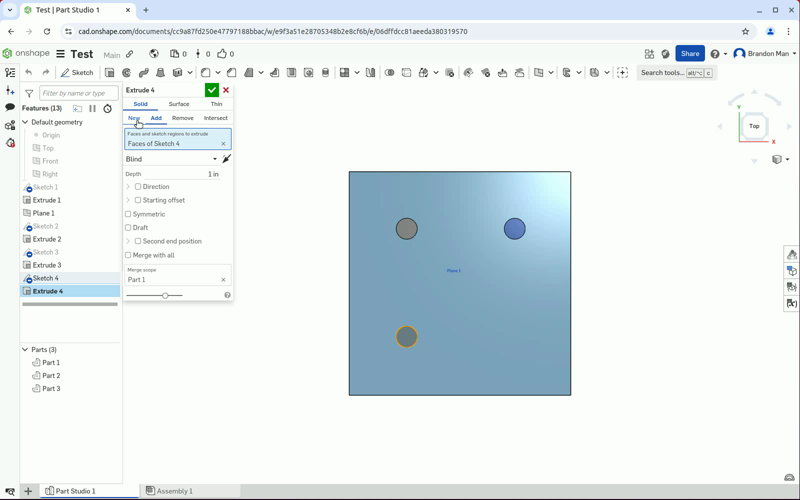
click(137, 120)
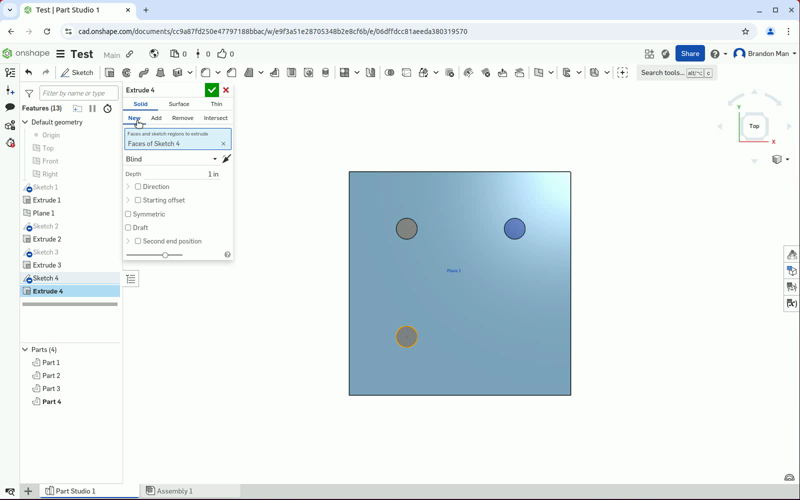
key(tab, 4)
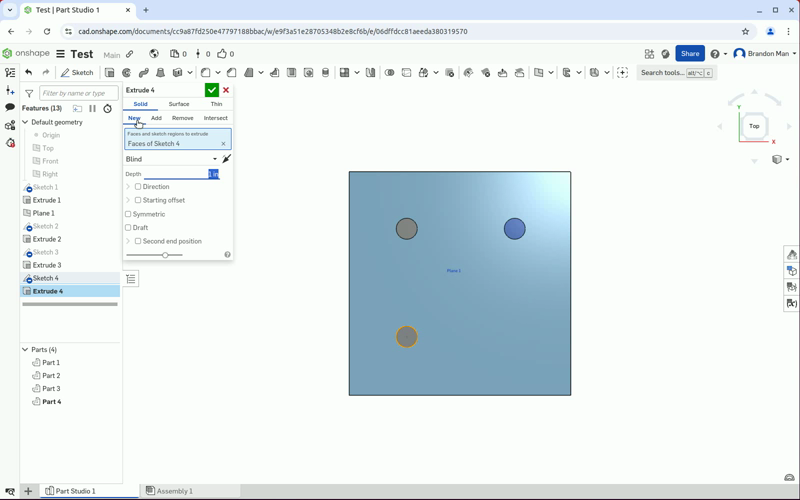
text(4.574)
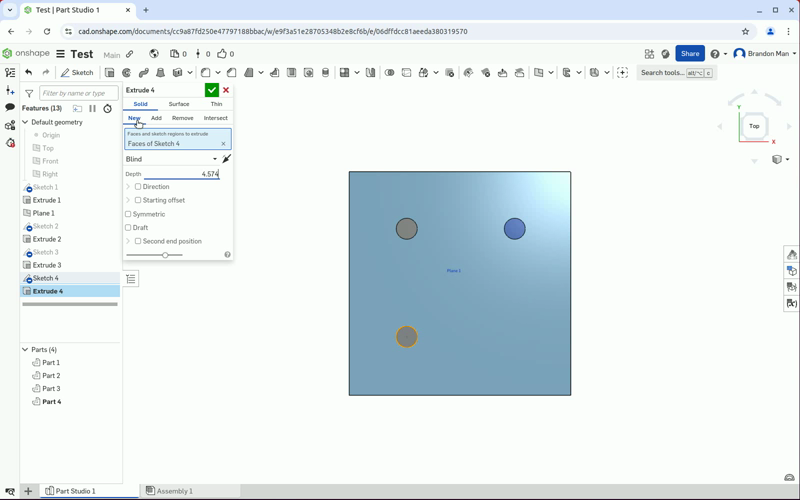
key(enter)
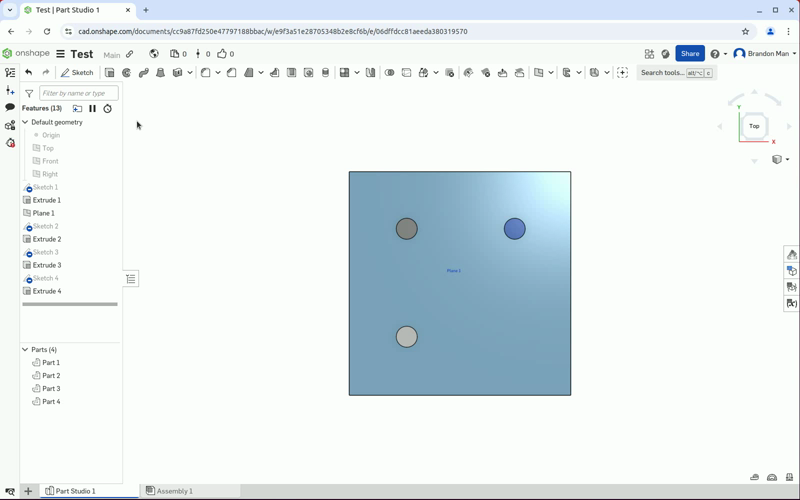
key(shift+h)
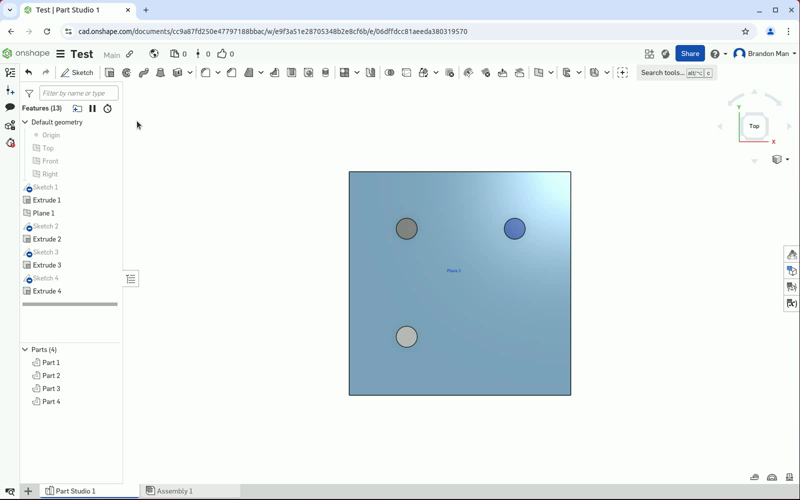
key(shift+h)
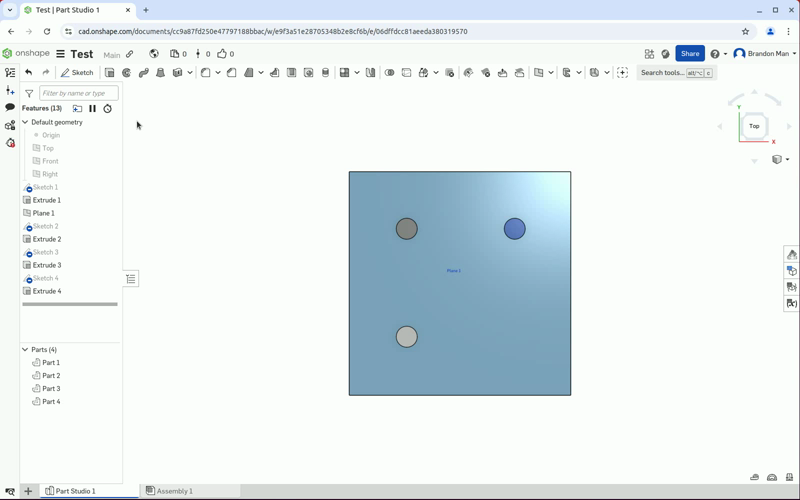
mouse_move(73, 189)
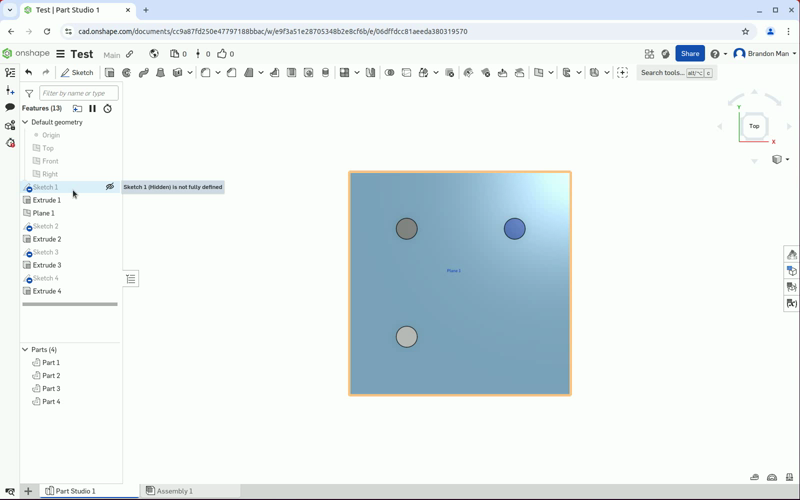
click(73, 189)
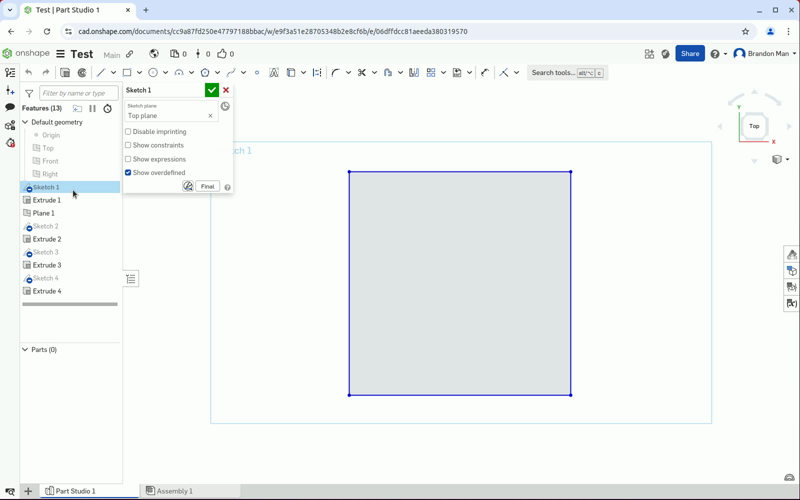
mouse_move(229, 92)
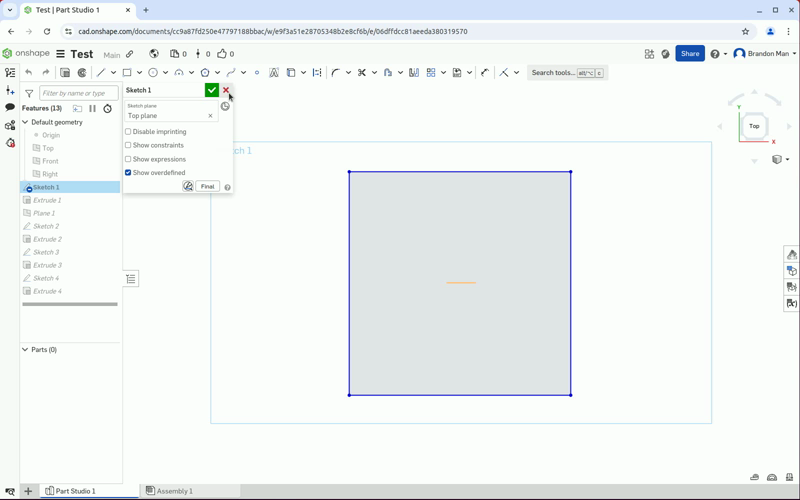
click(229, 92)
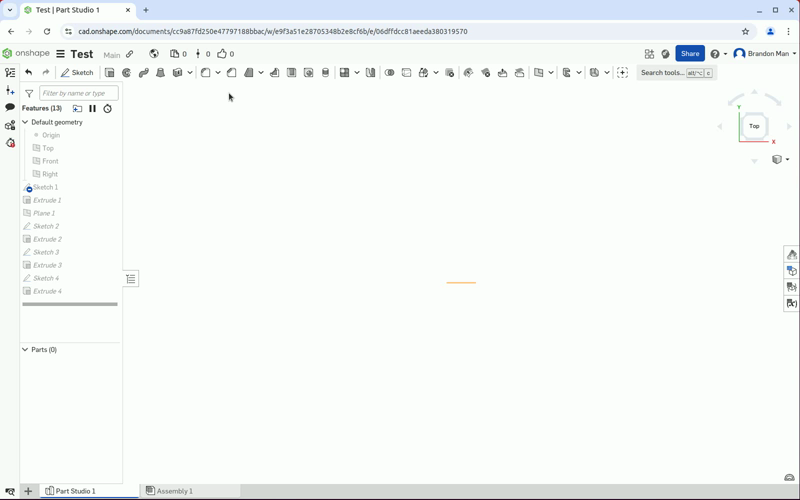
key(shift+s)
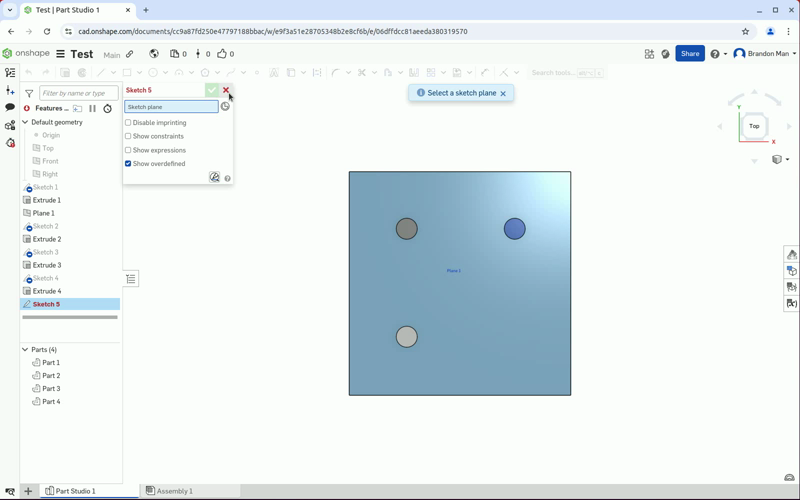
mouse_move(73, 215)
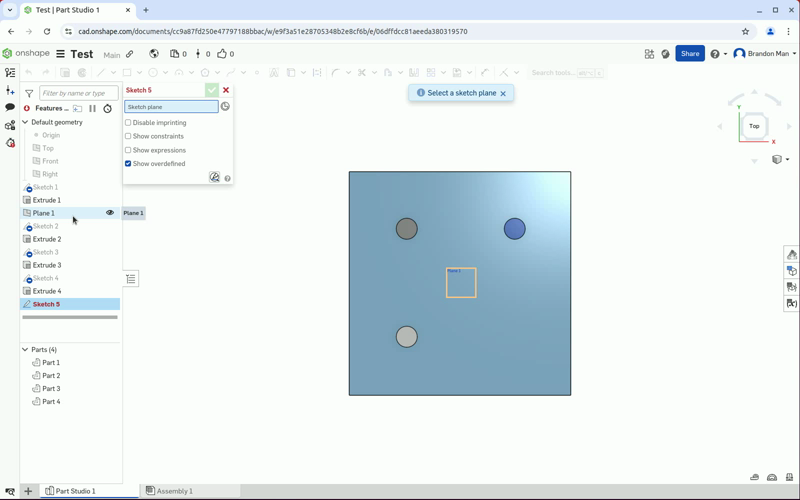
click(73, 215)
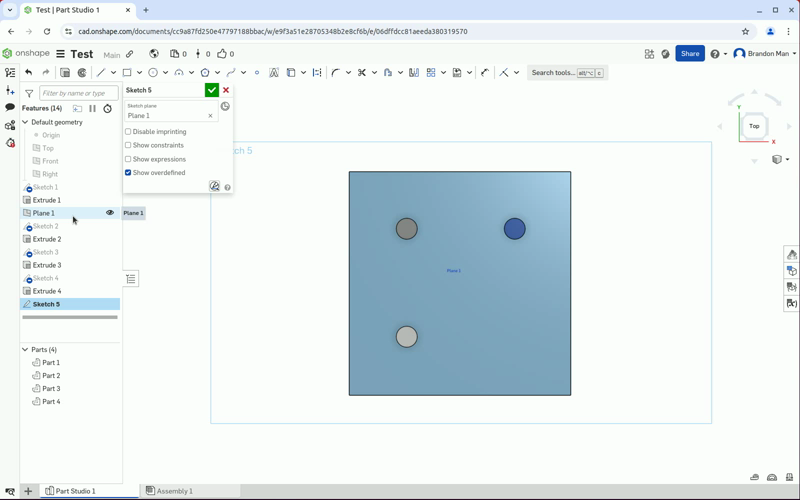
mouse_move(73, 352)
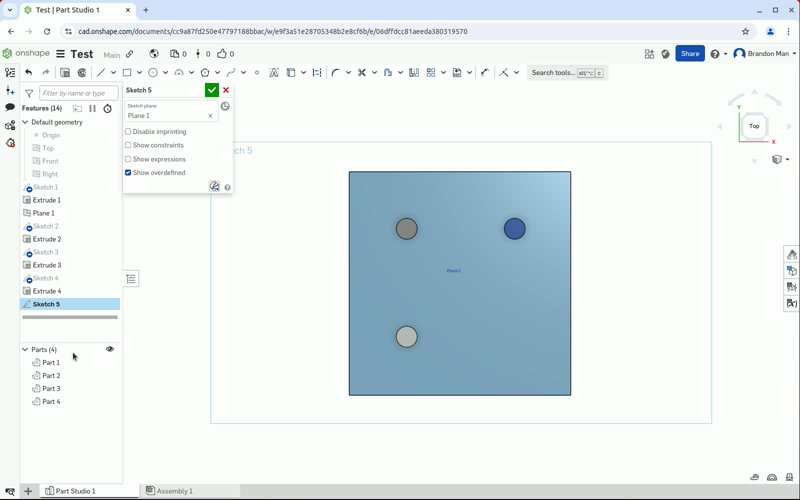
key(y)
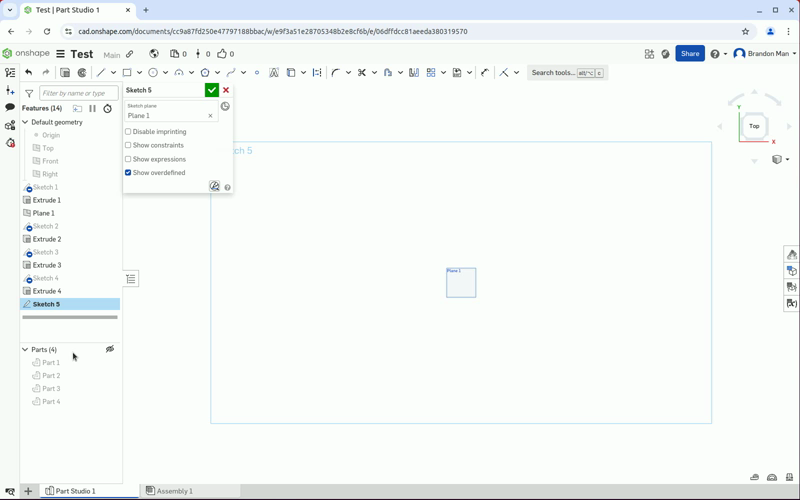
key(c)
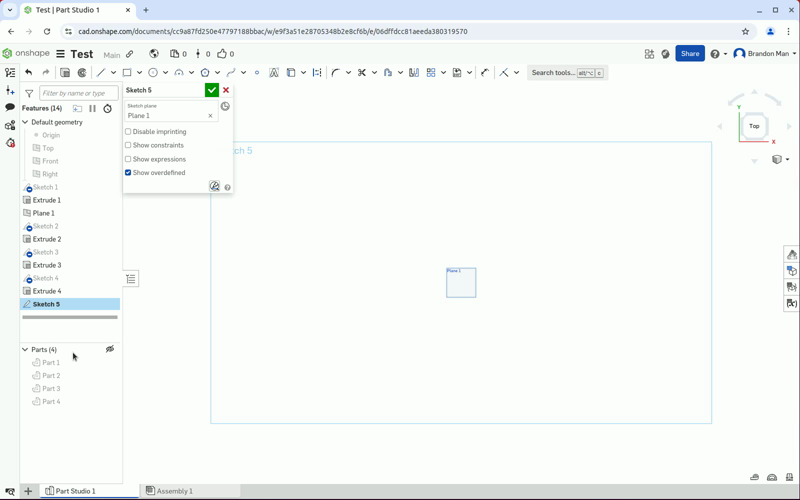
key_down(shift)
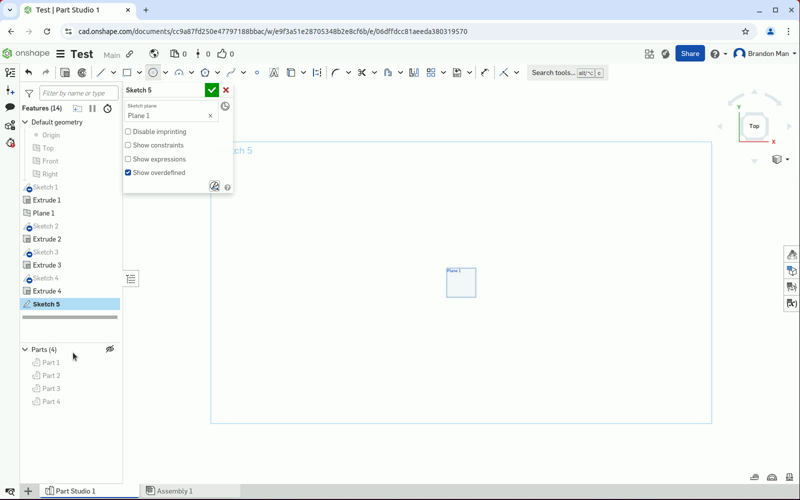
mouse_move(514, 336)
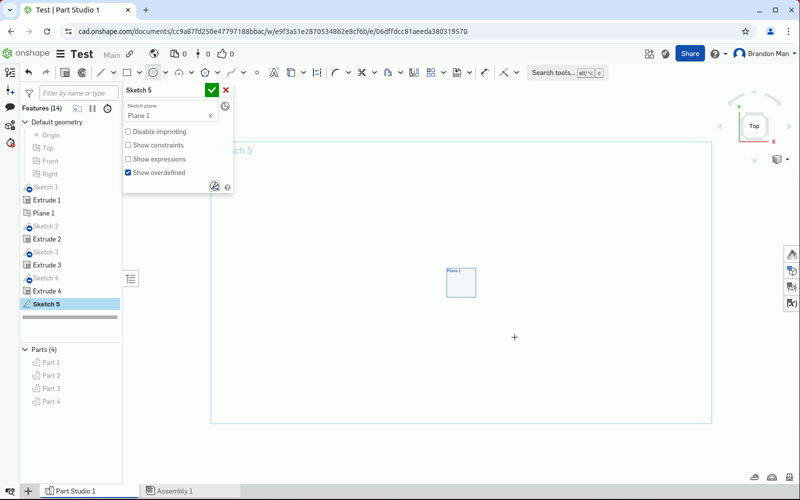
click(514, 336)
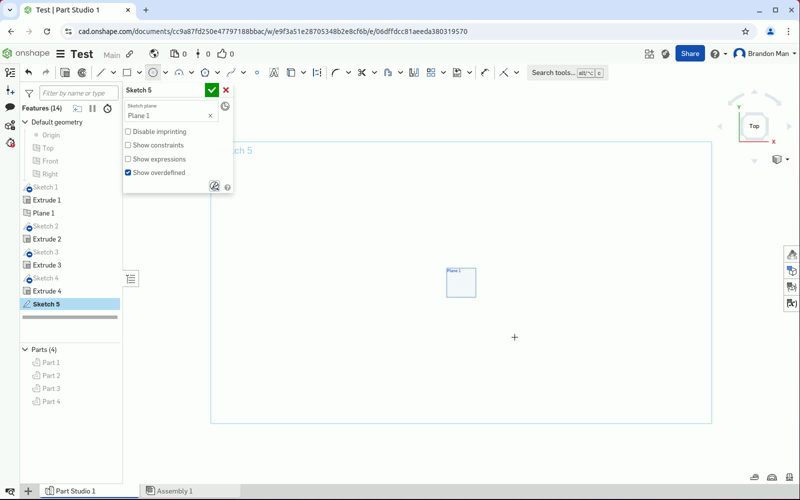
key_up(shift)
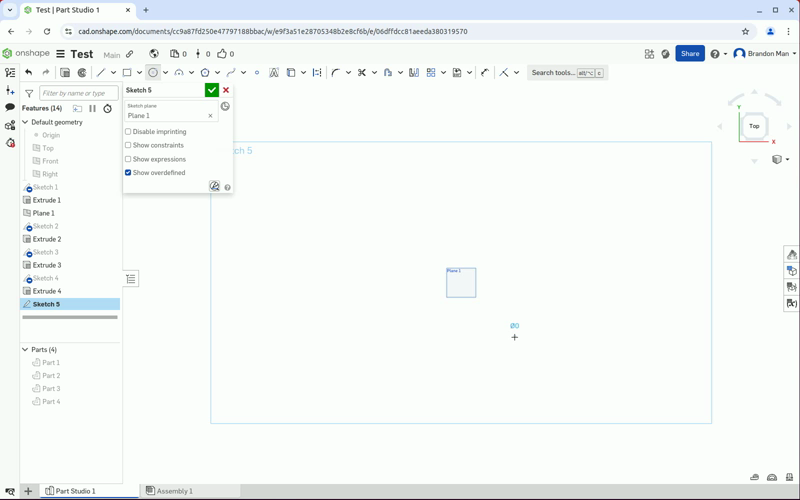
mouse_move(525, 336)
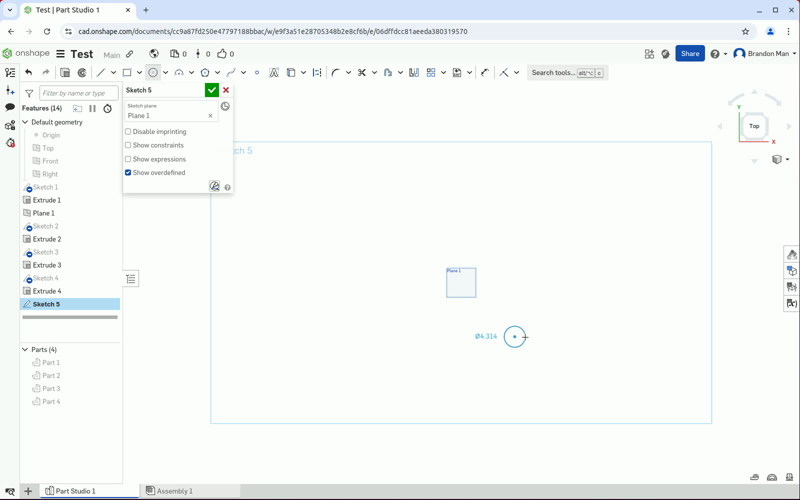
click(525, 336)
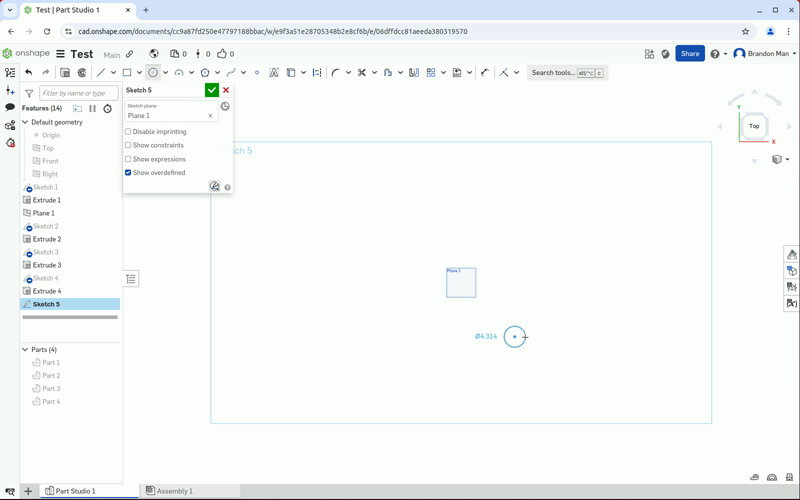
key(esc)
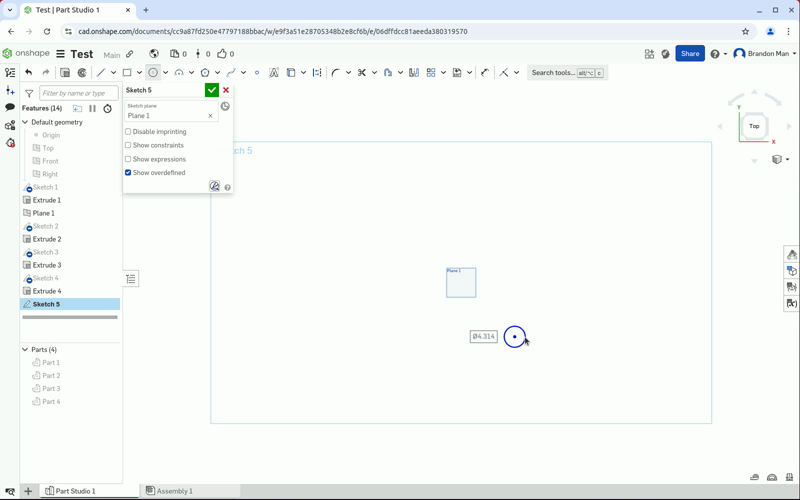
mouse_move(515, 342)
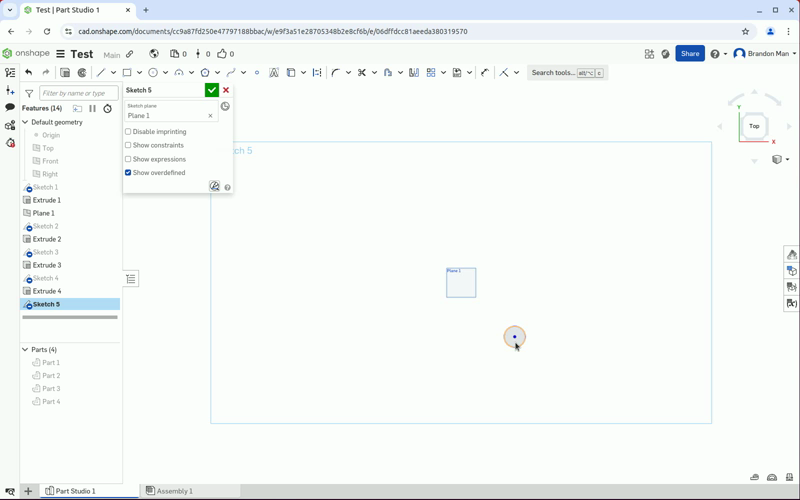
scroll(6)
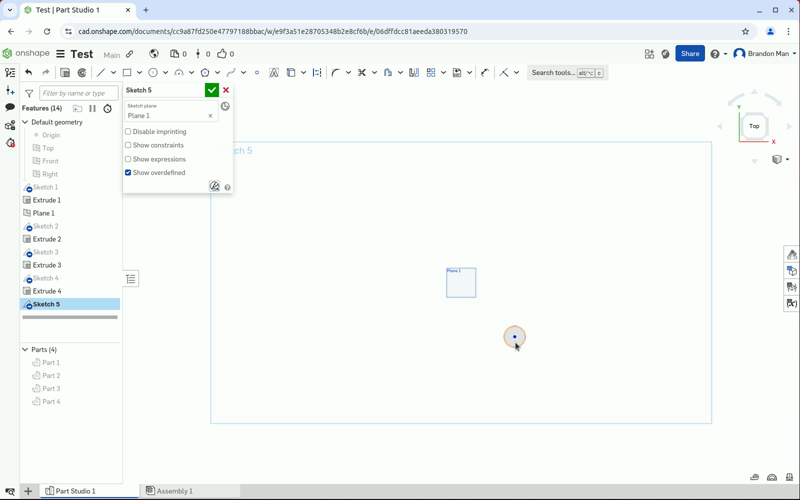
scroll(6)
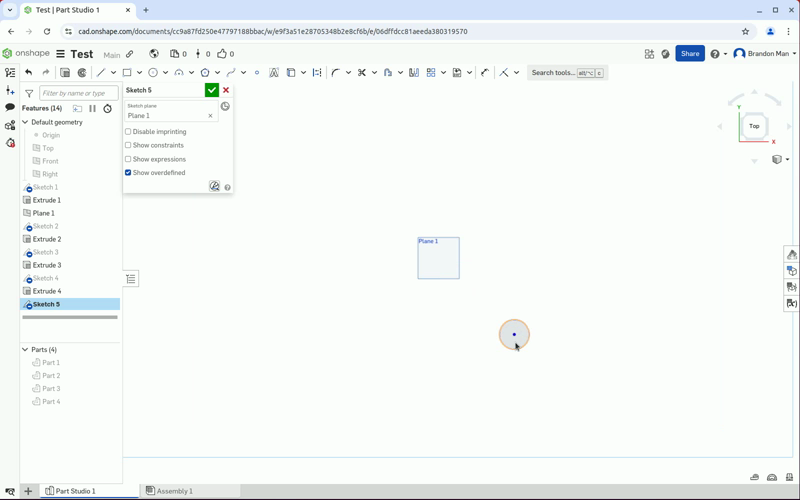
scroll(6)
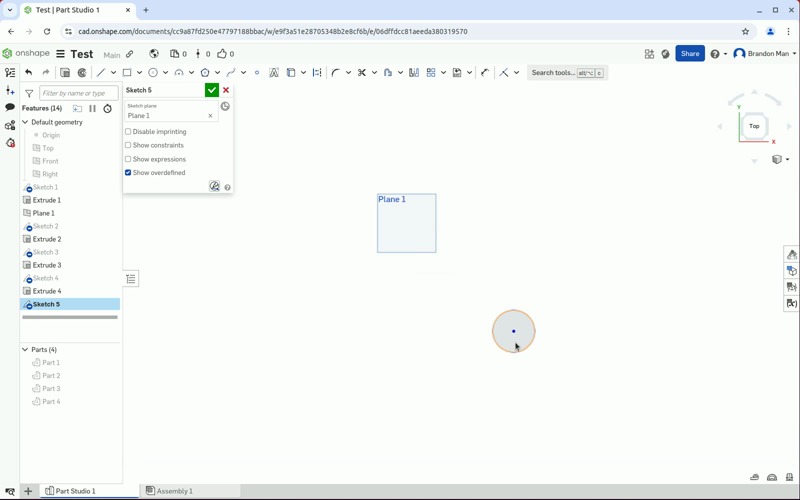
scroll(6)
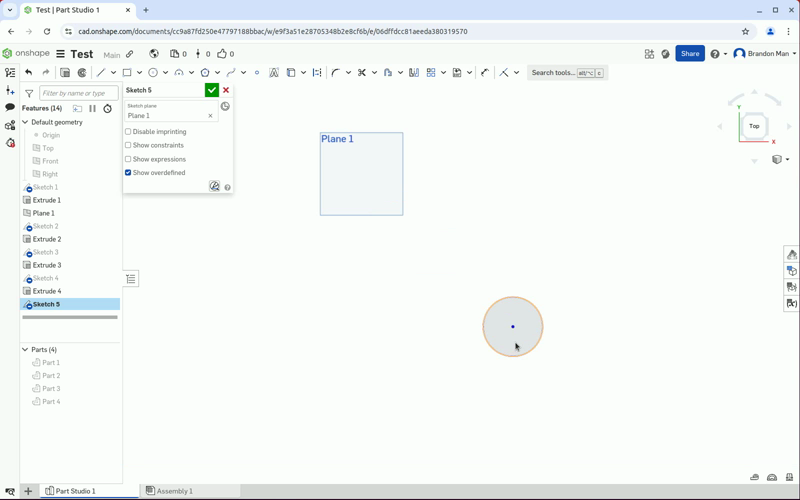
scroll(6)
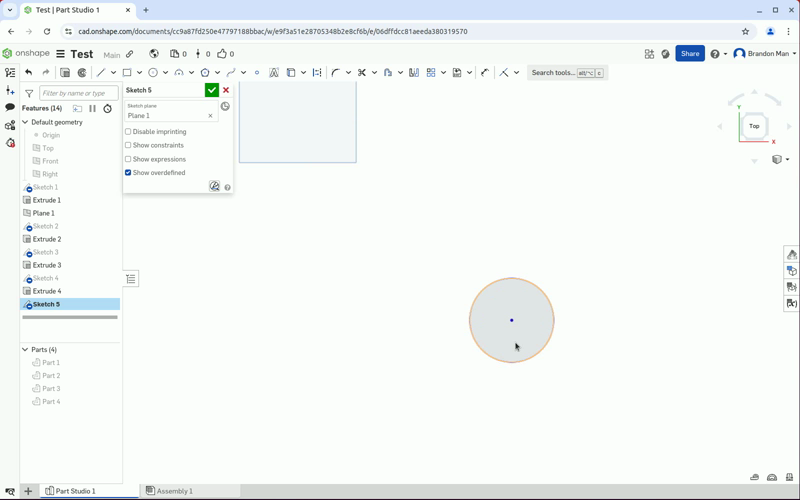
scroll(6)
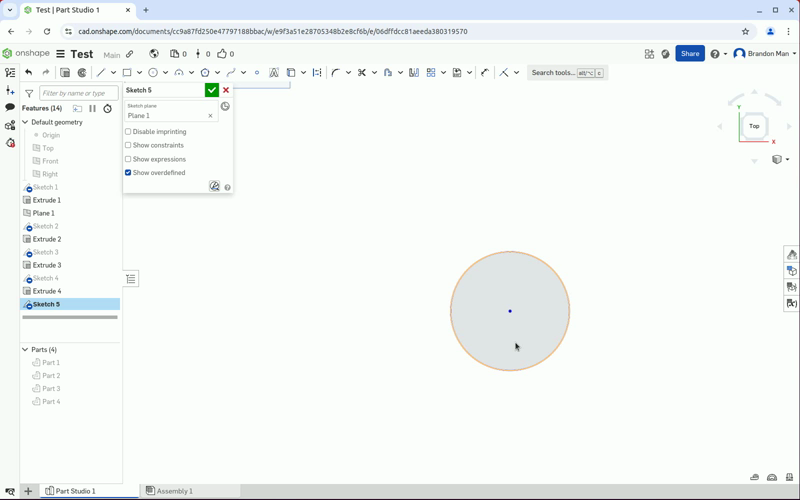
scroll(6)
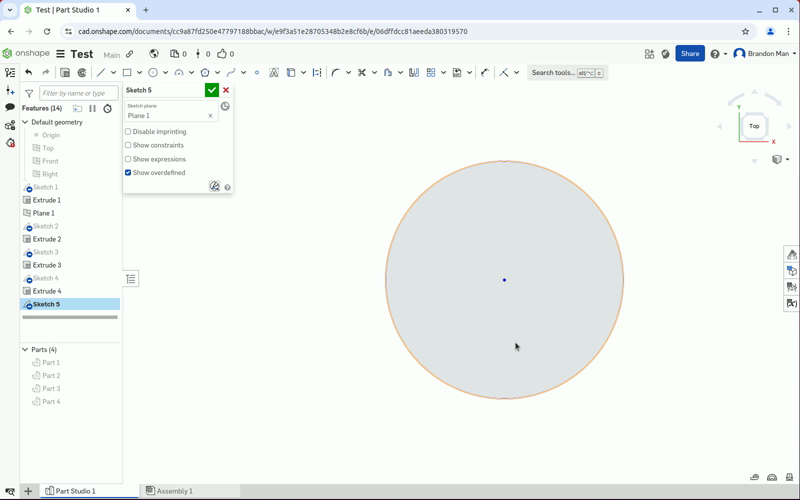
click(515, 342)
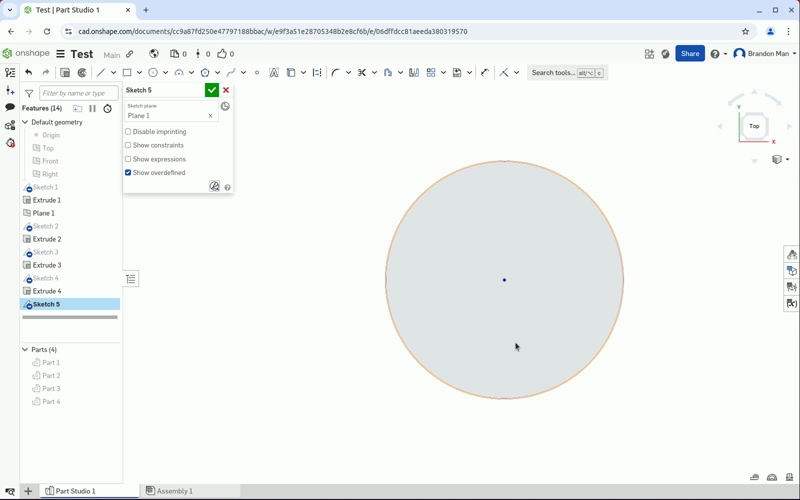
scroll(-6)
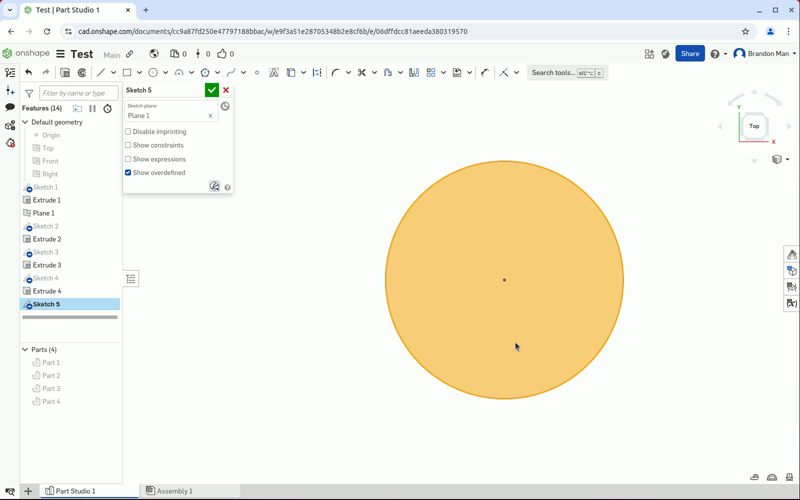
scroll(-6)
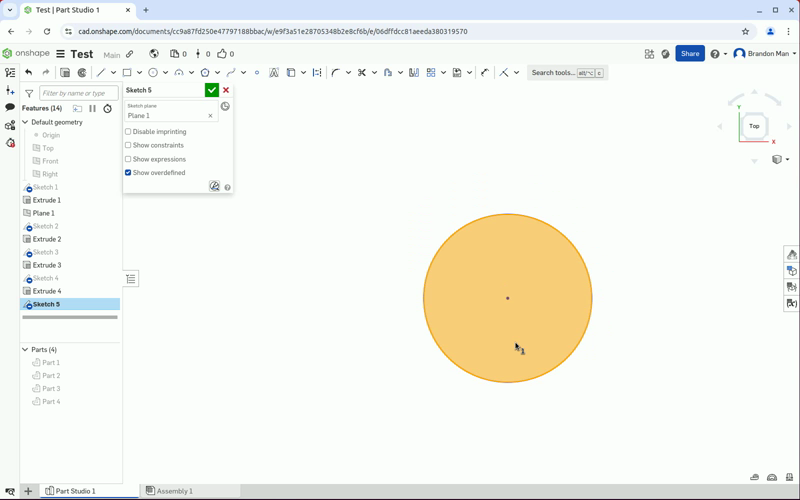
scroll(-6)
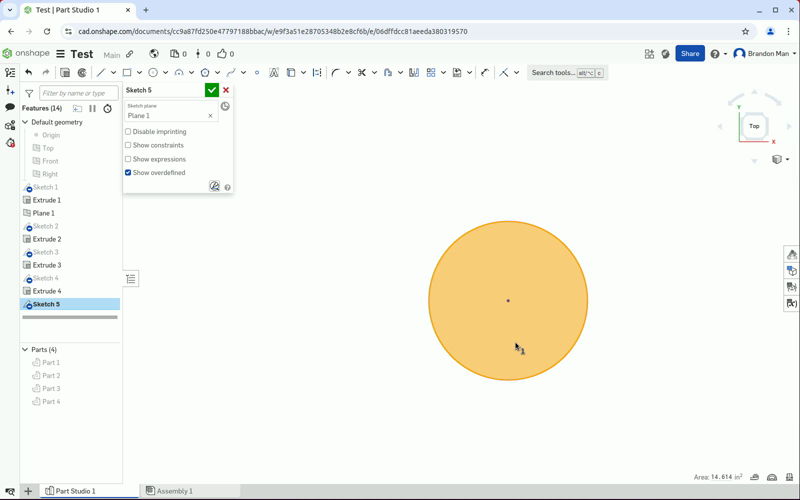
scroll(-6)
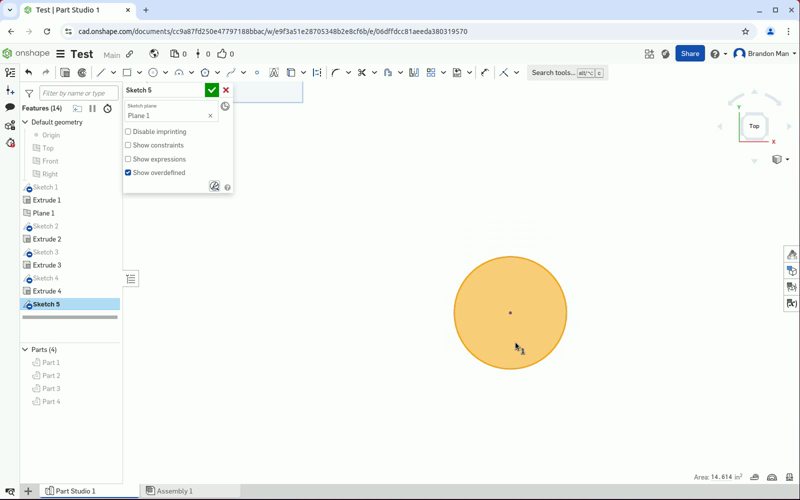
scroll(-6)
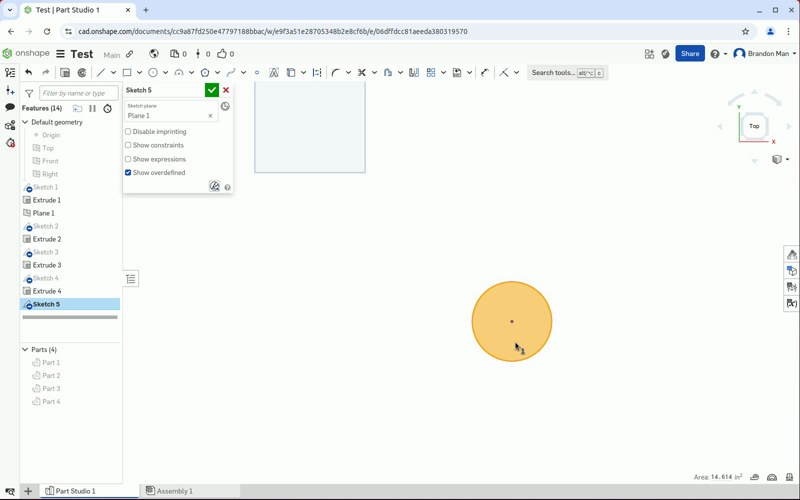
scroll(-6)
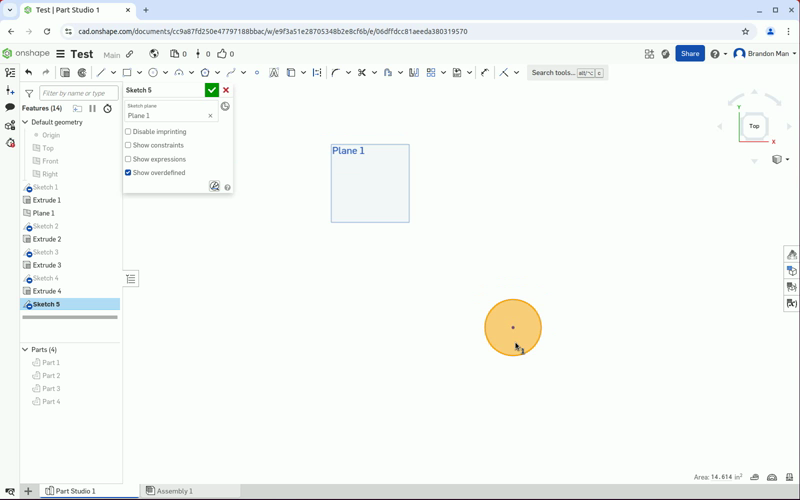
scroll(-6)
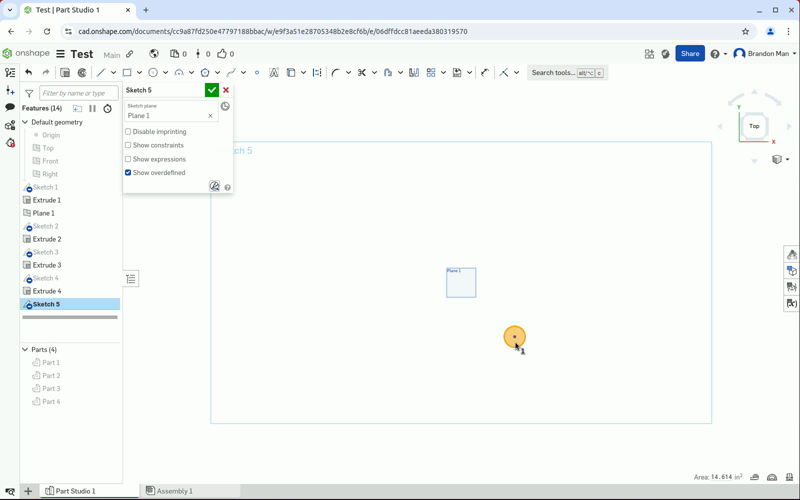
mouse_move(73, 352)
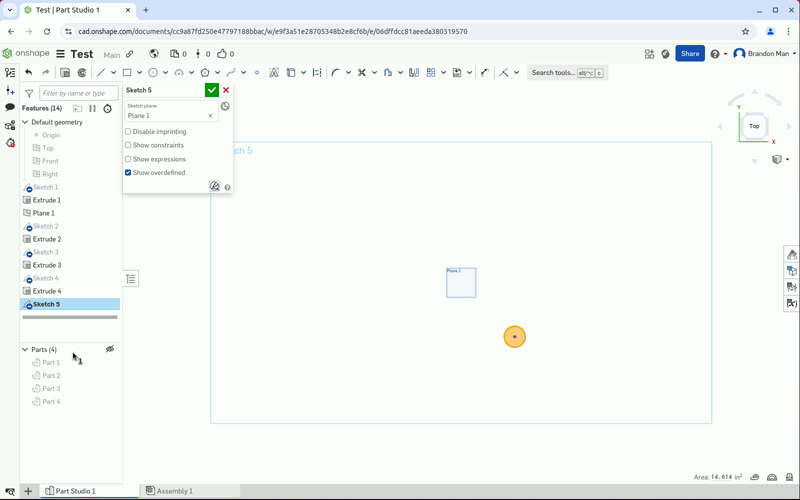
key(shift+y)
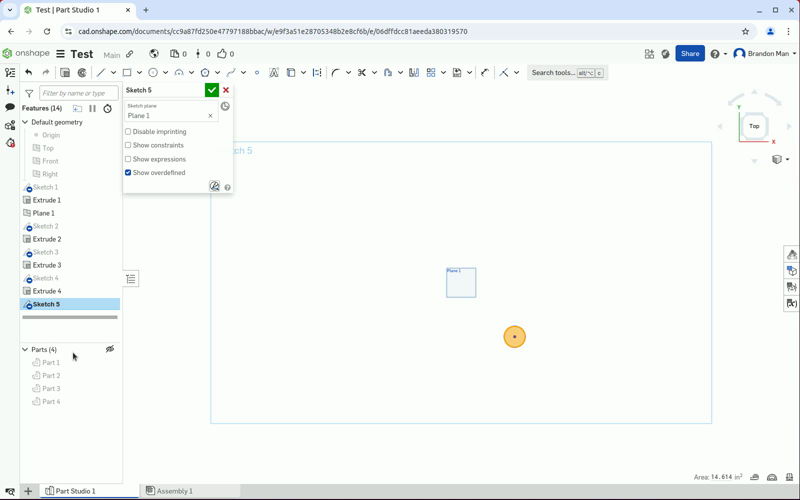
key(shift+e)
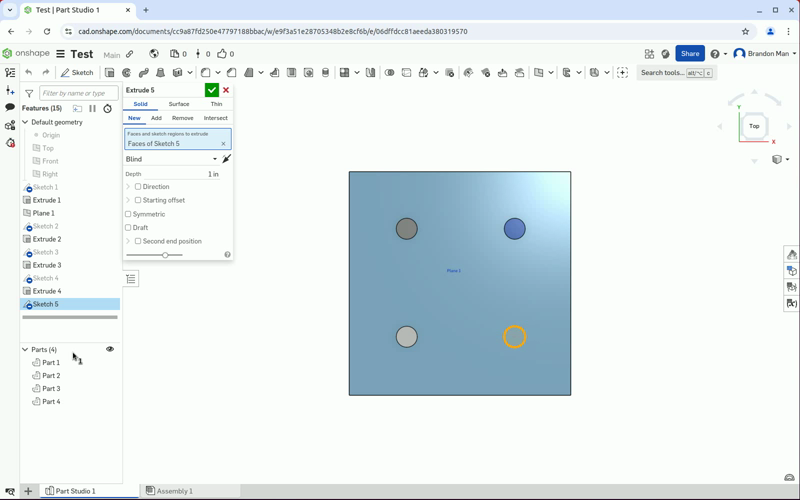
mouse_move(143, 106)
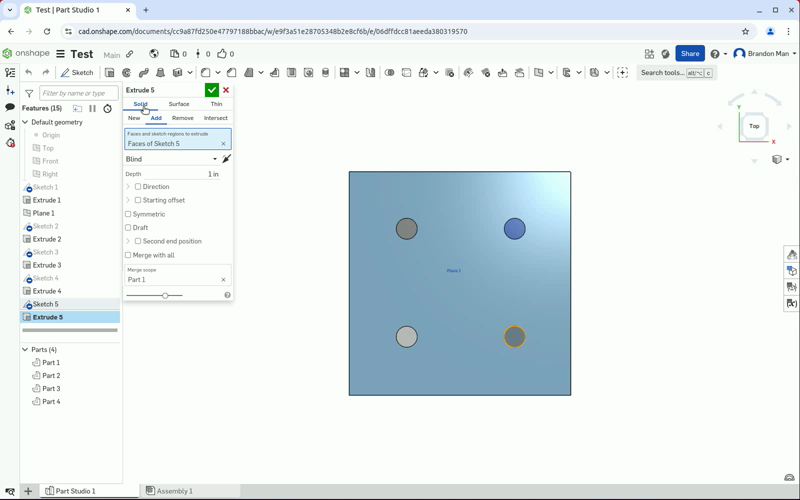
click(143, 106)
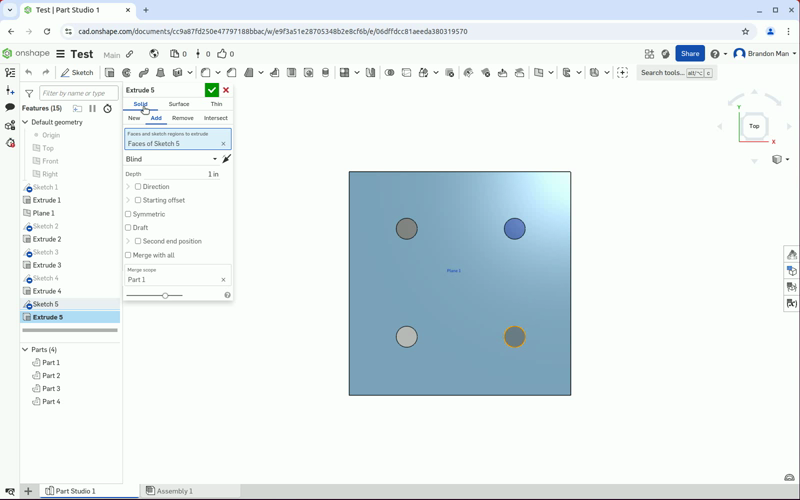
mouse_move(137, 120)
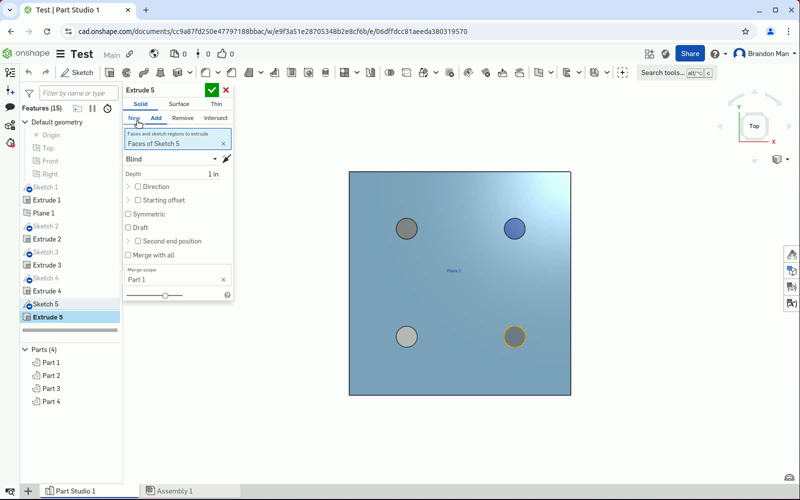
click(137, 120)
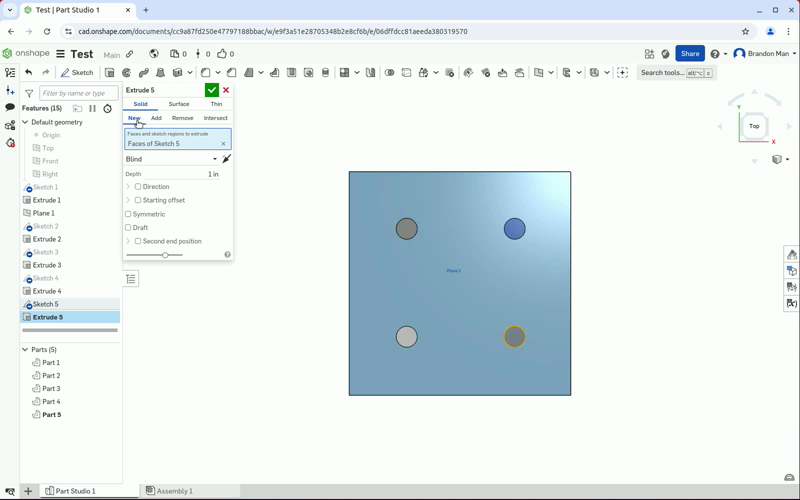
key(tab, 4)
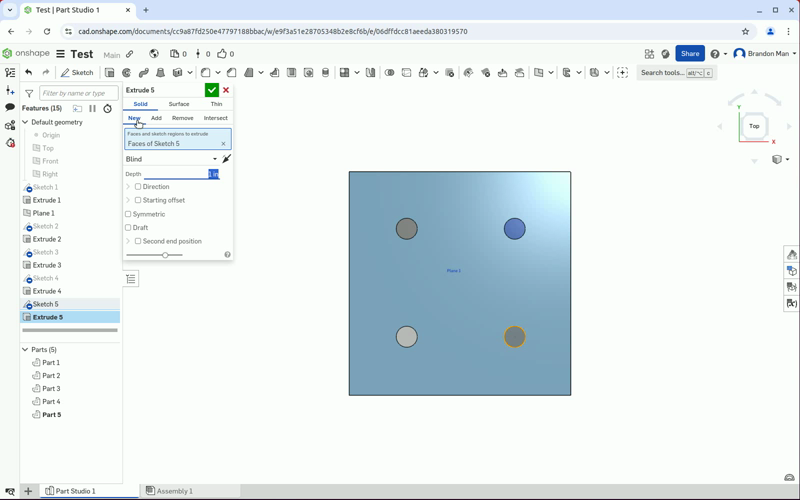
text(4.574)
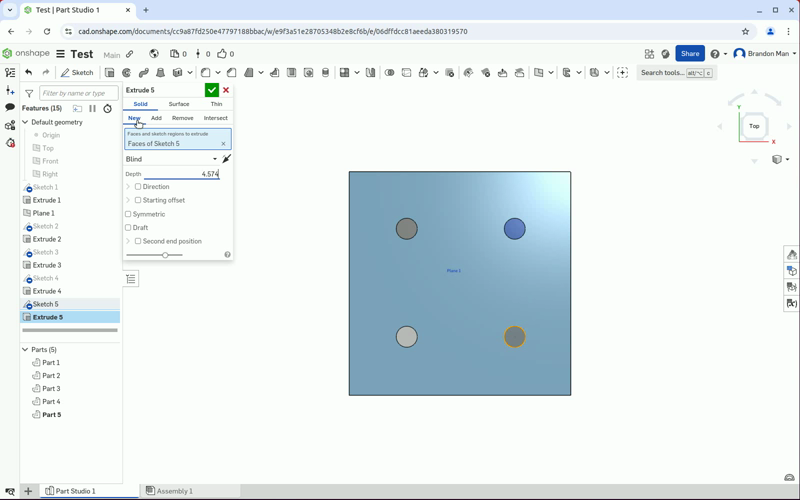
key(enter)
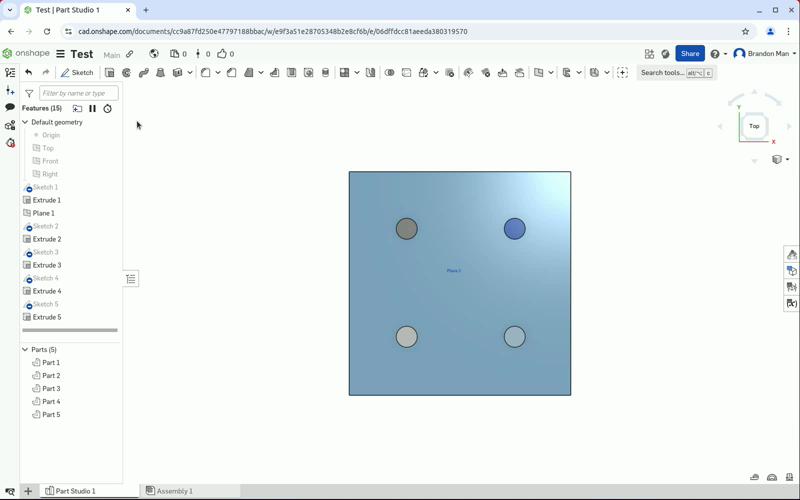
key(shift+h)
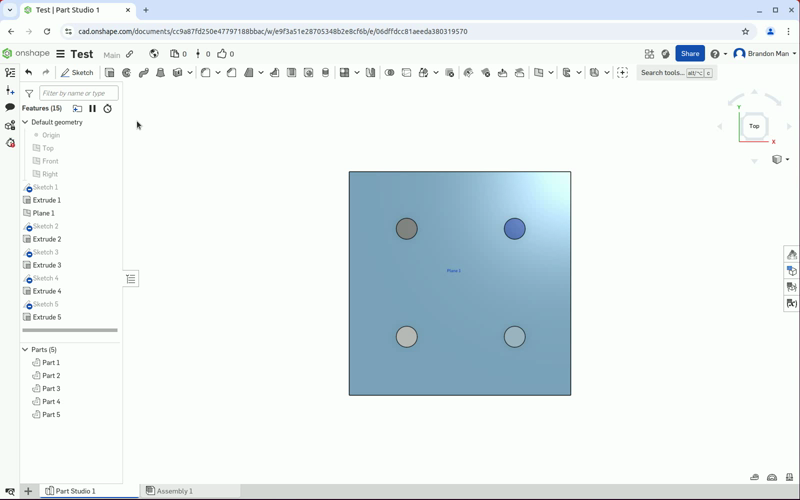
key(shift+h)
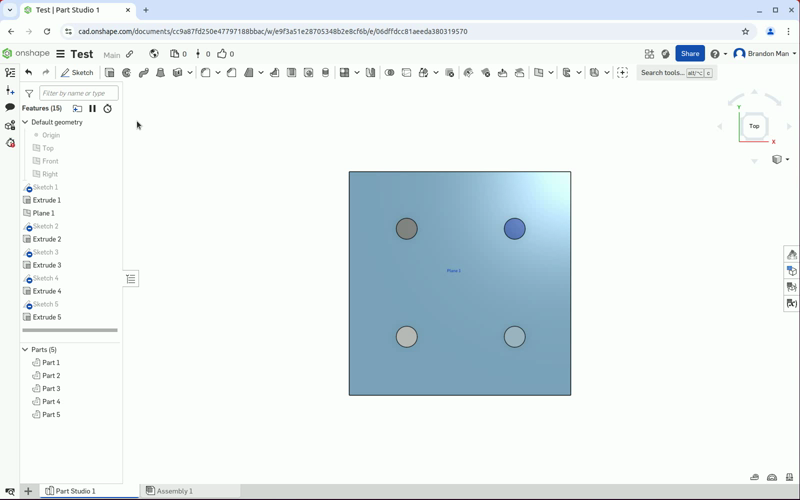
mouse_move(73, 189)
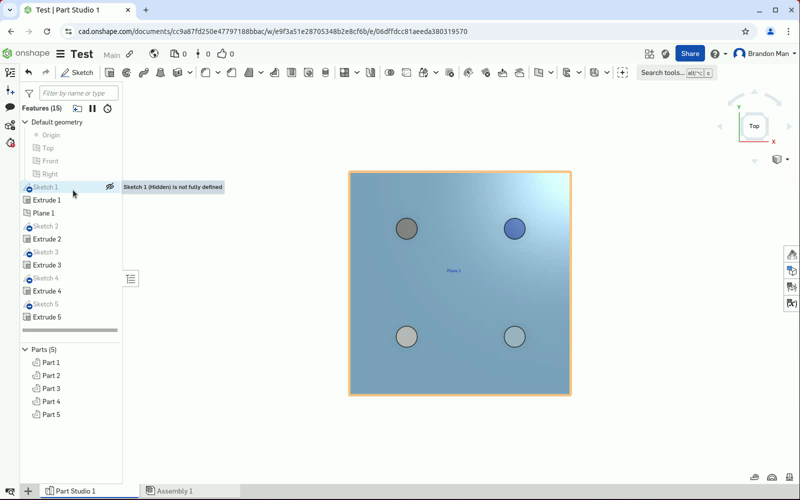
click(73, 189)
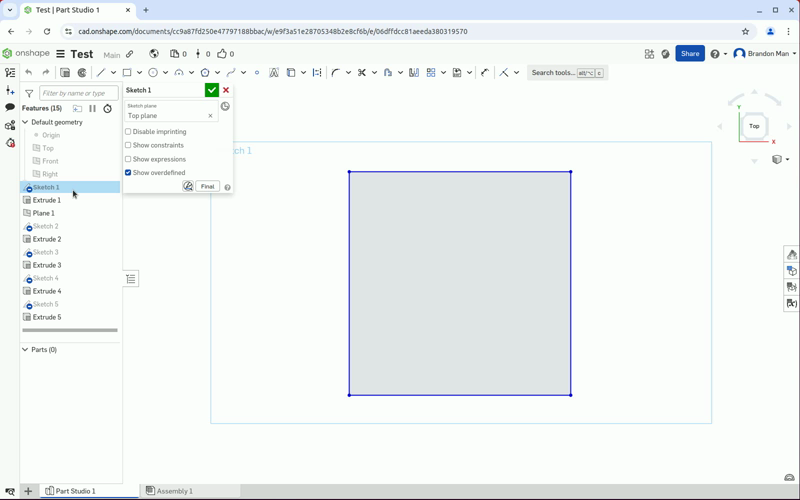
mouse_move(229, 92)
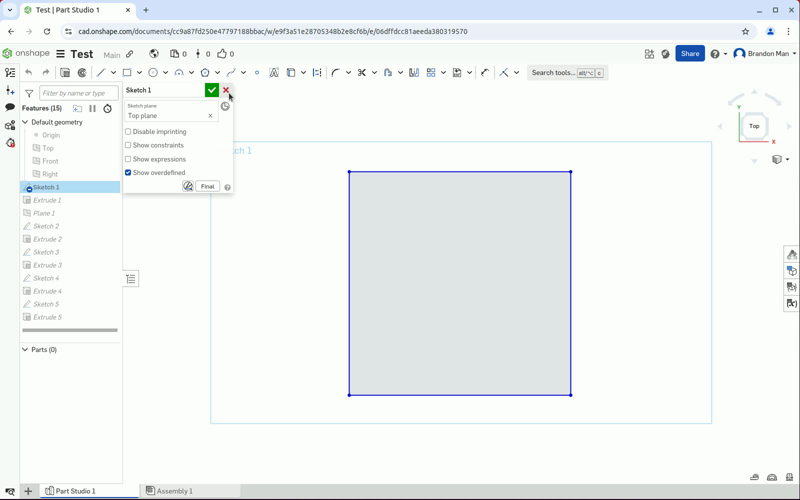
click(229, 92)
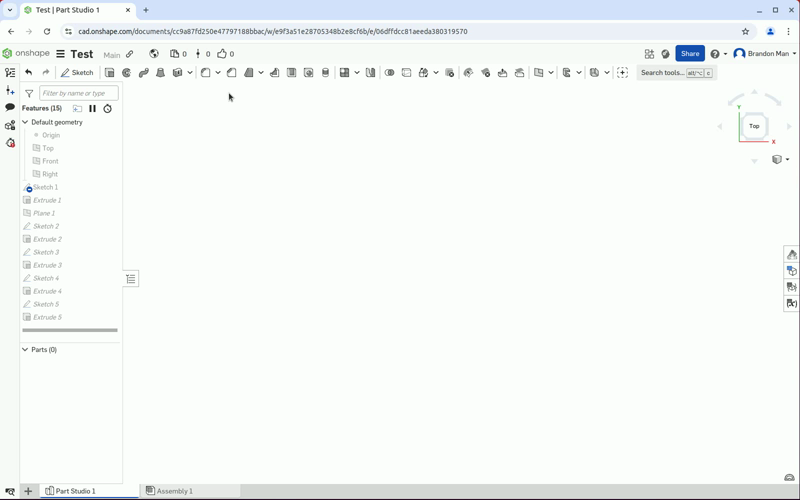
key(shift+s)
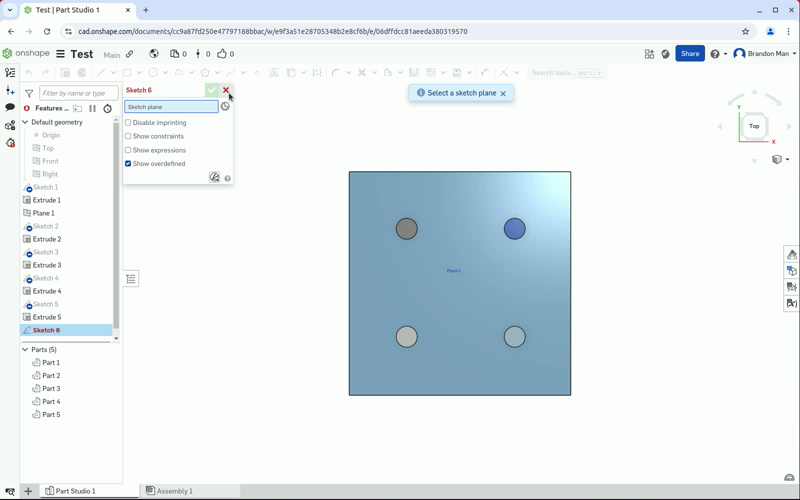
mouse_move(69, 215)
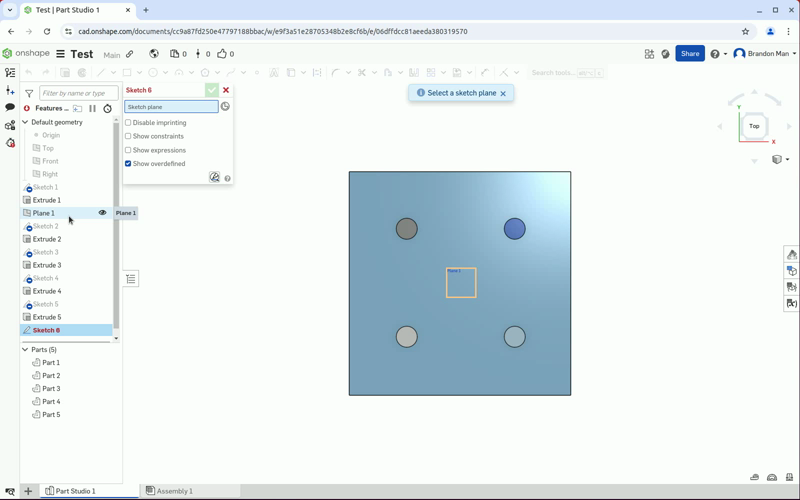
click(69, 215)
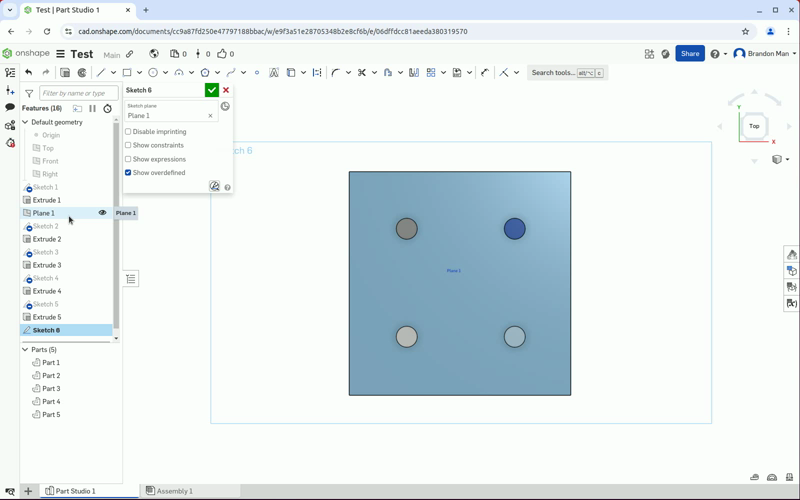
mouse_move(73, 352)
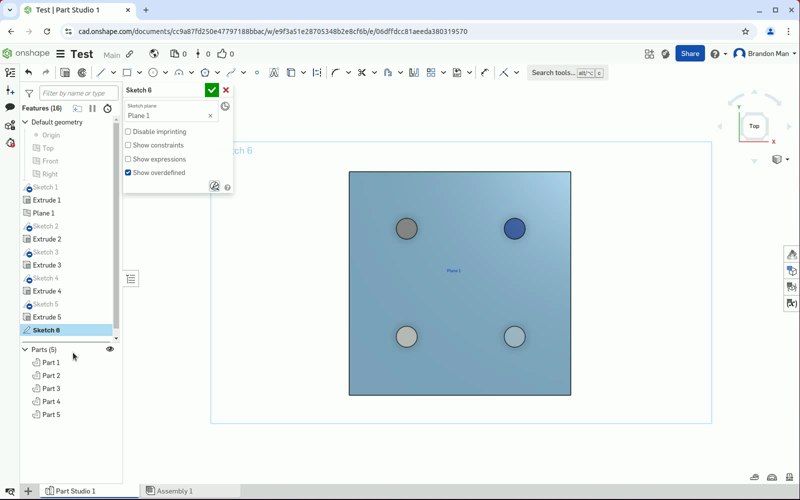
key(y)
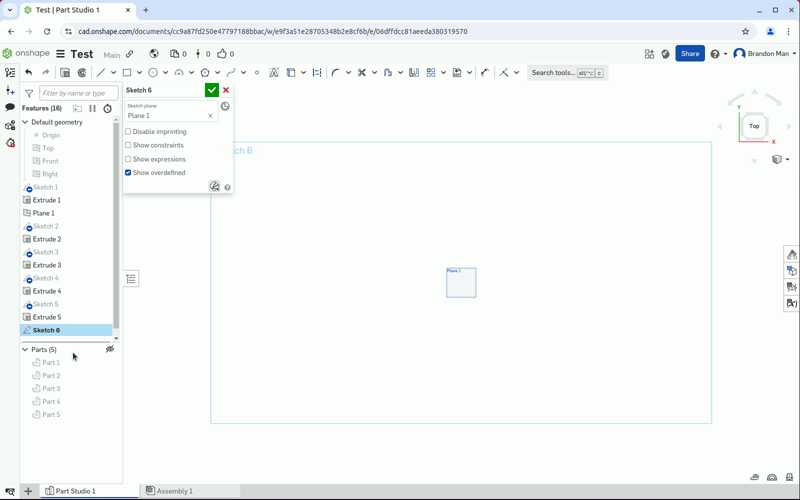
key(c)
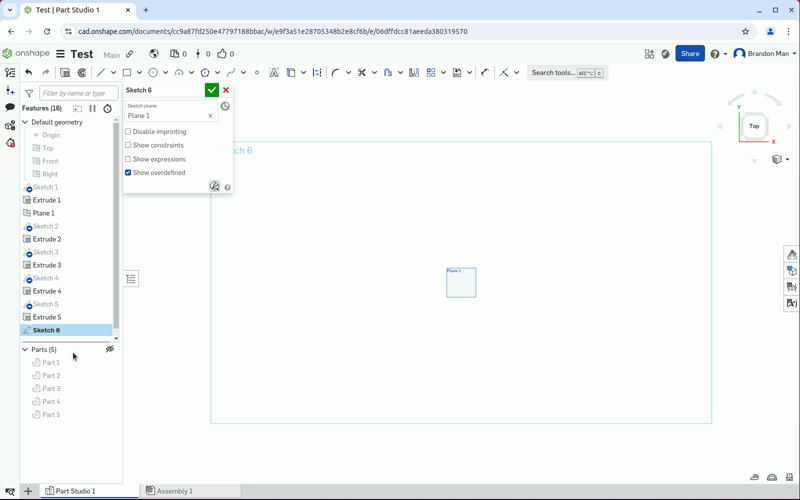
key_down(shift)
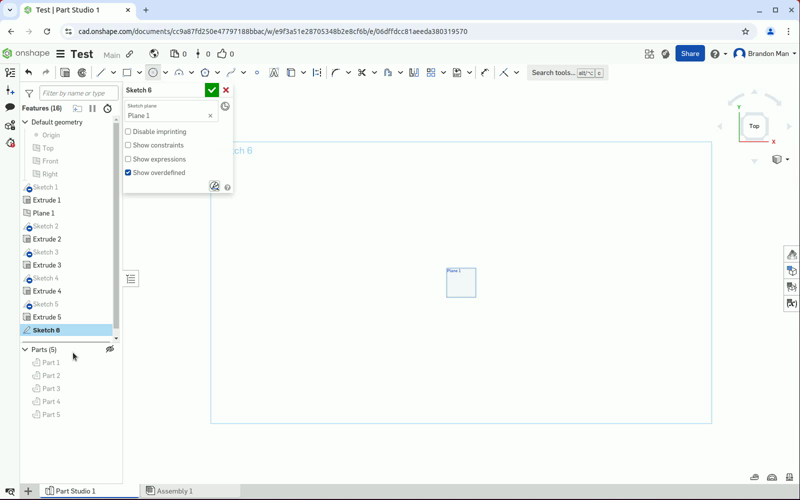
mouse_move(461, 282)
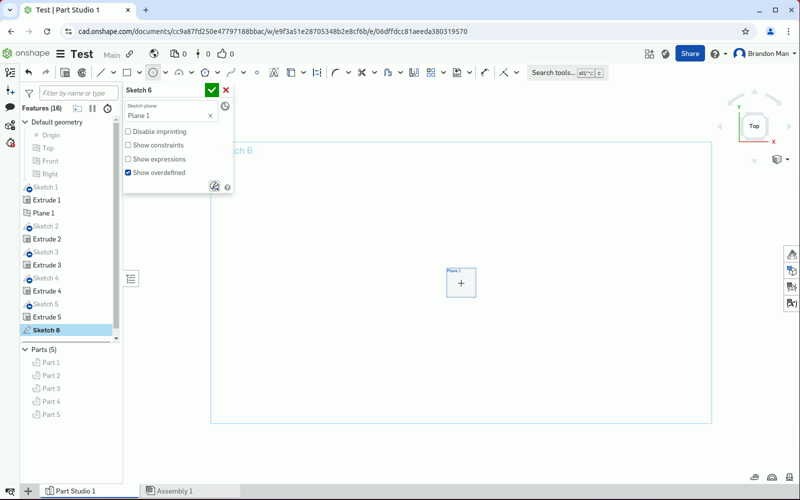
click(461, 282)
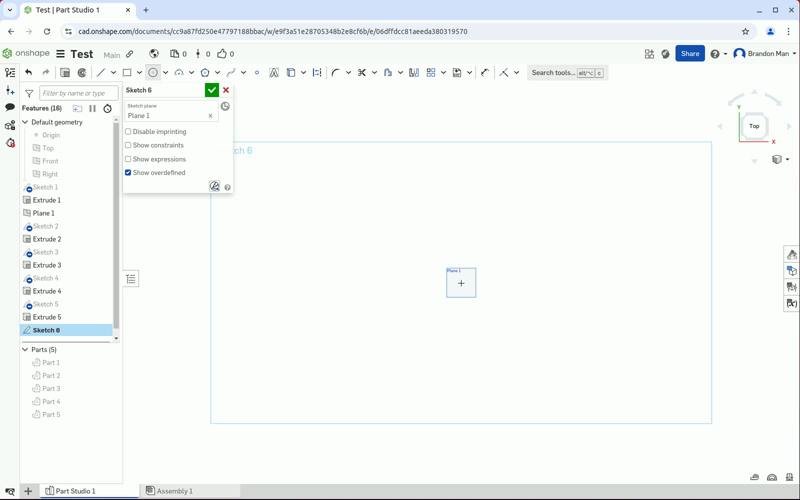
key_up(shift)
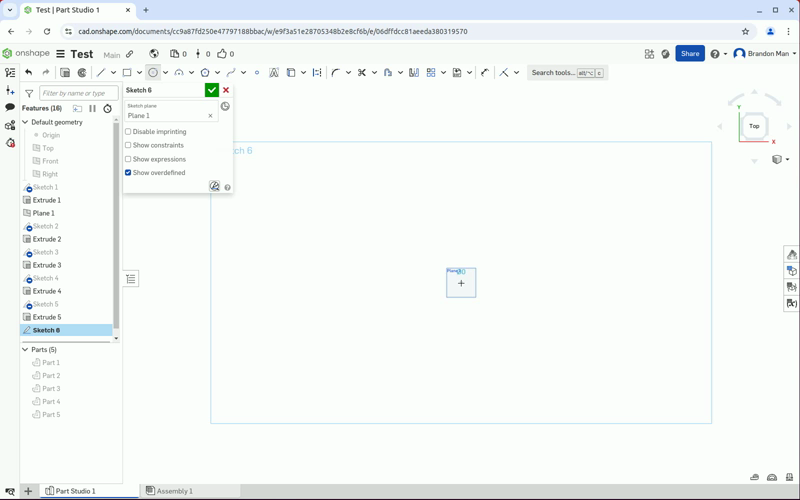
mouse_move(484, 282)
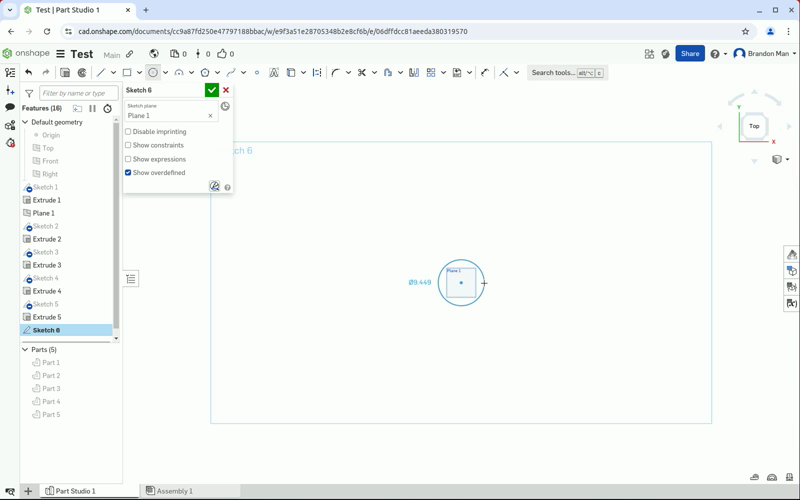
click(484, 282)
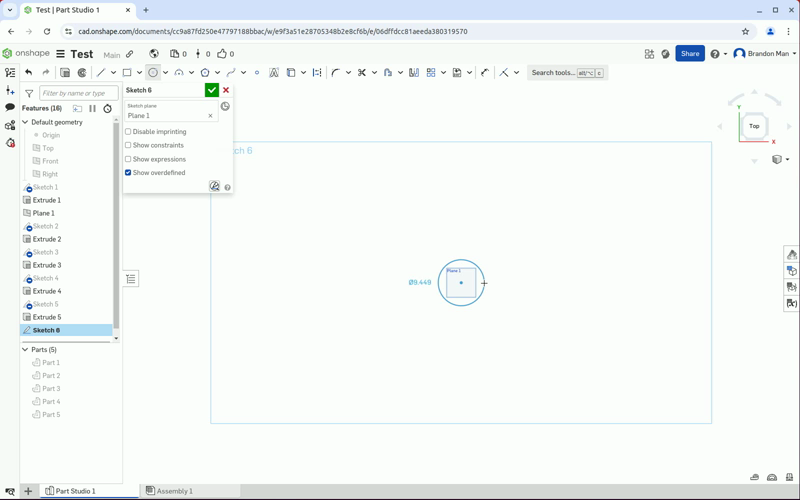
key(esc)
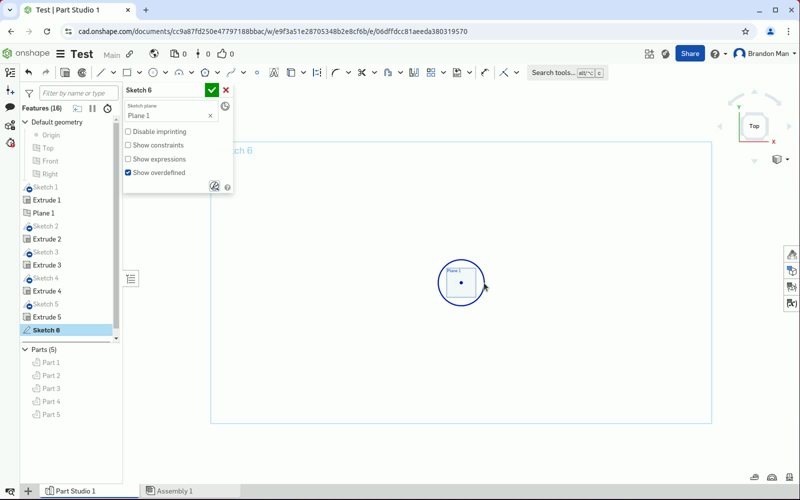
mouse_move(459, 269)
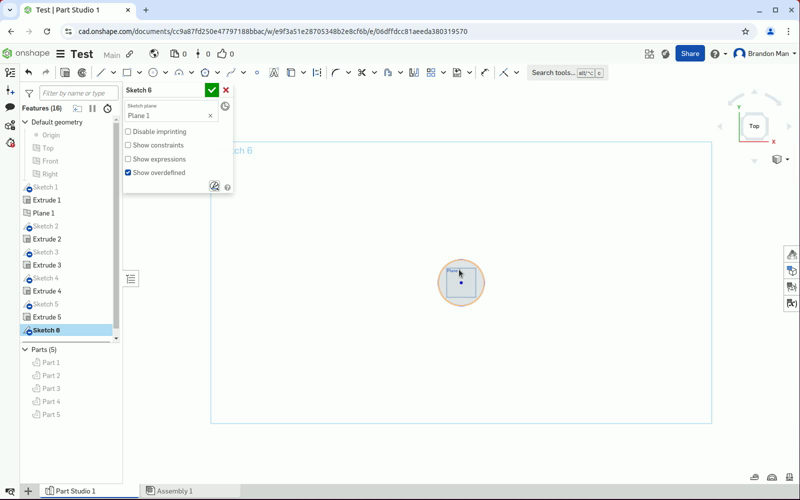
scroll(6)
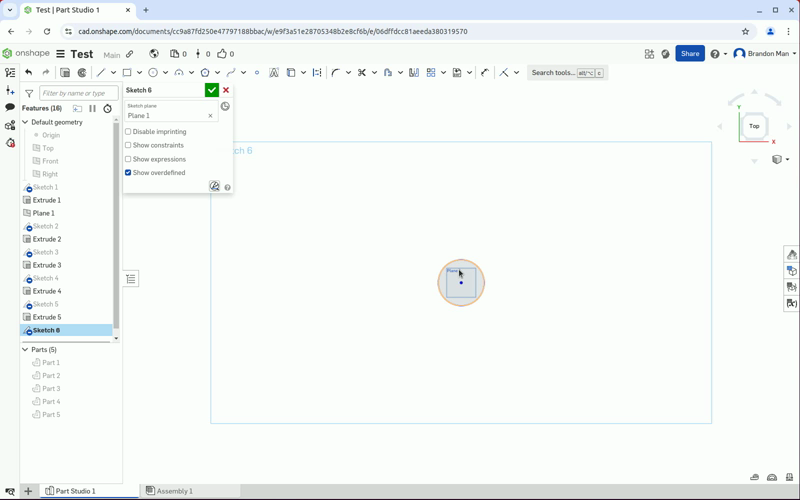
scroll(6)
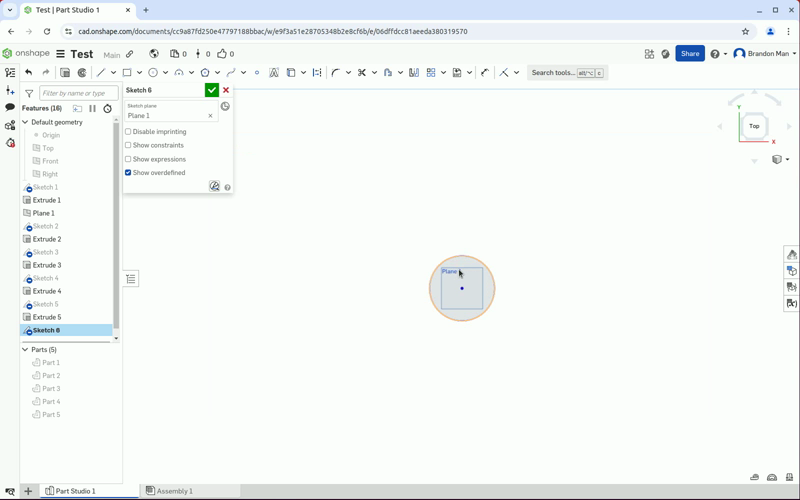
scroll(6)
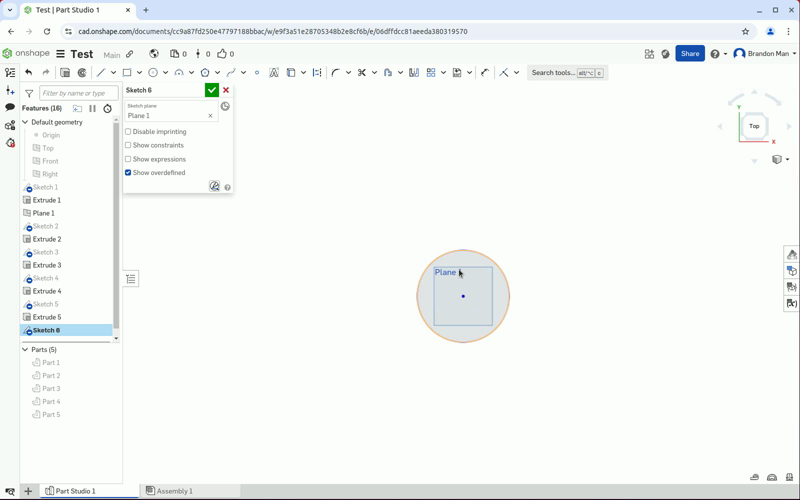
scroll(6)
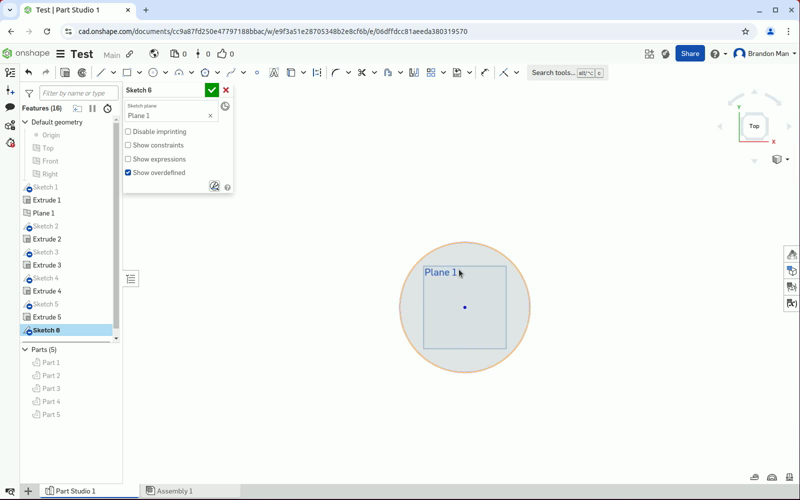
scroll(6)
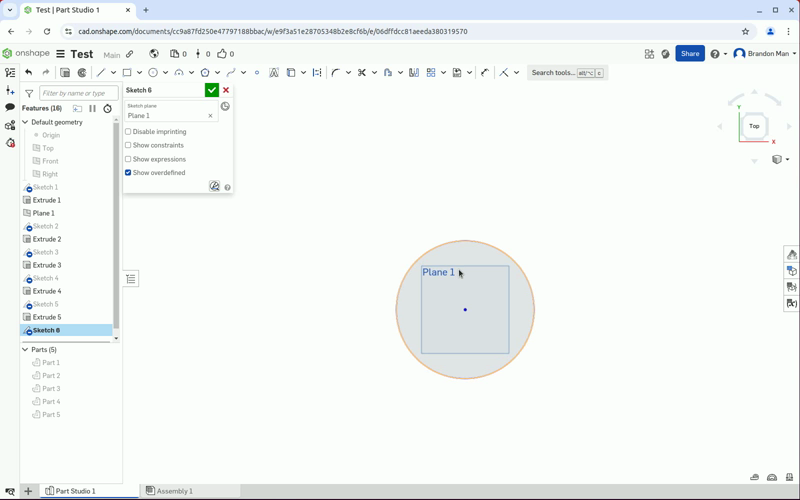
scroll(6)
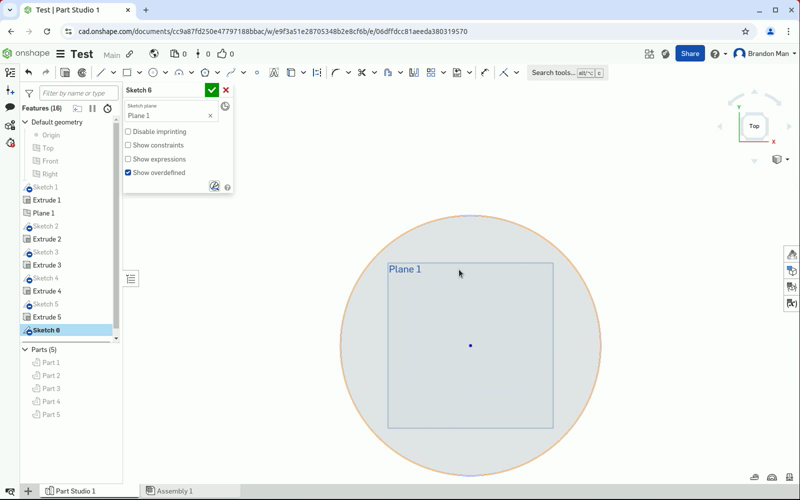
scroll(6)
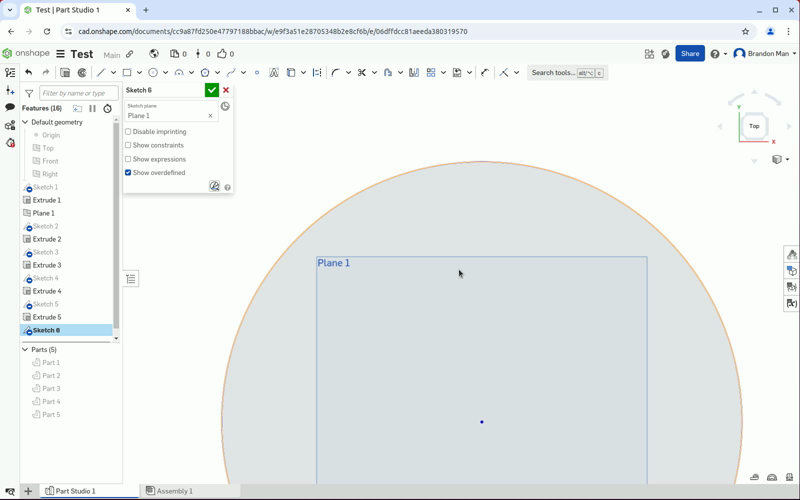
click(459, 269)
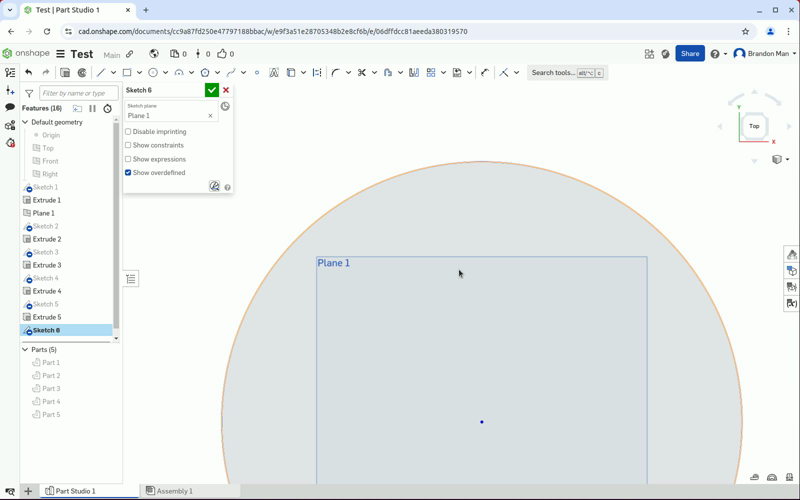
scroll(-6)
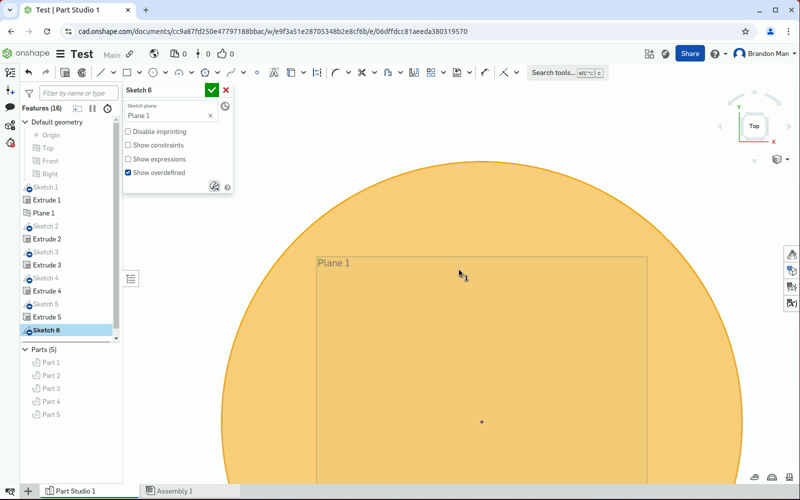
scroll(-6)
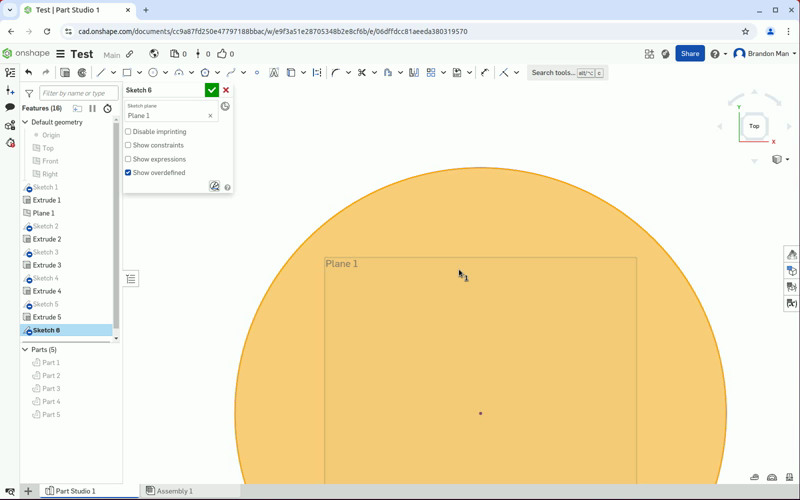
scroll(-6)
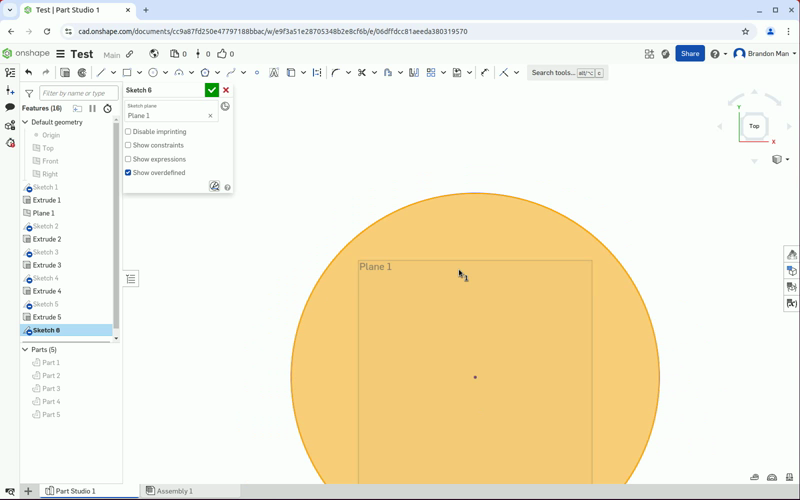
scroll(-6)
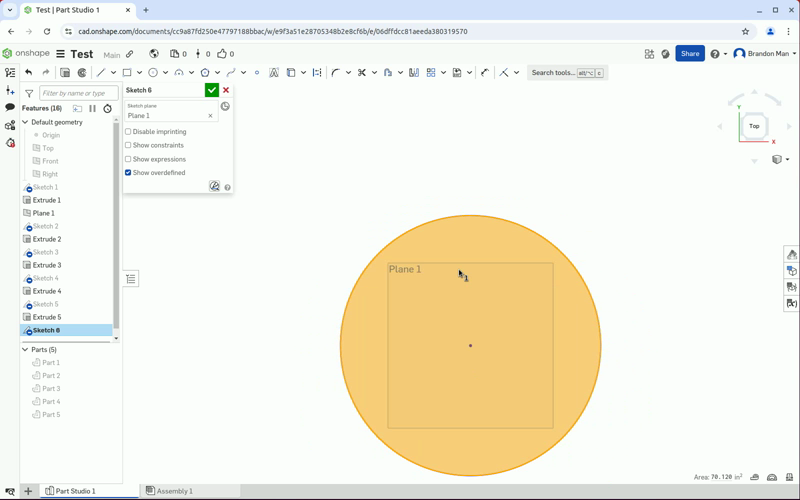
scroll(-6)
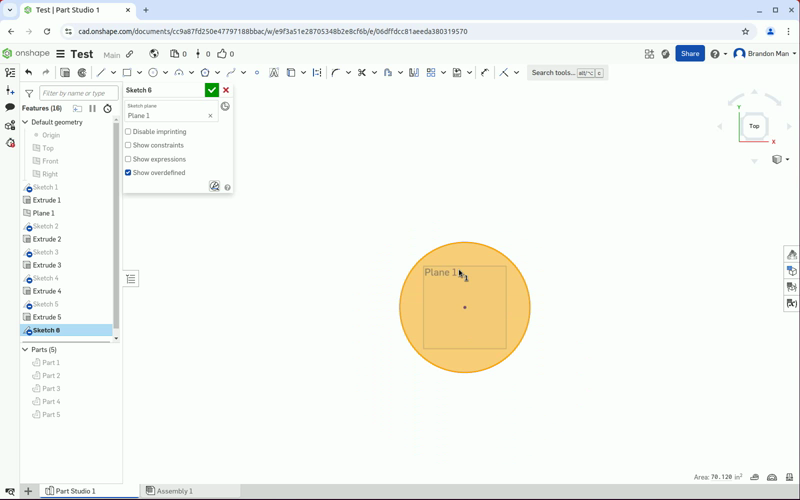
scroll(-6)
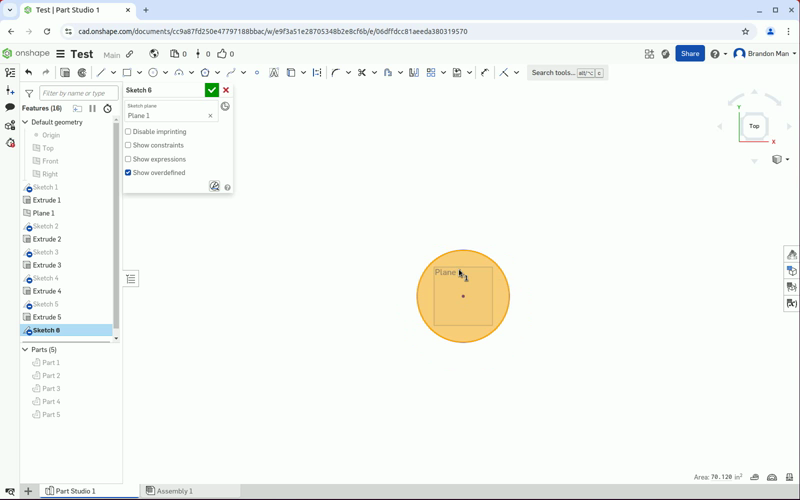
scroll(-6)
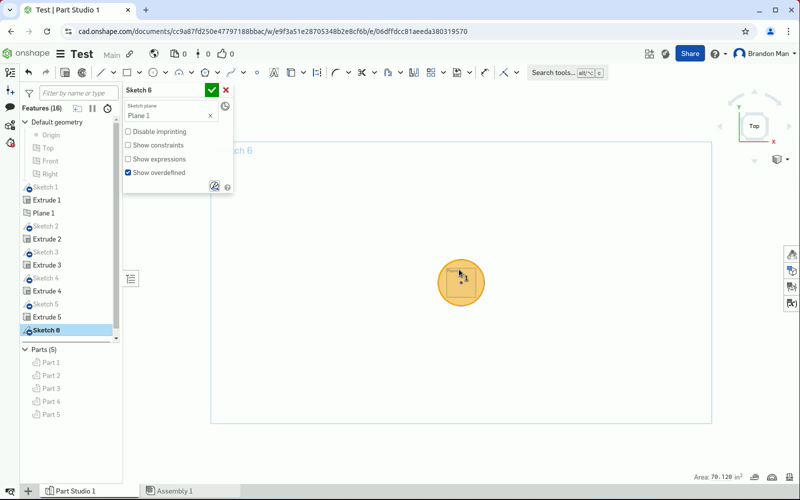
mouse_move(73, 352)
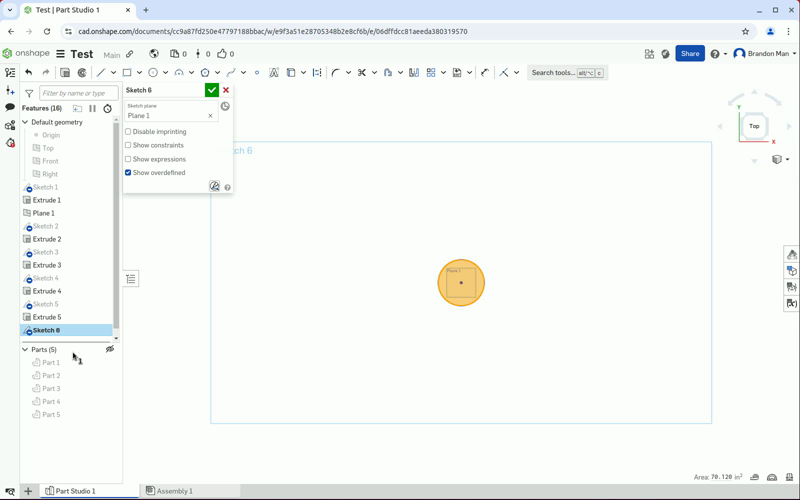
key(shift+y)
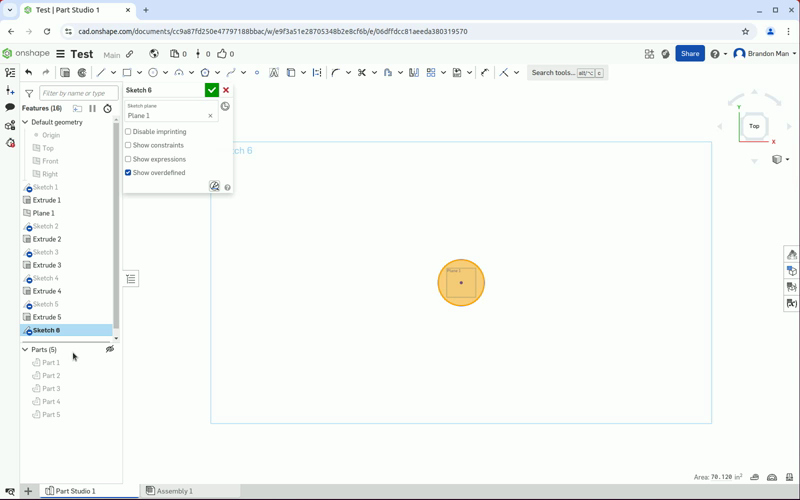
key(shift+e)
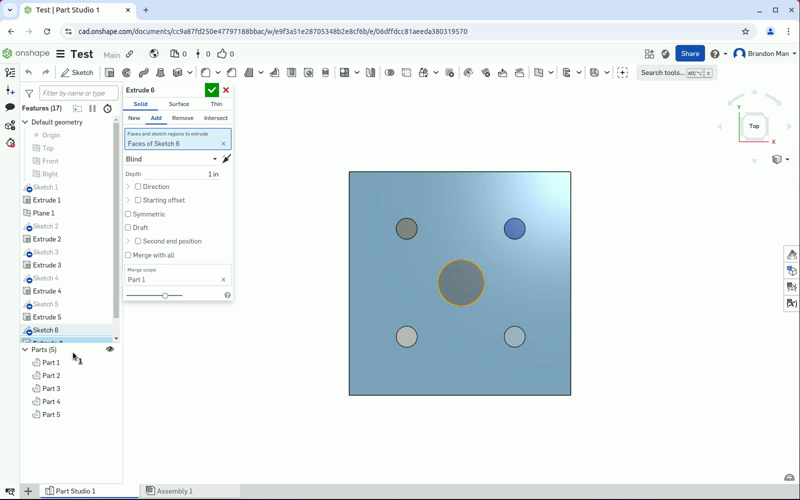
mouse_move(143, 106)
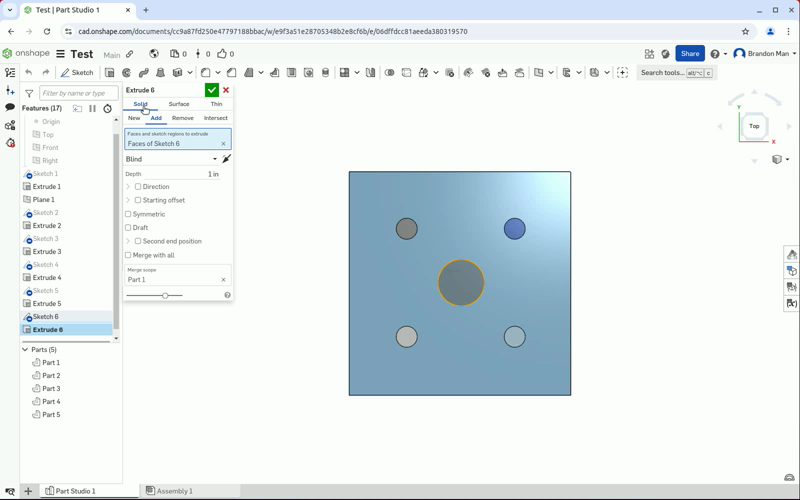
click(143, 106)
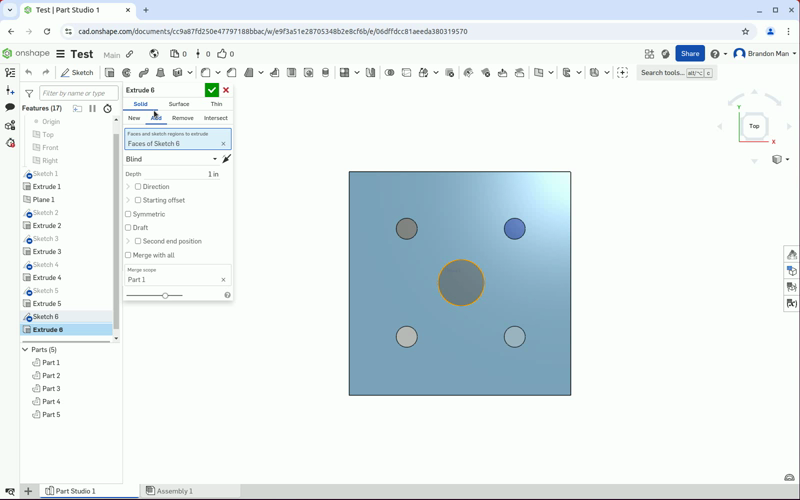
mouse_move(186, 120)
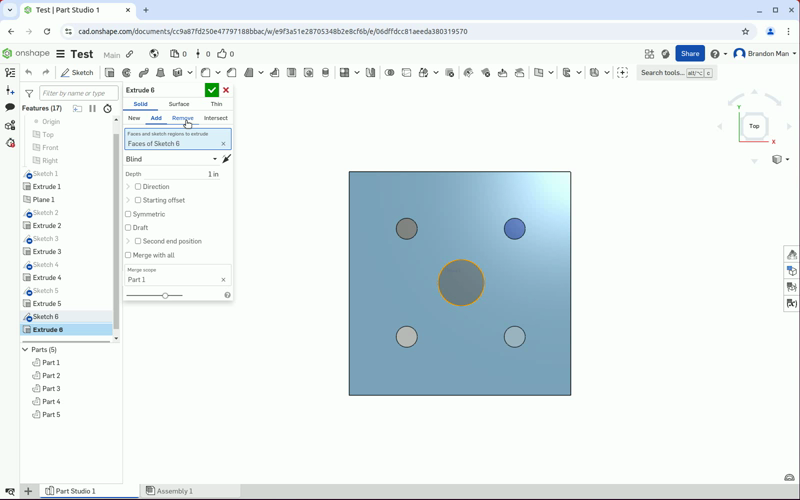
click(186, 120)
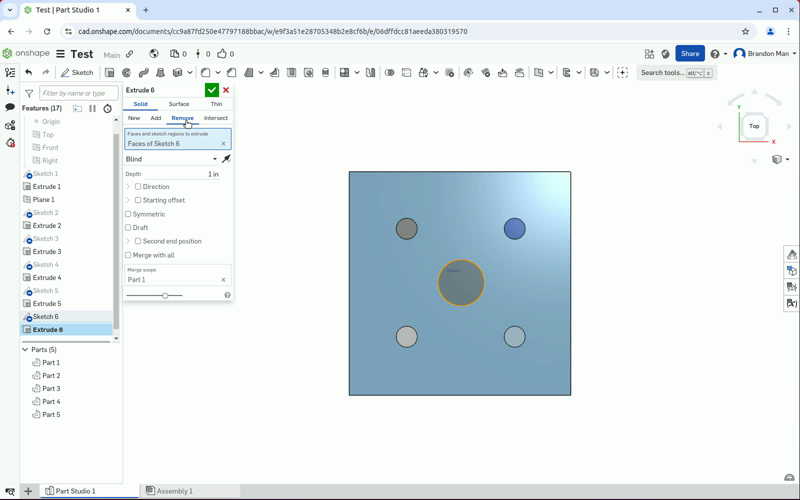
key(tab, 4)
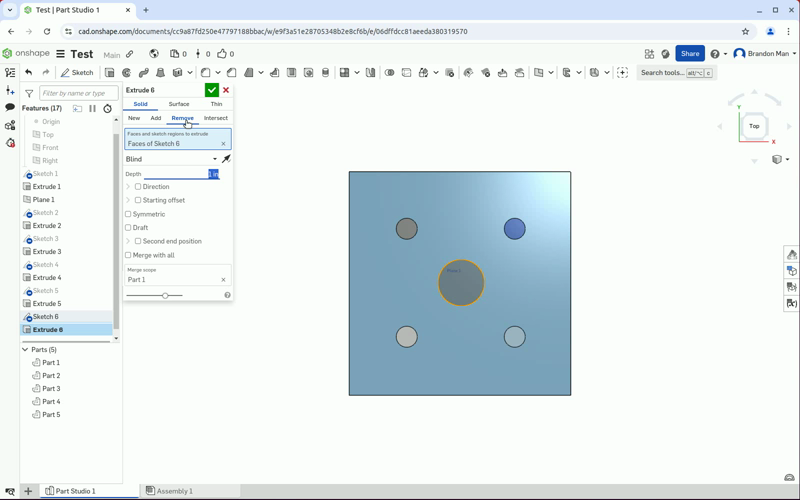
text(23.108)
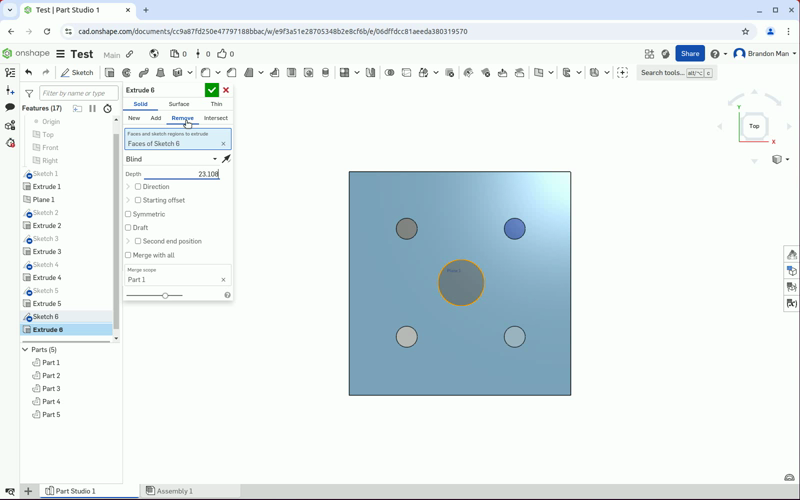
key(tab, 6)
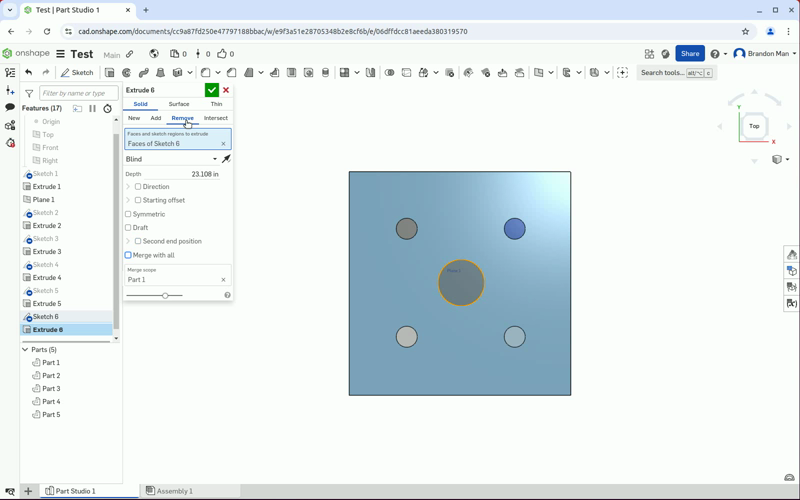
key(space)
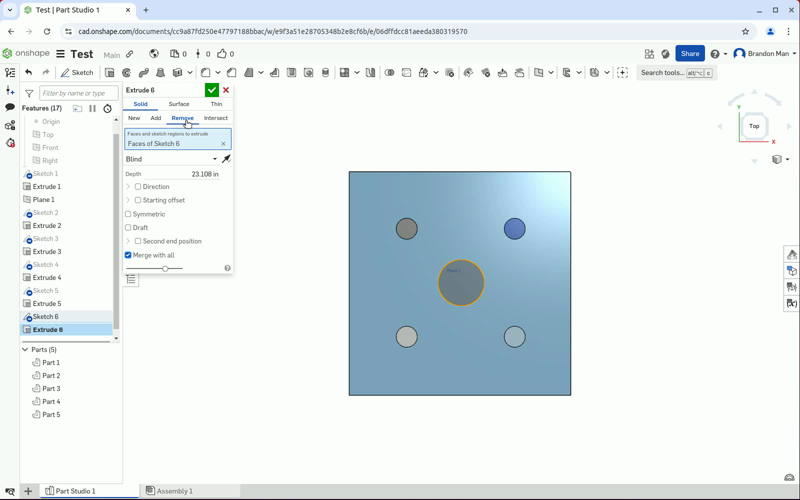
key(enter)
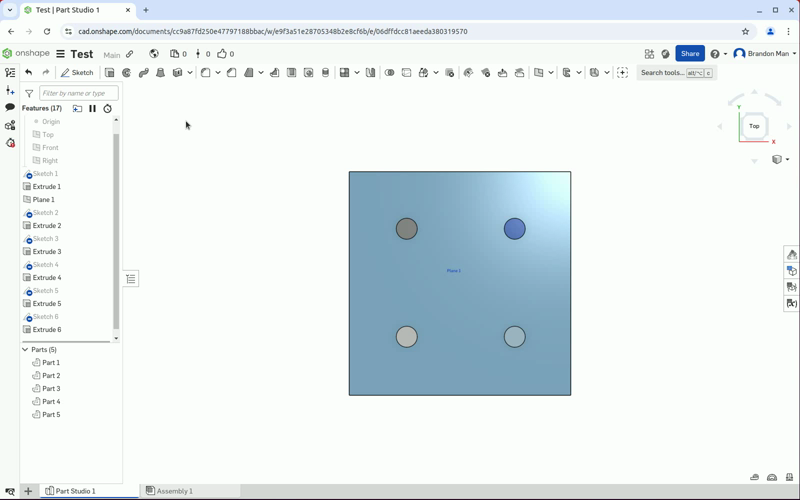
key(shift+h)
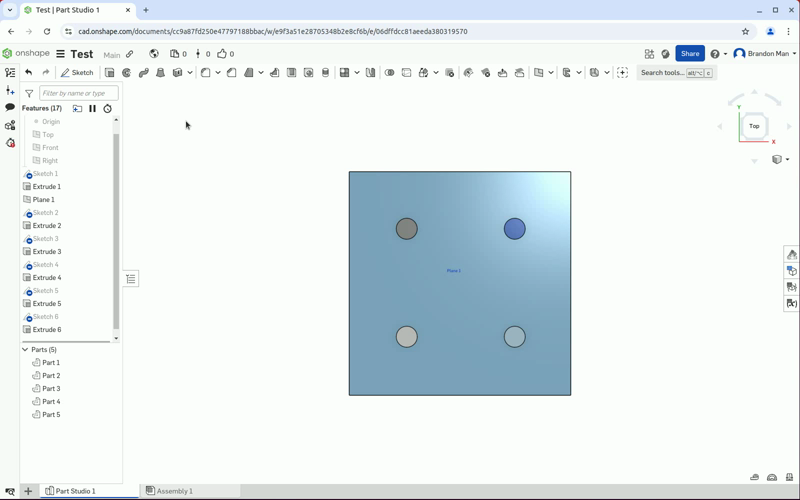
key(shift+h)
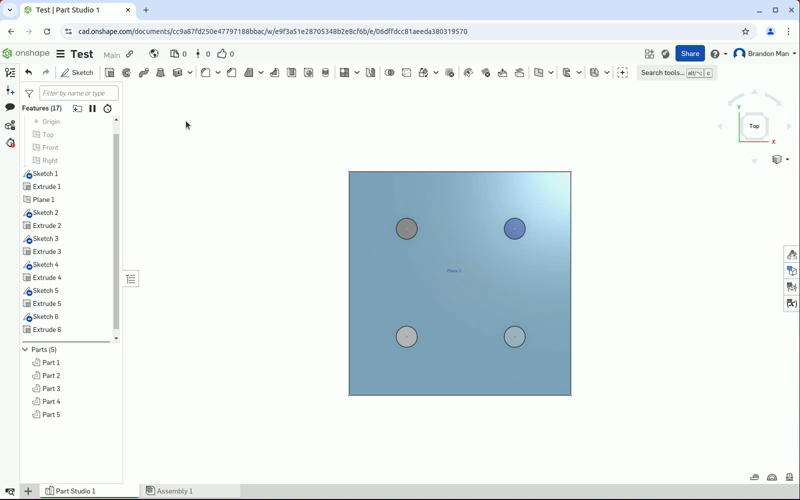
key(shift+7)
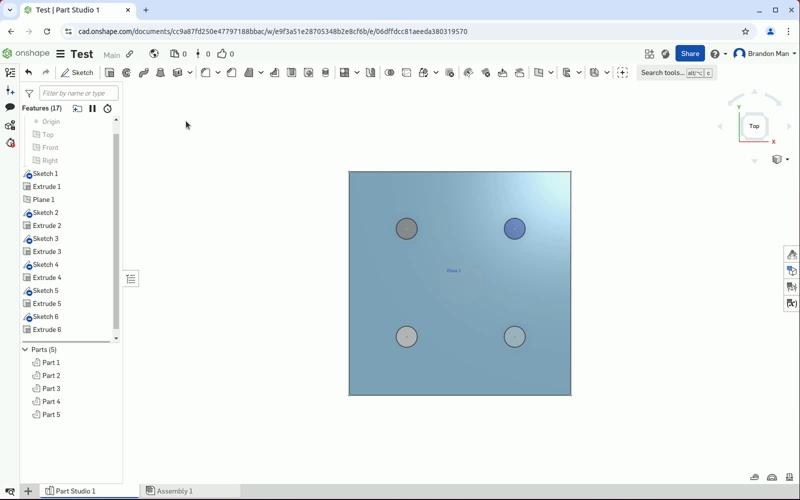
key(up, 3)
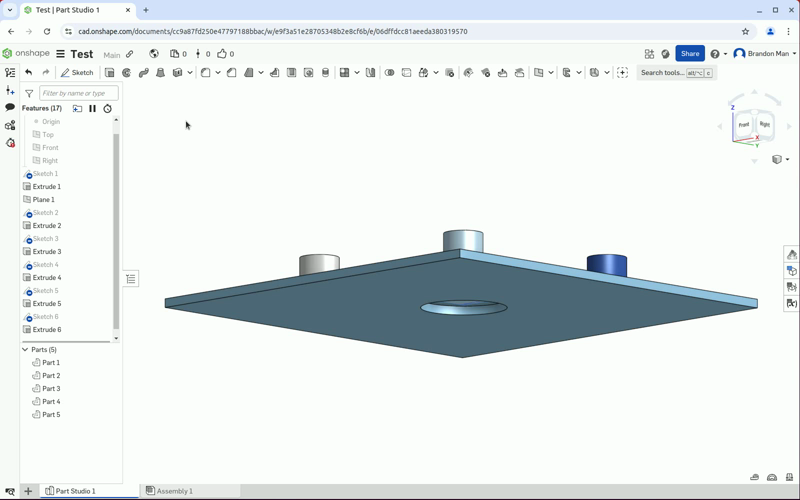
key(left, 3)
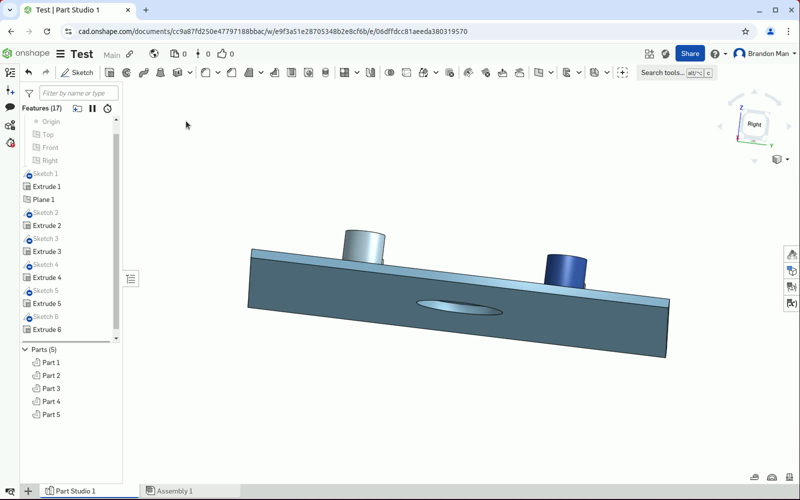
key(right, 3)
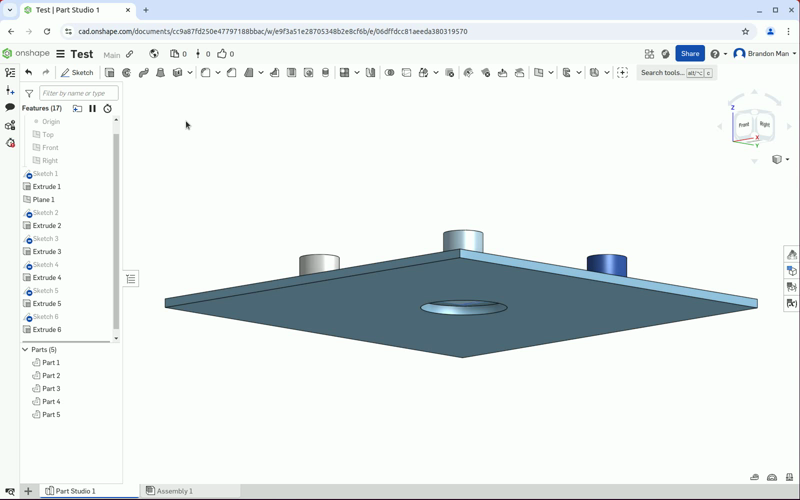
key(down, 3)
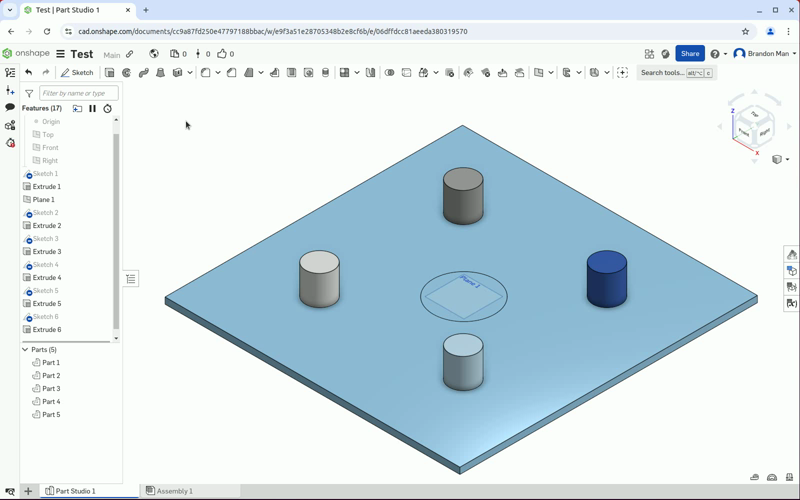
mouse_move(69, 176)
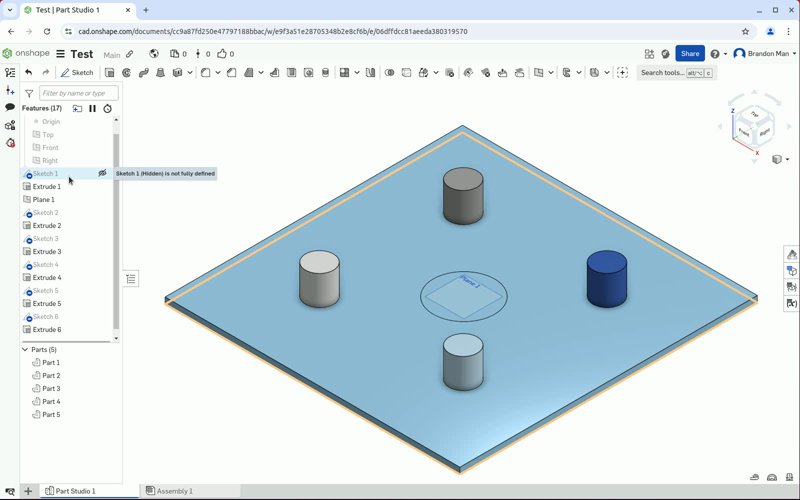
click(69, 176)